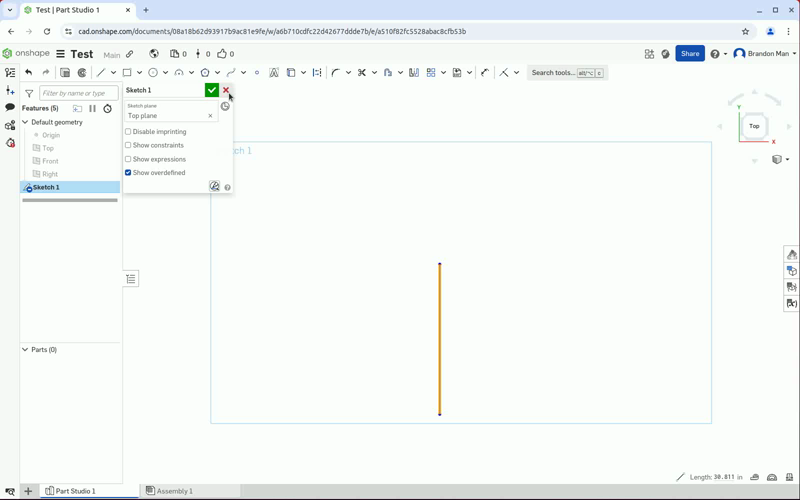
key(shift+h)
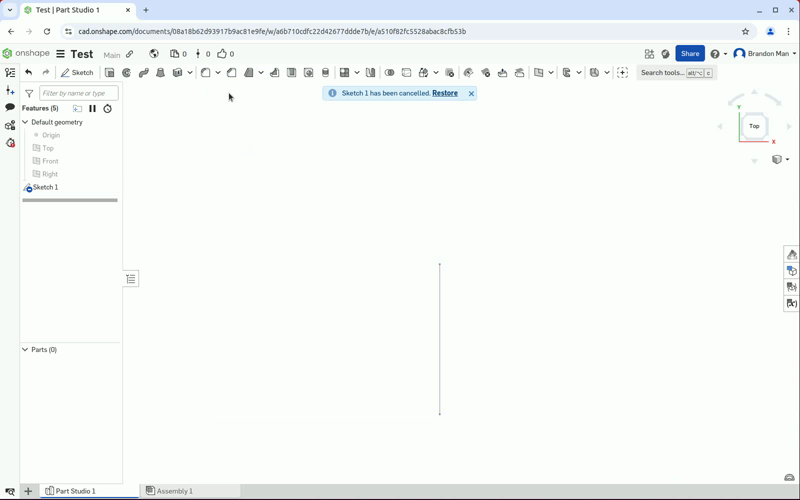
key(shift+s)
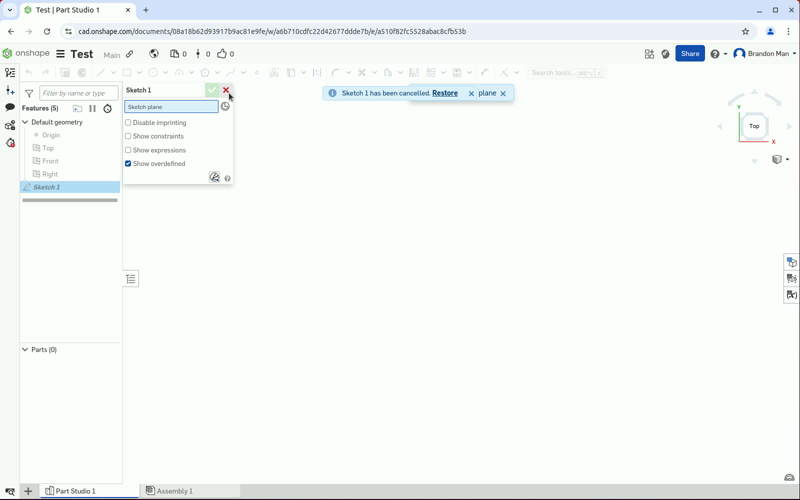
mouse_move(73, 150)
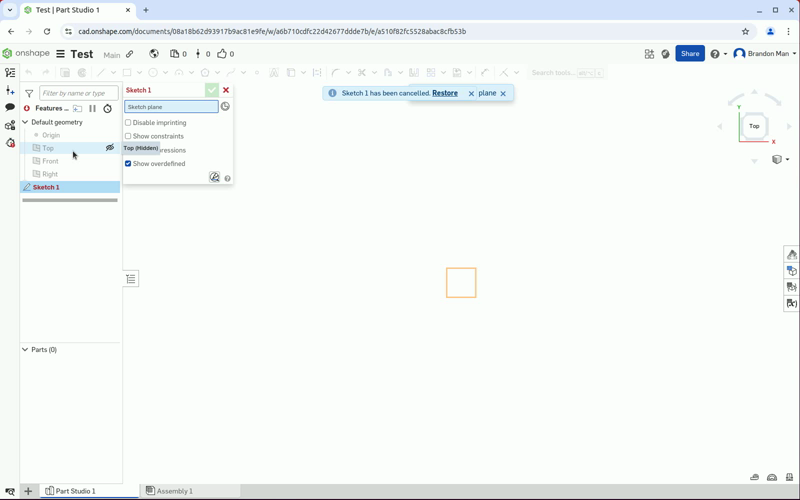
click(73, 150)
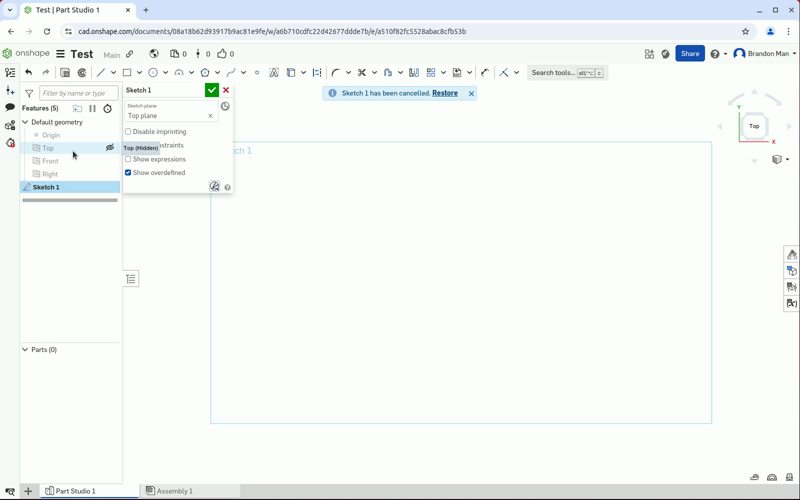
mouse_move(73, 352)
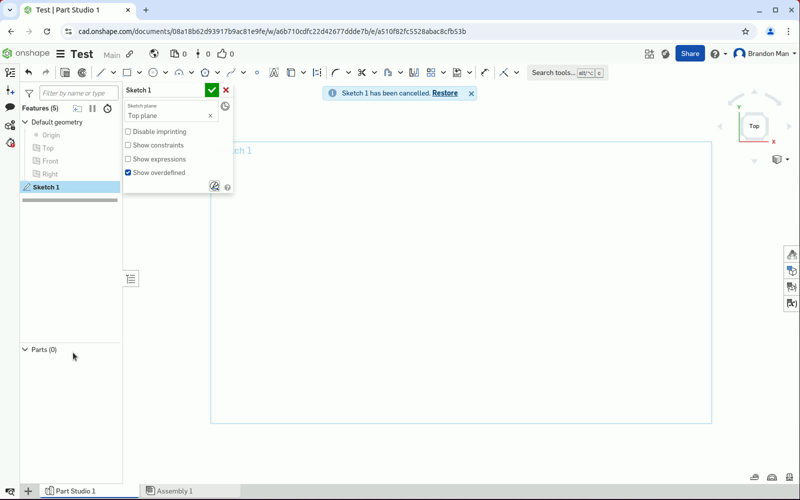
key(y)
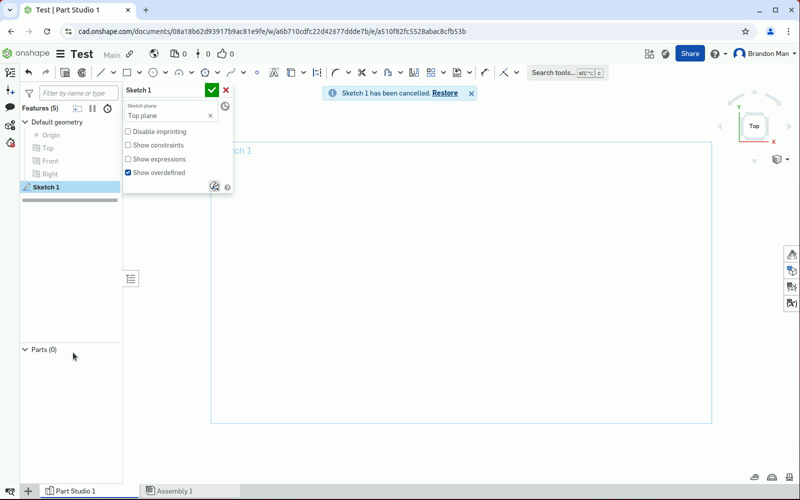
key(l)
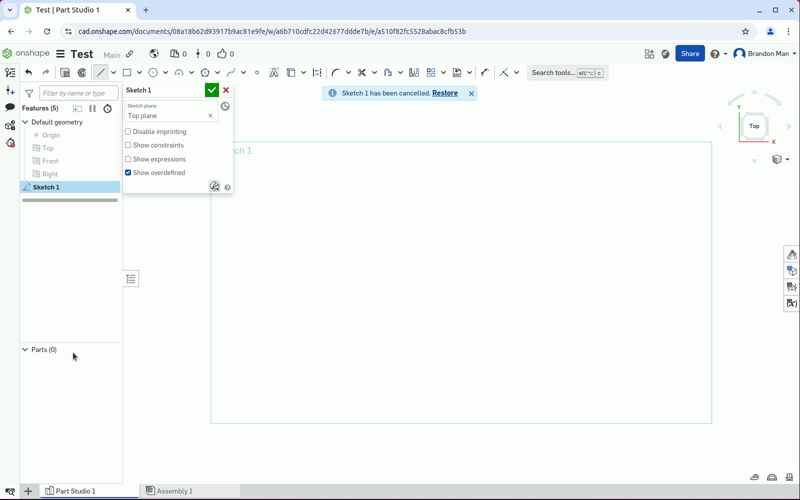
key_down(shift)
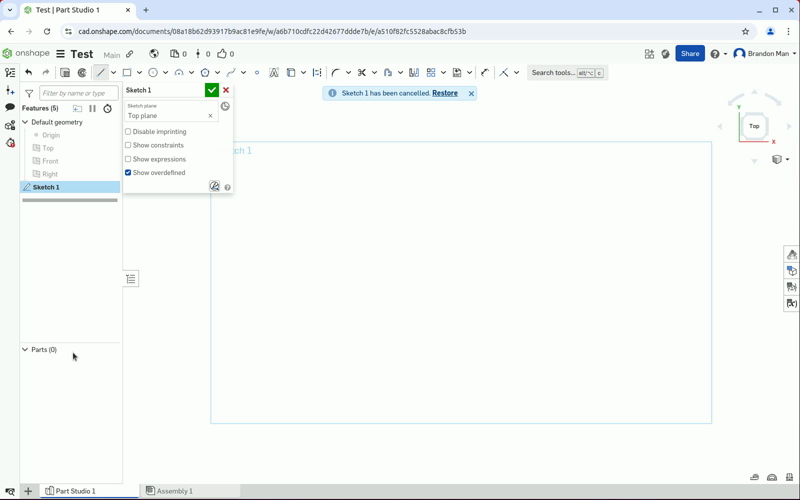
mouse_move(404, 395)
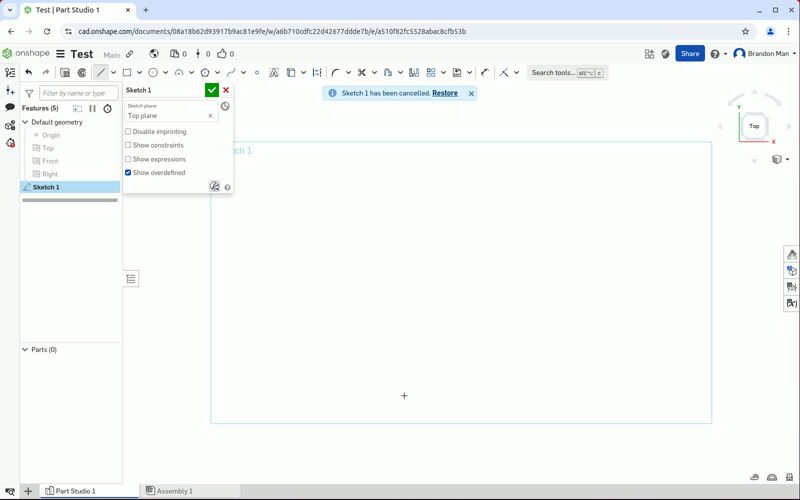
click(404, 395)
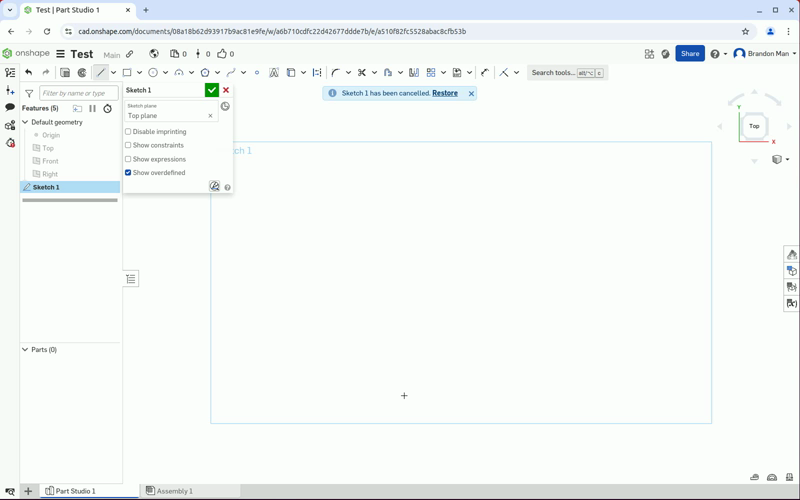
key_up(shift)
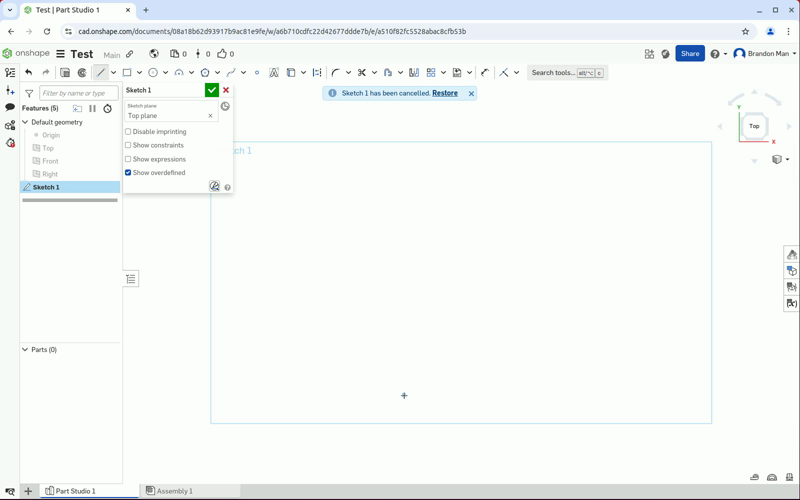
key_down(shift)
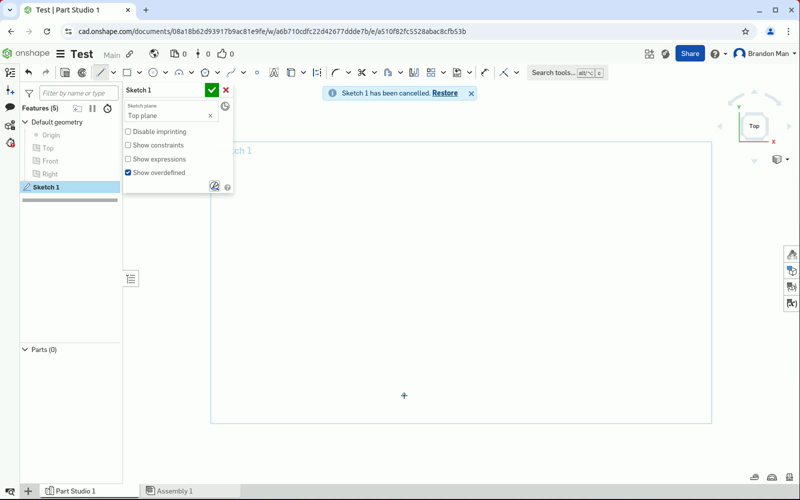
mouse_move(516, 395)
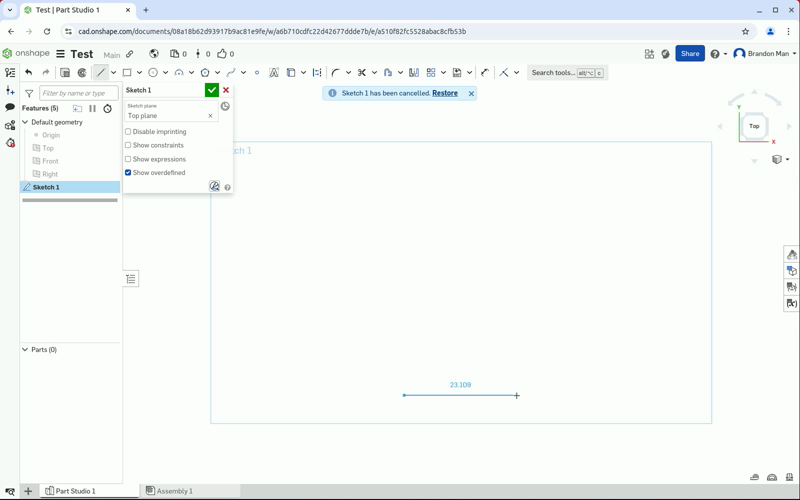
click(516, 395)
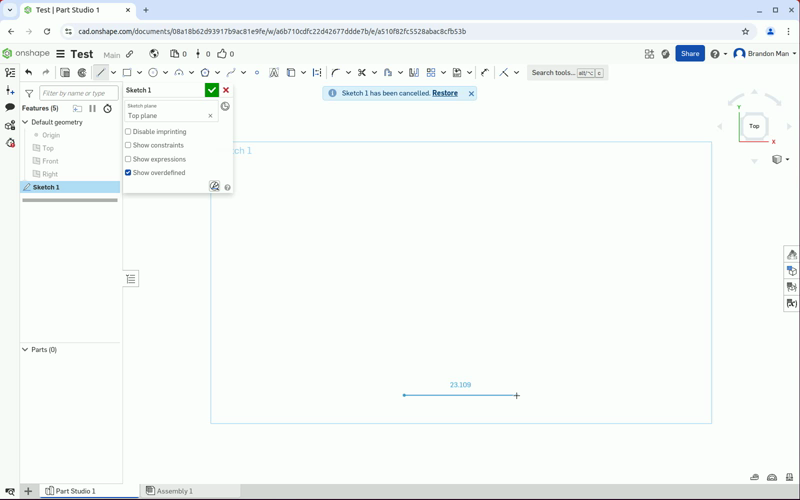
key_up(shift)
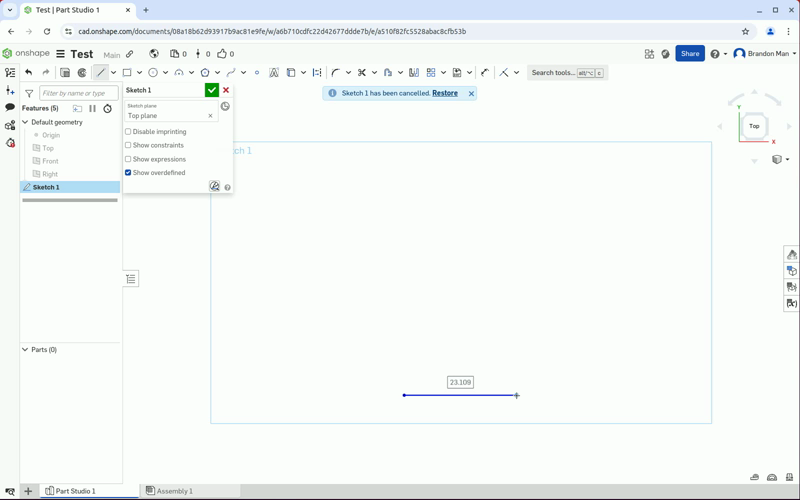
key_down(shift)
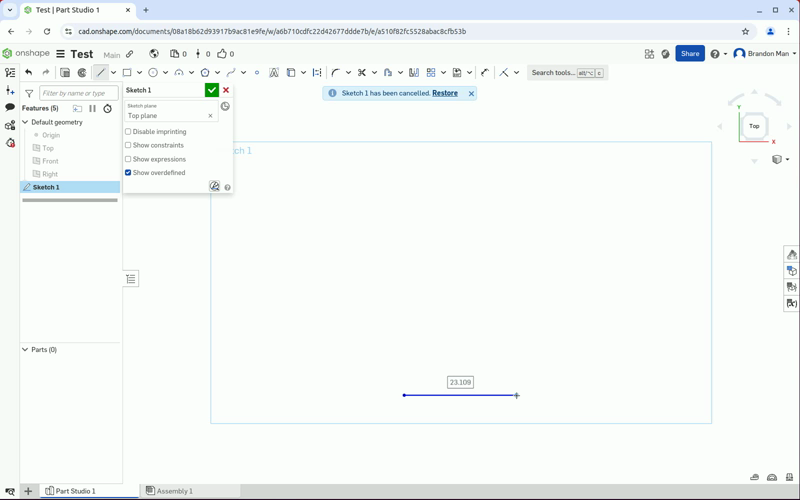
mouse_move(546, 395)
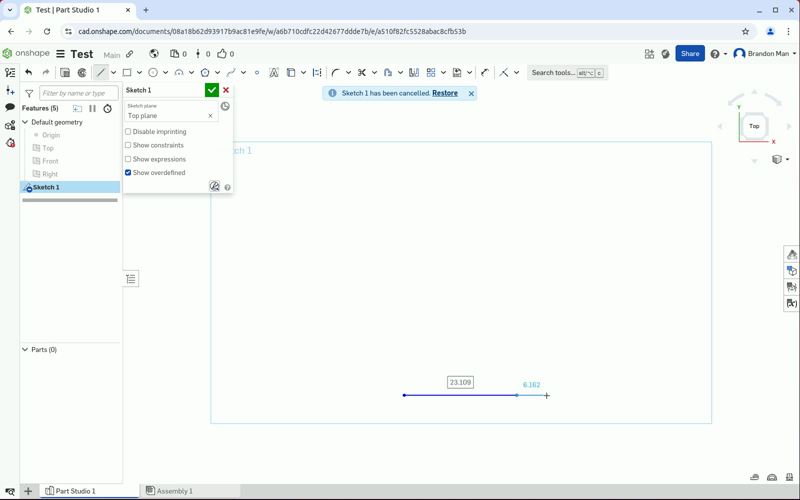
mouse_move(516, 366)
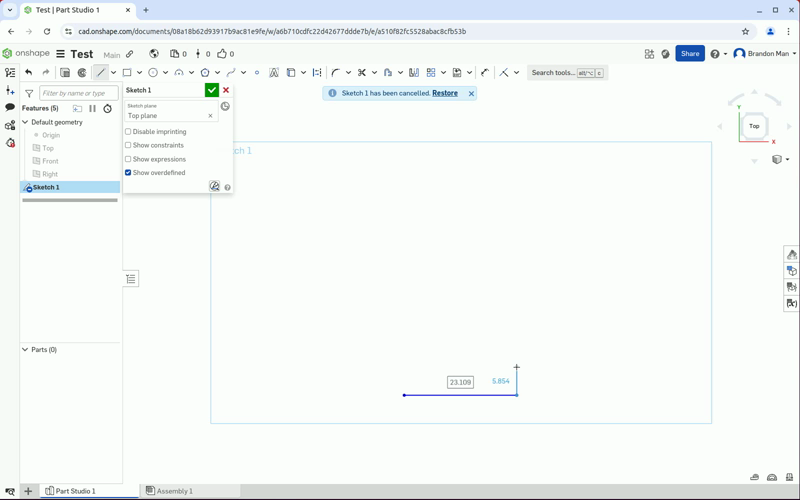
click(516, 366)
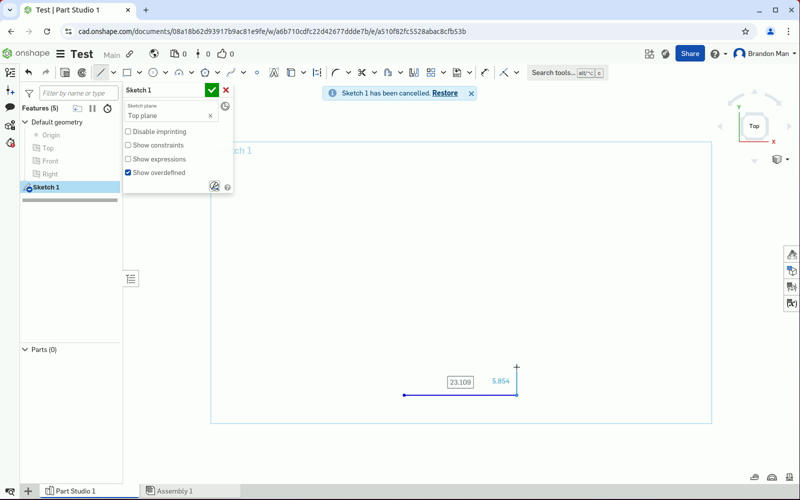
key_up(shift)
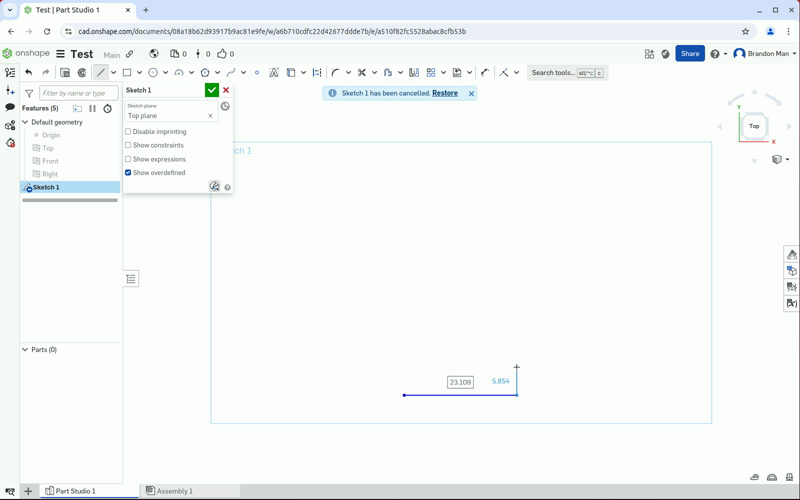
key_down(shift)
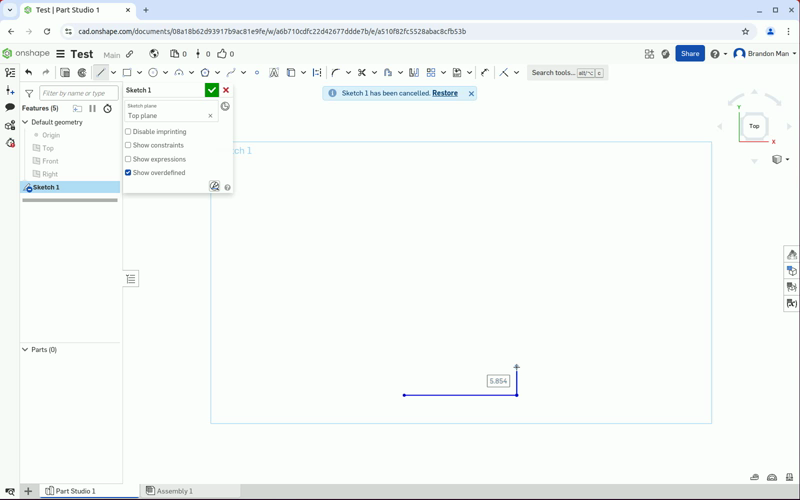
mouse_move(404, 366)
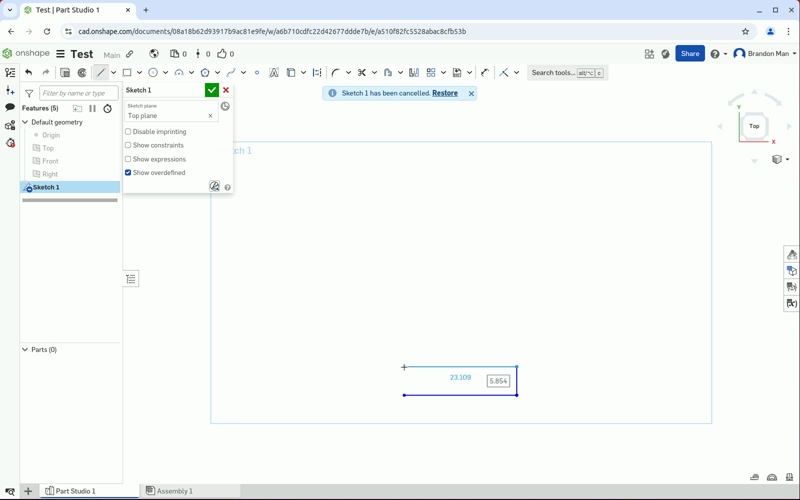
click(404, 366)
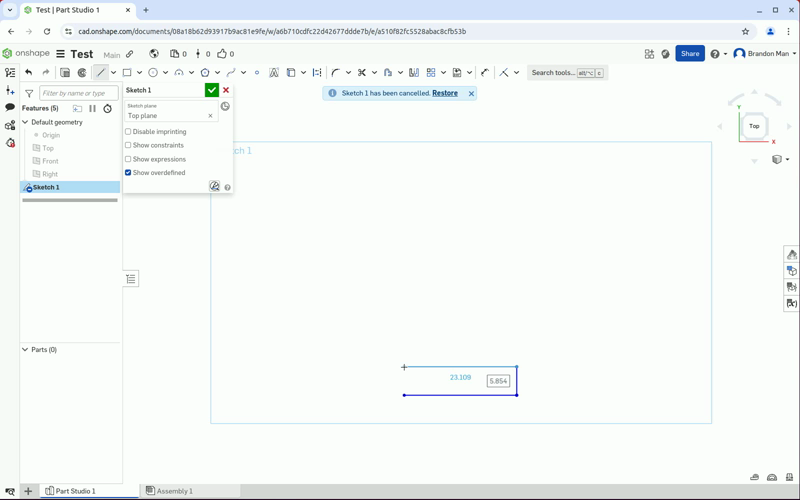
key_up(shift)
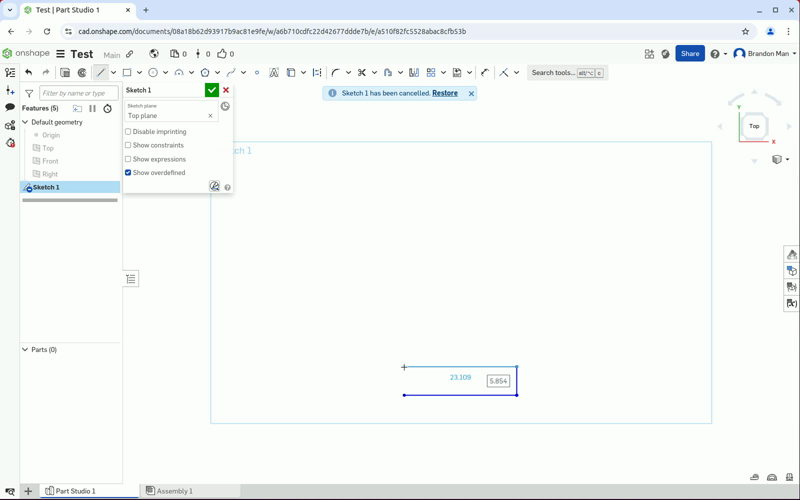
mouse_move(434, 366)
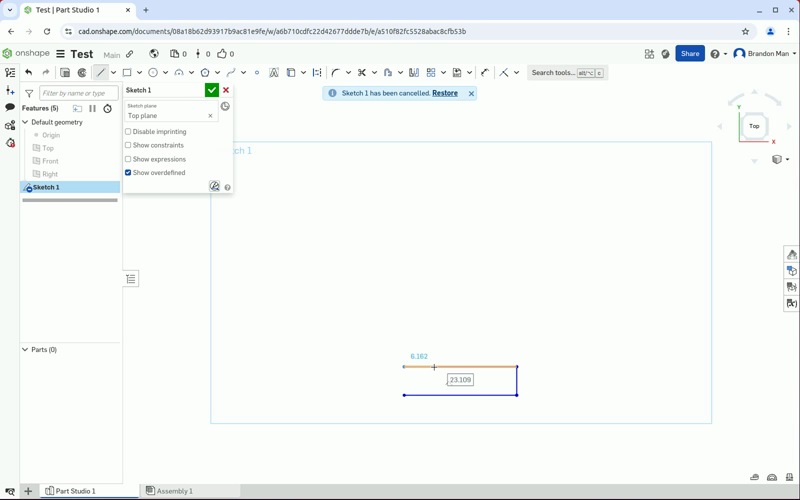
key_down(shift)
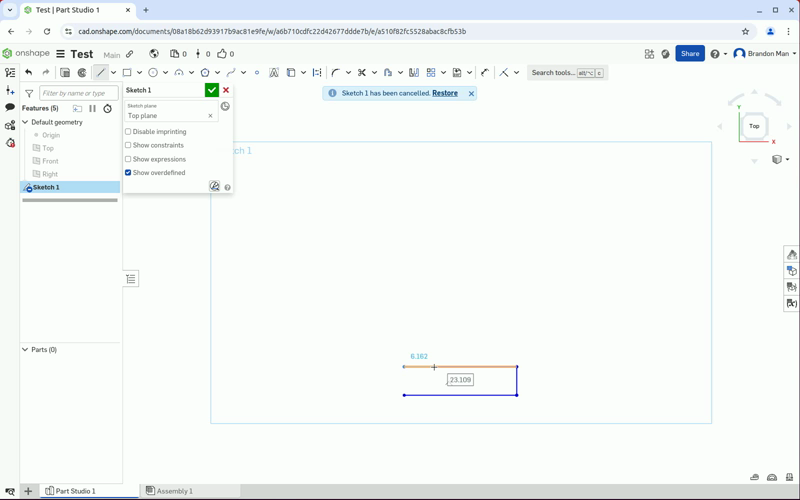
mouse_move(404, 395)
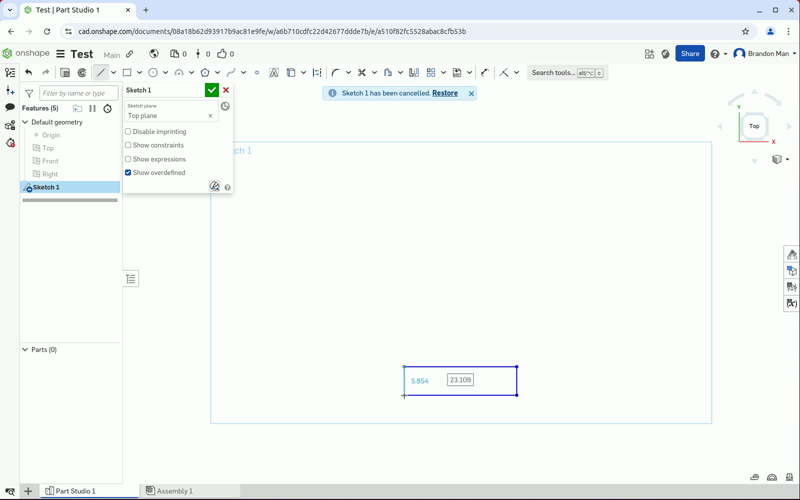
key_up(shift)
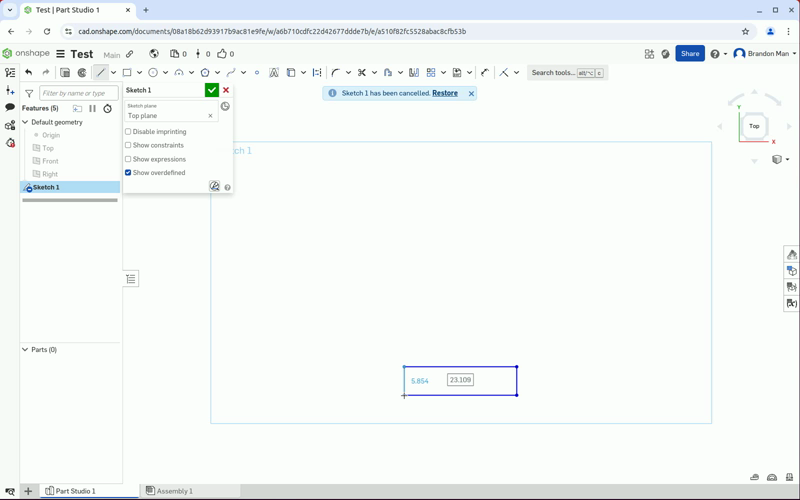
click(404, 395)
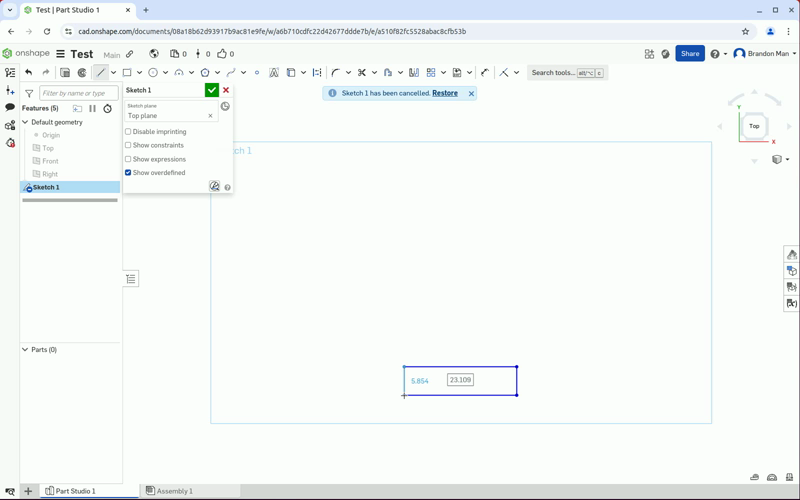
key(esc)
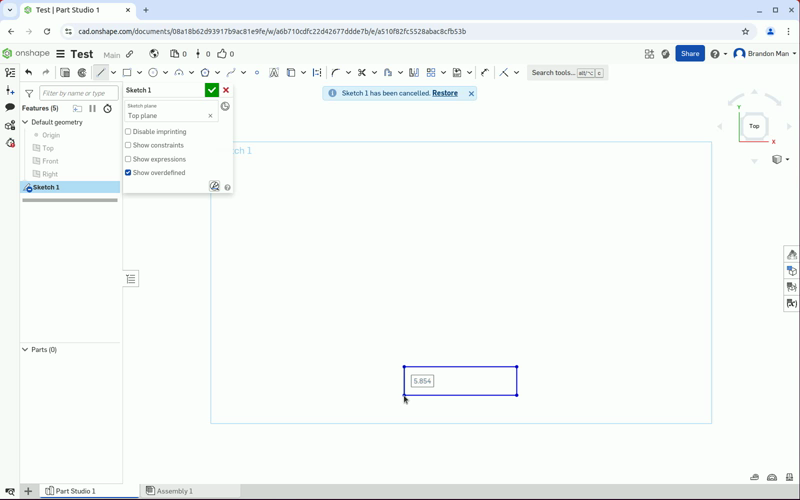
mouse_move(438, 386)
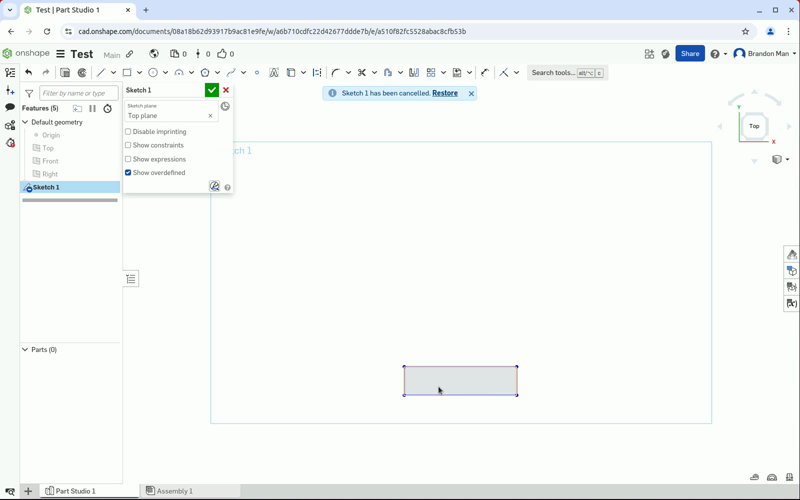
click(438, 386)
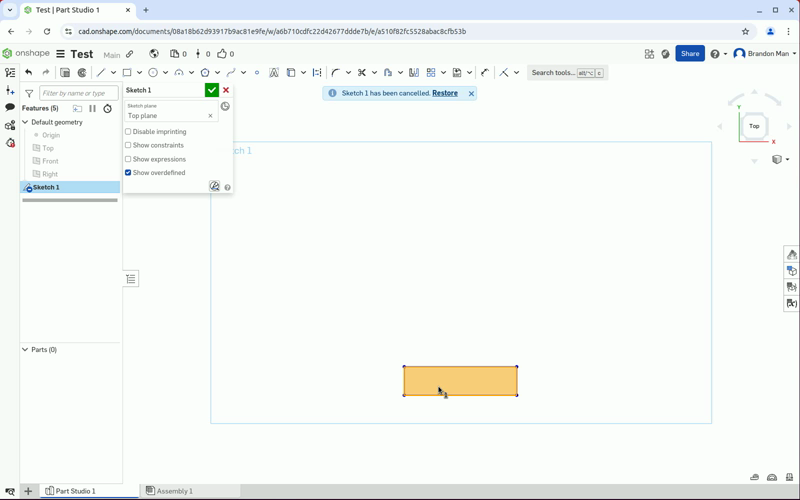
mouse_move(73, 352)
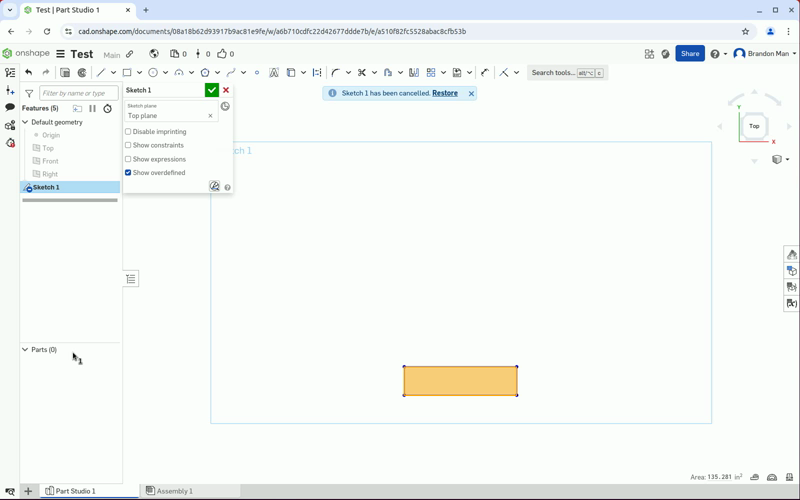
key(shift+y)
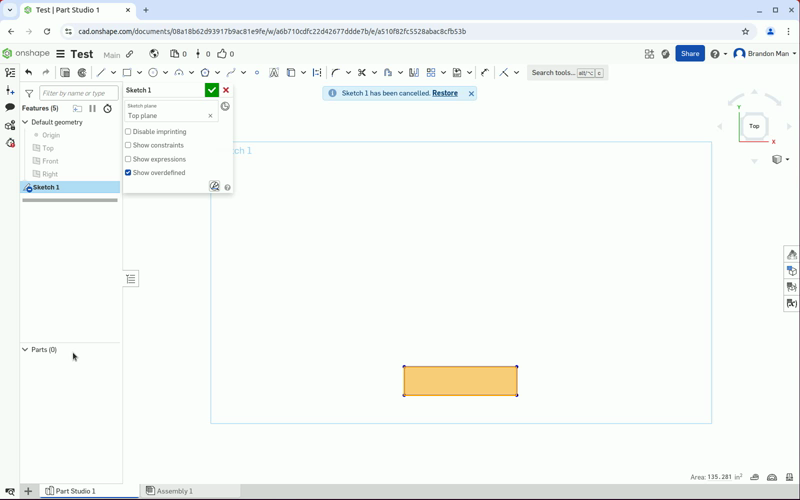
key(shift+e)
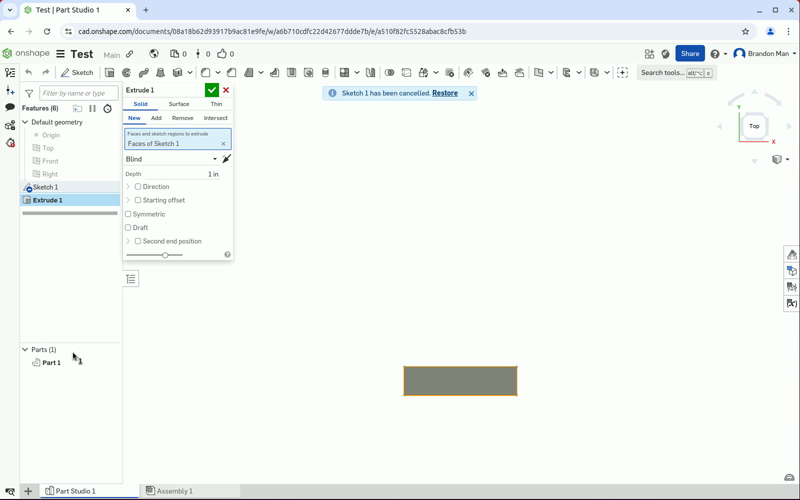
mouse_move(143, 106)
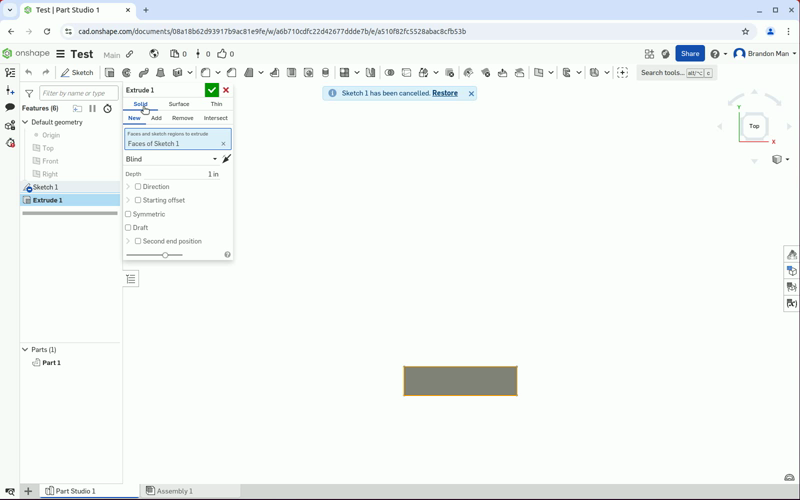
click(143, 106)
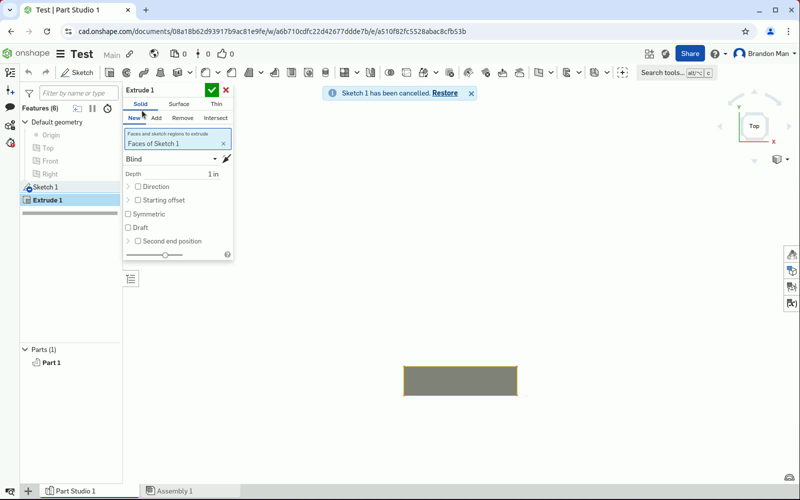
mouse_move(137, 120)
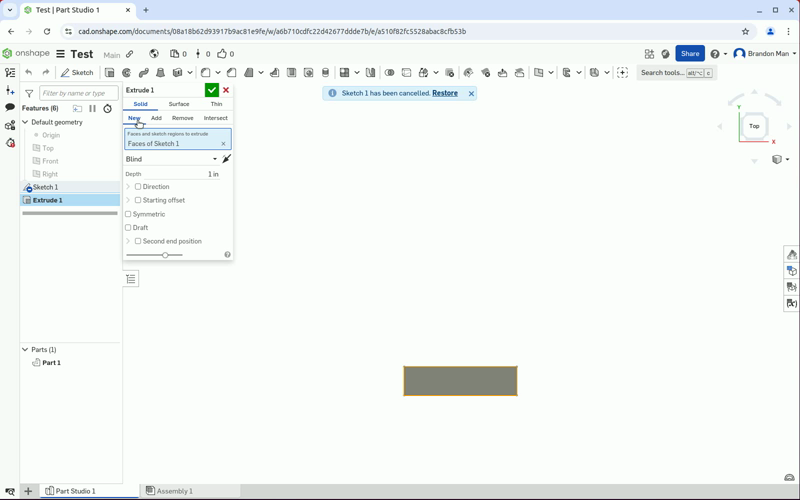
click(137, 120)
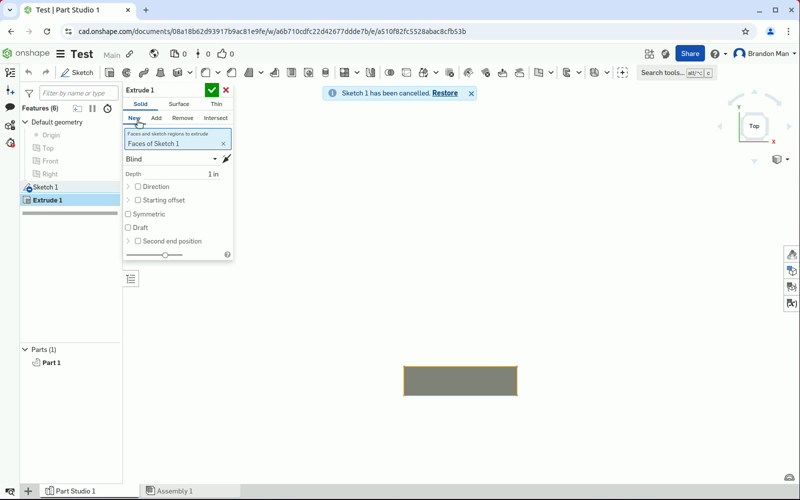
key(tab, 4)
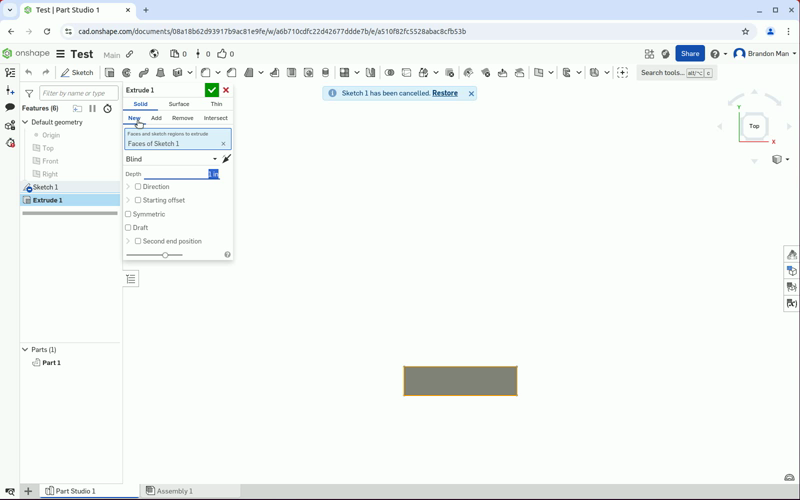
text(-3.851)
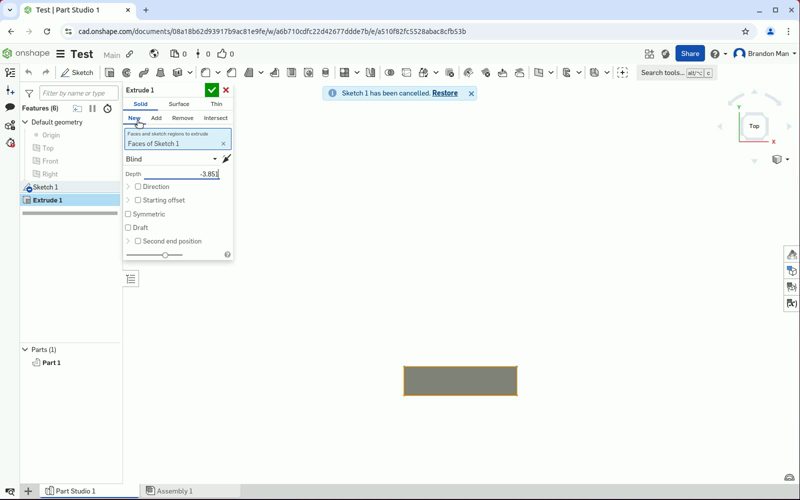
key(enter)
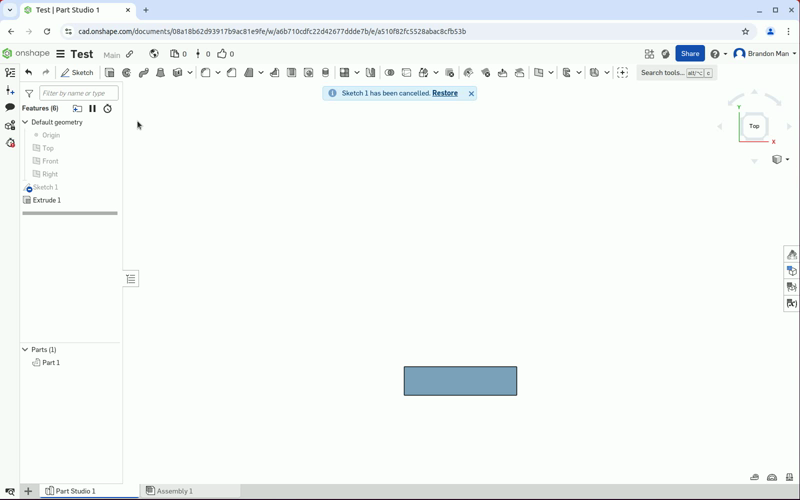
key(shift+h)
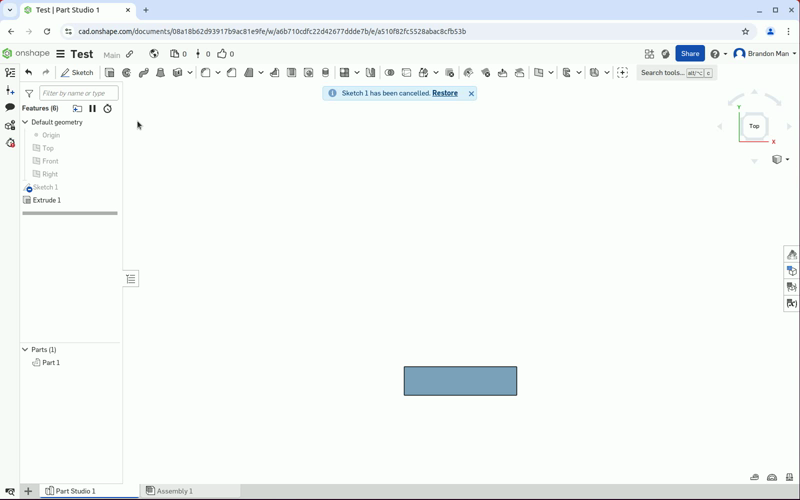
key(shift+h)
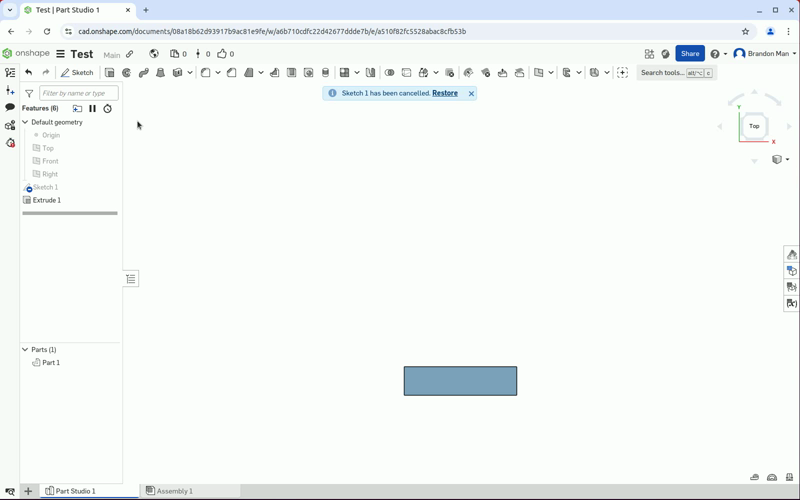
mouse_move(73, 189)
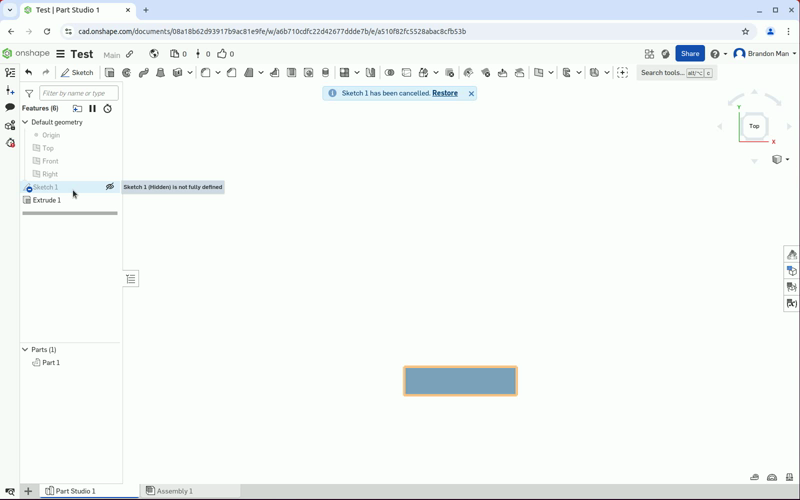
click(73, 189)
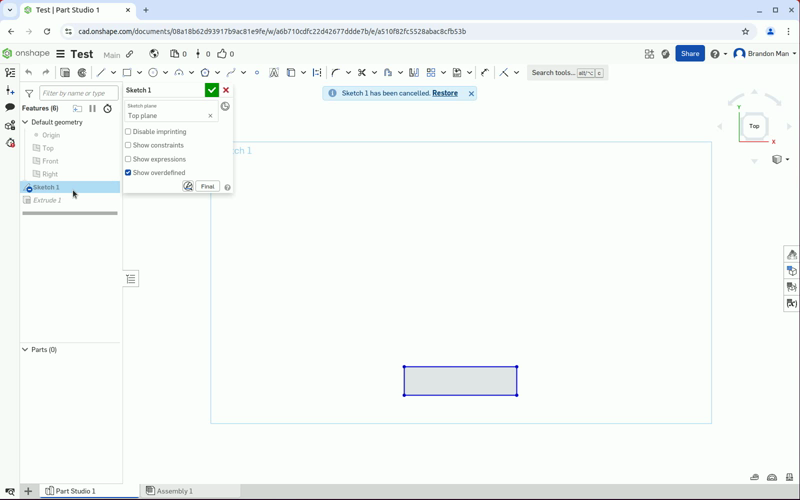
mouse_move(229, 92)
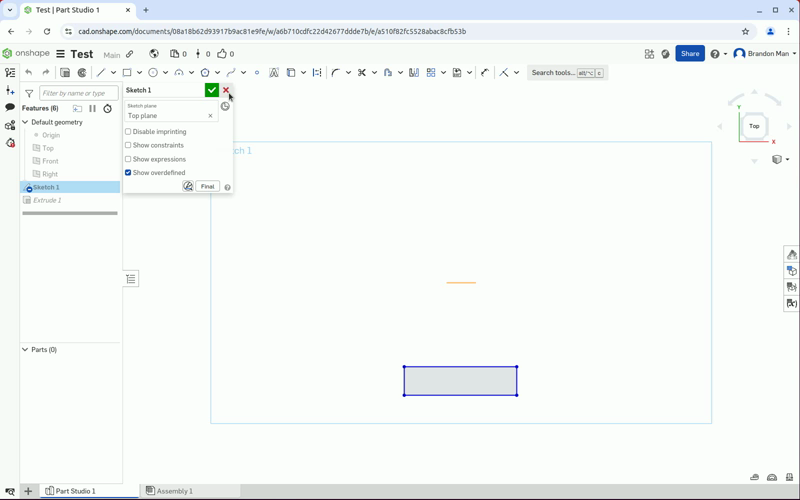
click(229, 92)
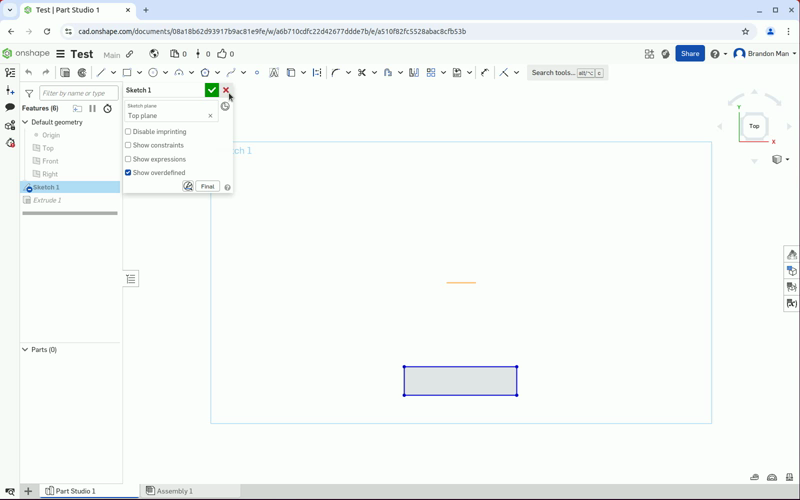
key(shift+s)
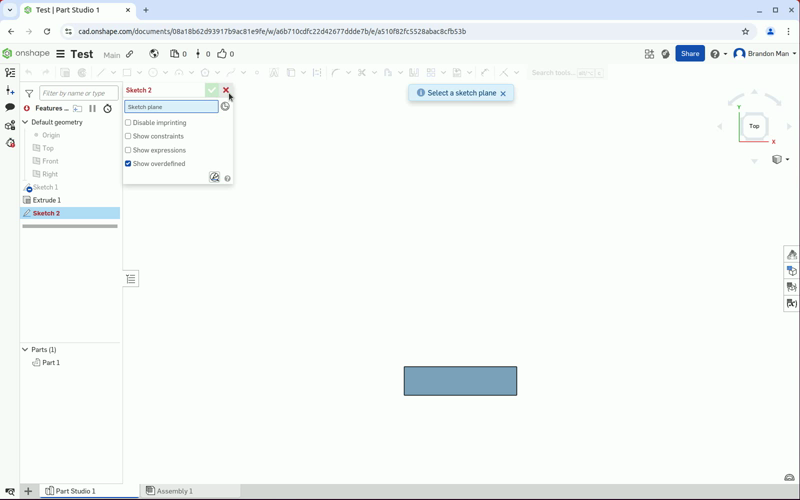
mouse_move(73, 150)
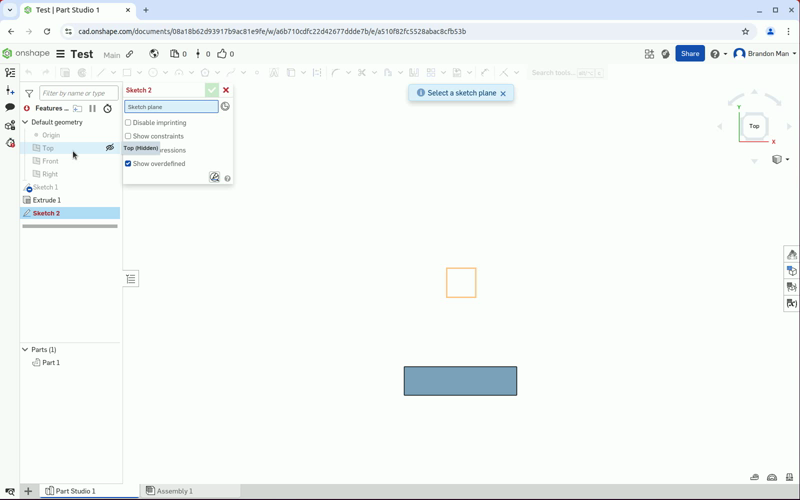
click(73, 150)
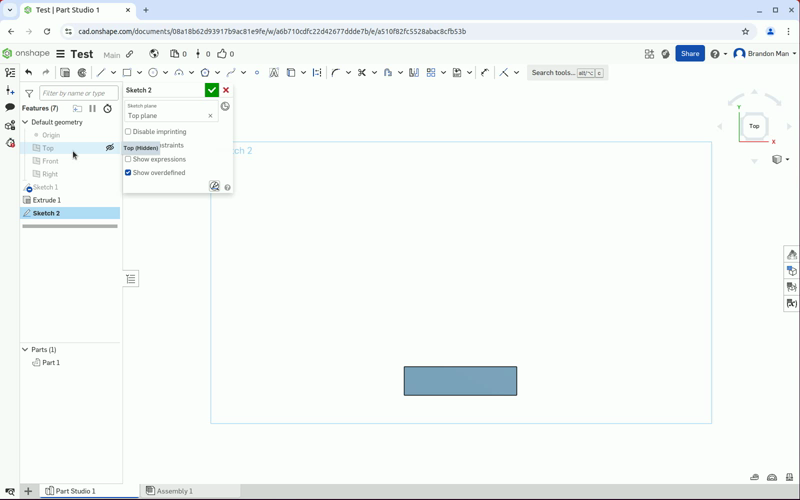
mouse_move(73, 352)
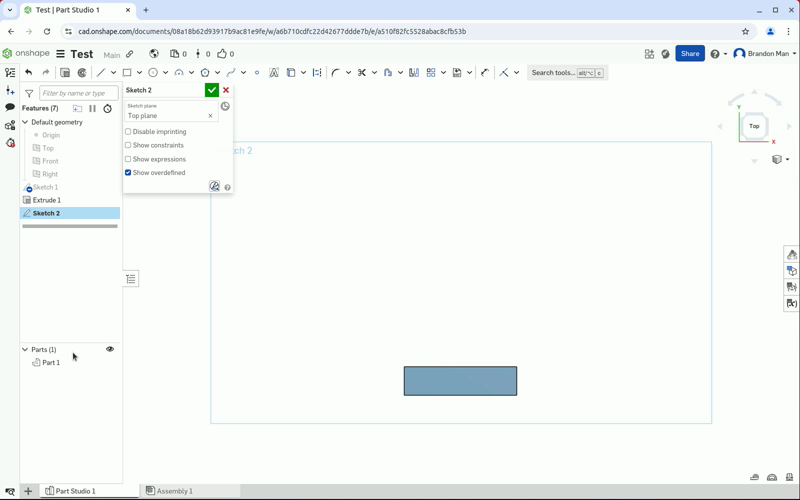
key(y)
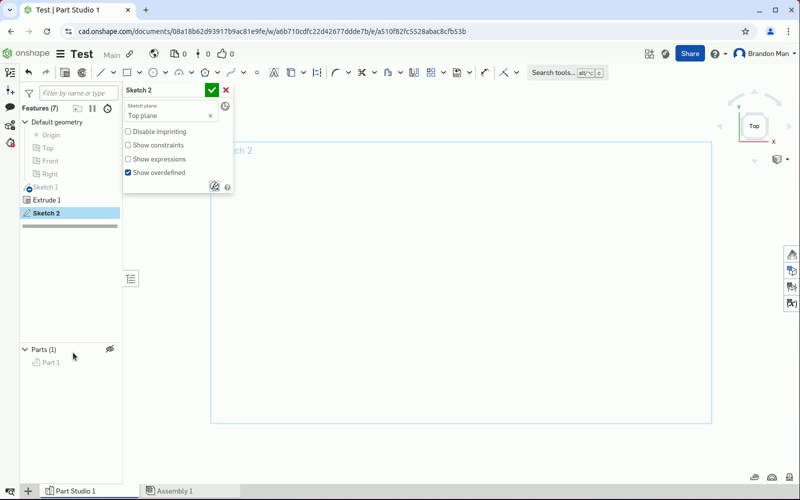
key(l)
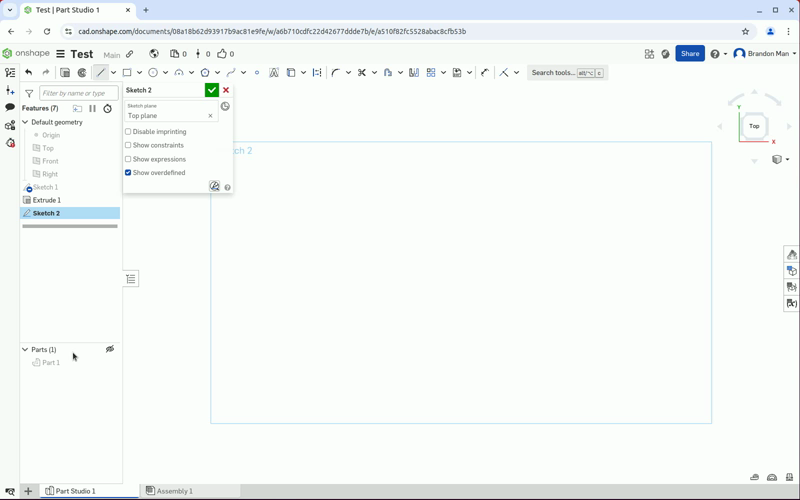
key_down(shift)
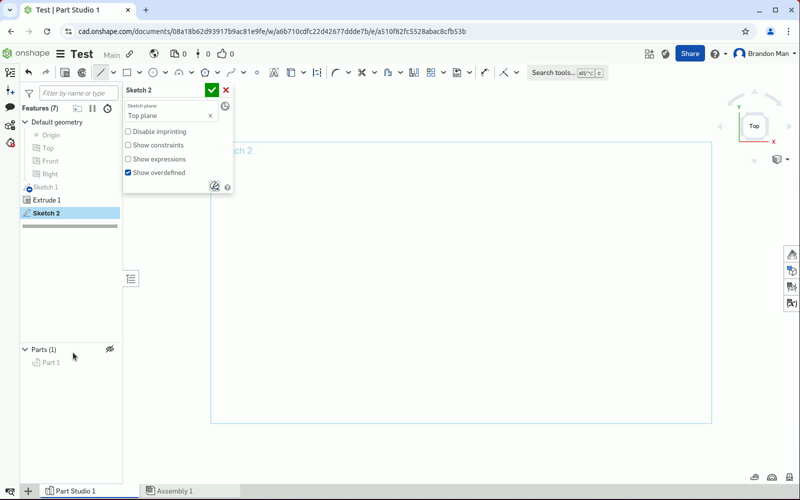
mouse_move(404, 367)
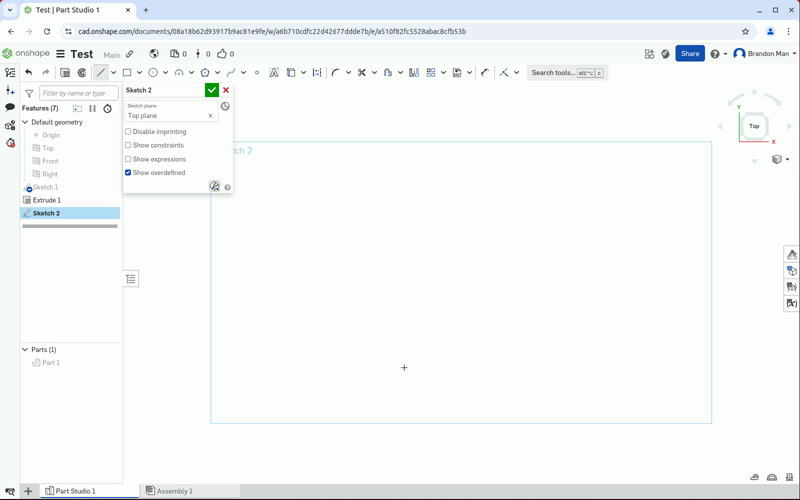
click(404, 367)
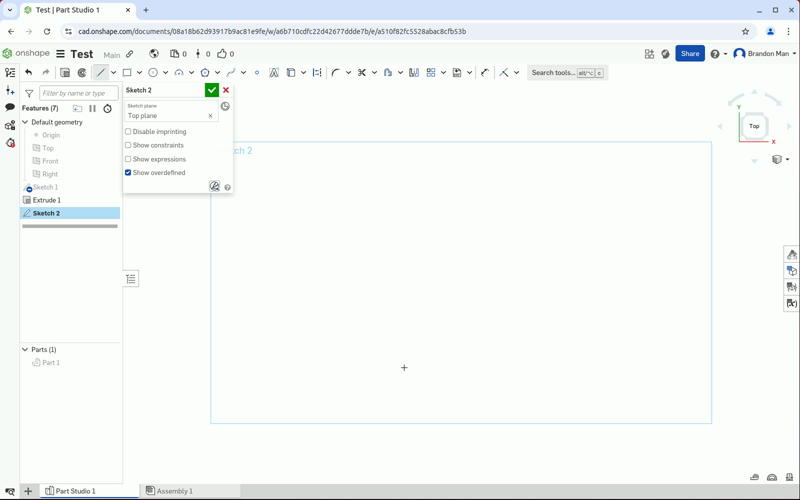
key_up(shift)
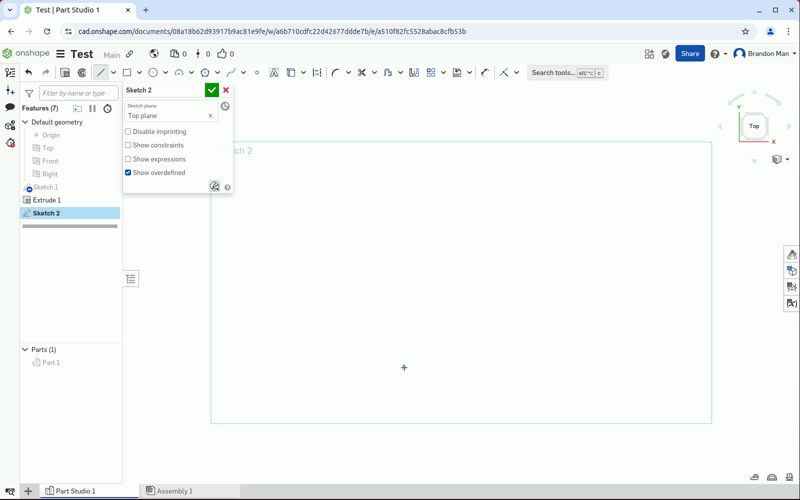
key_down(shift)
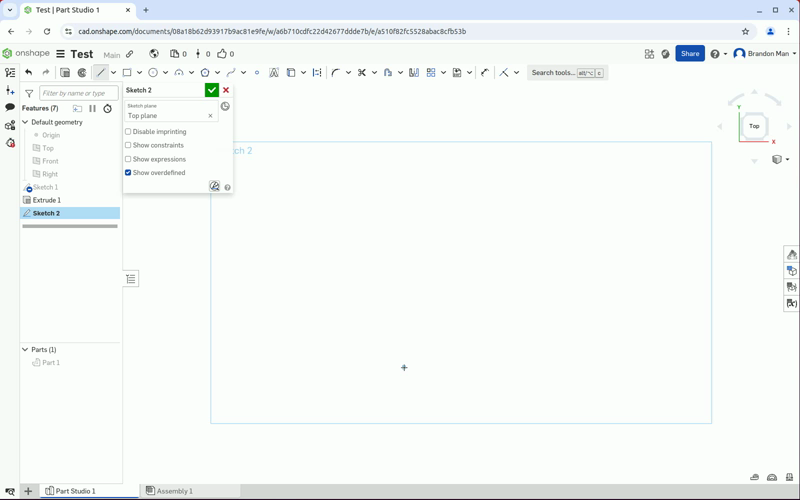
mouse_move(516, 367)
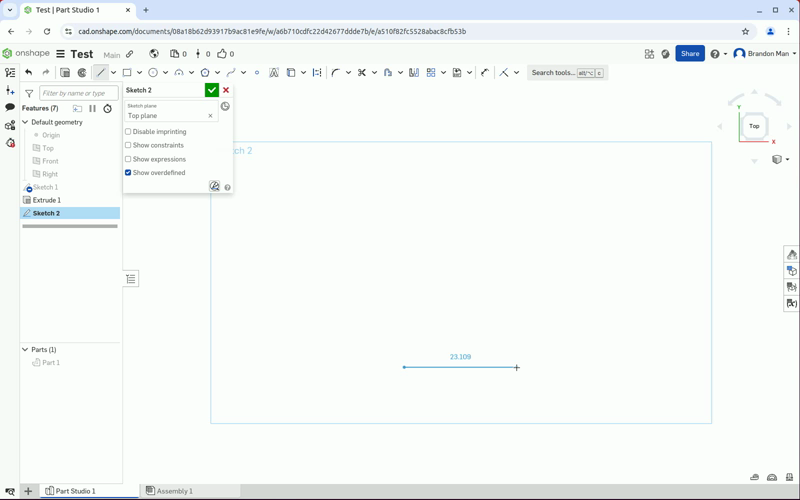
click(516, 367)
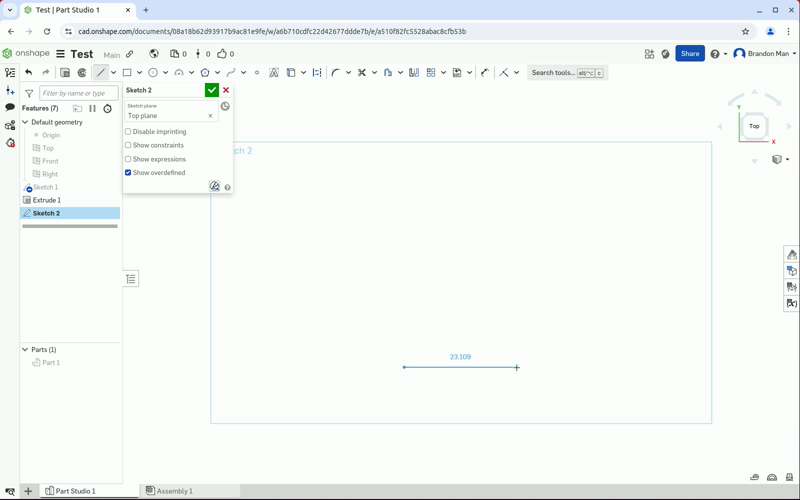
key_up(shift)
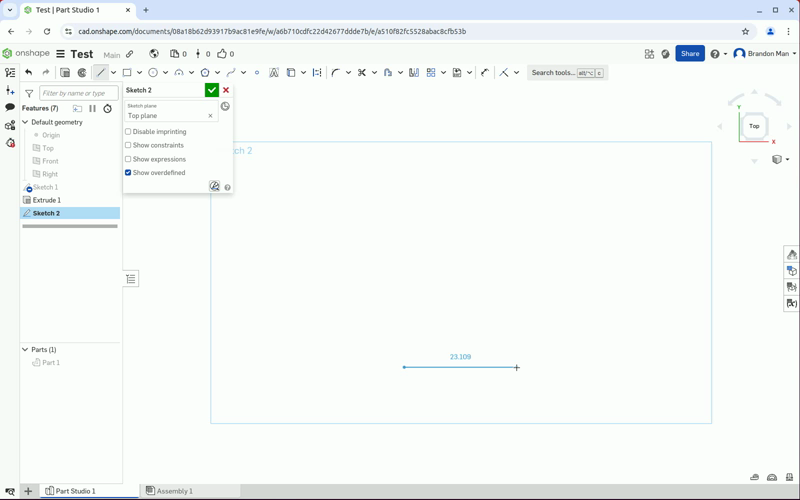
key_down(shift)
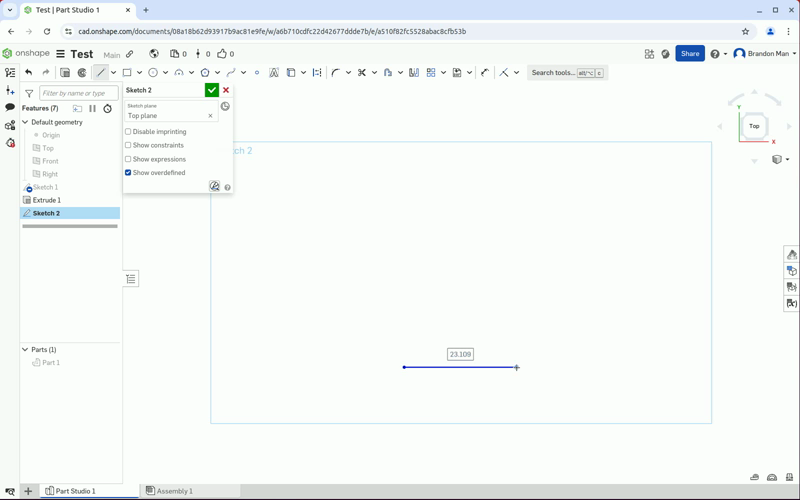
mouse_move(516, 283)
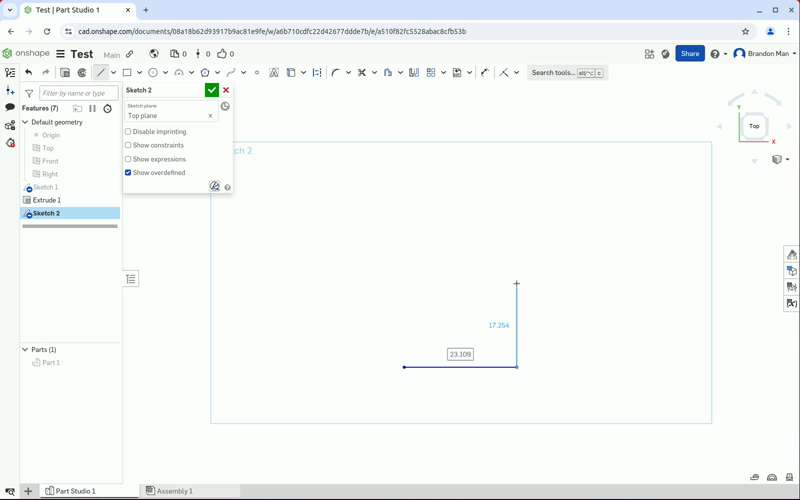
click(516, 283)
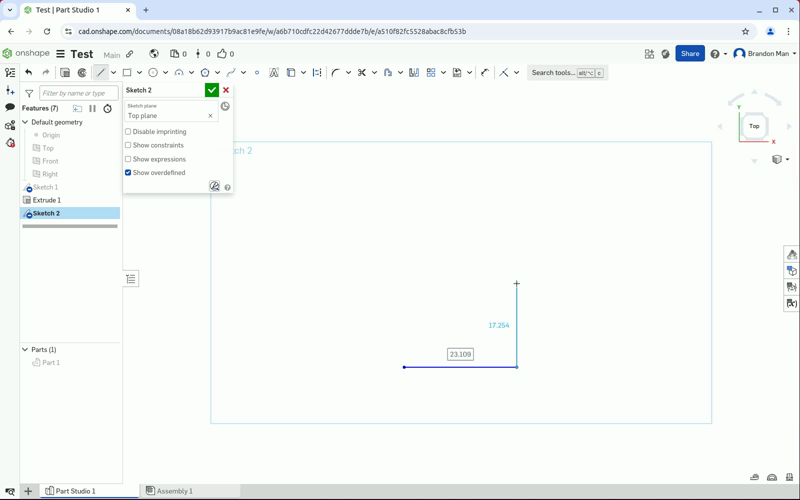
key_up(shift)
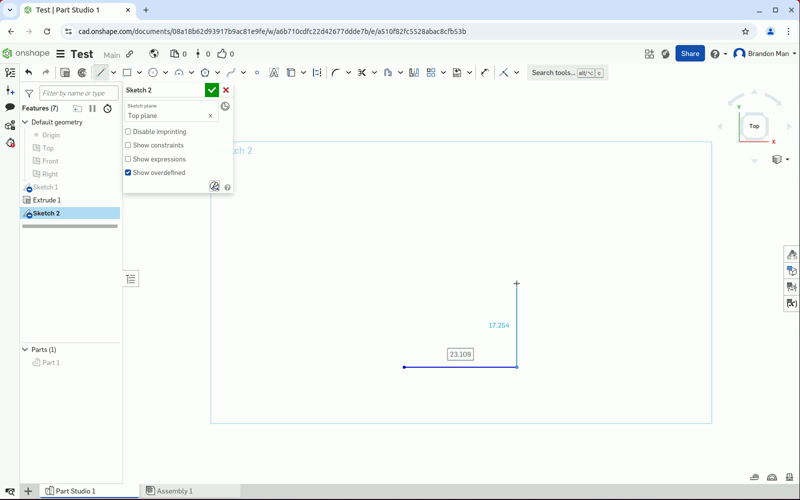
key_down(shift)
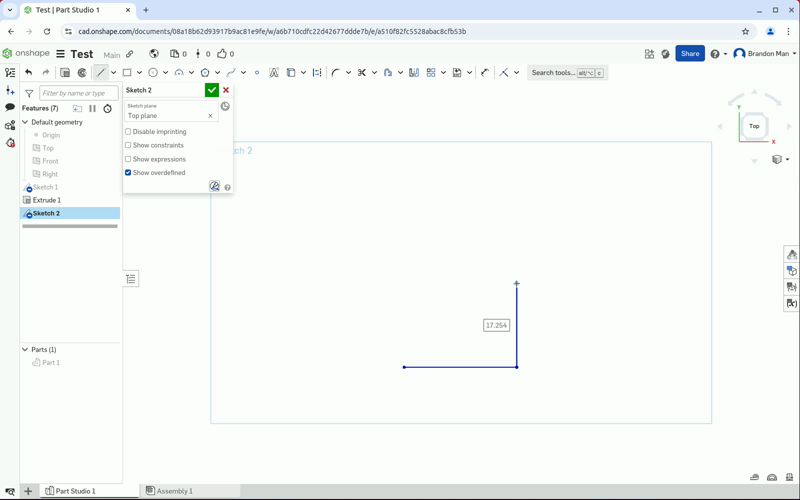
mouse_move(404, 283)
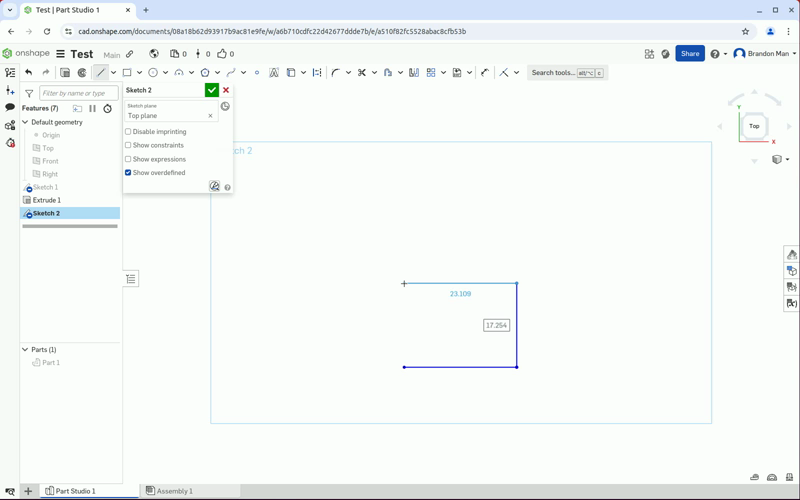
click(404, 283)
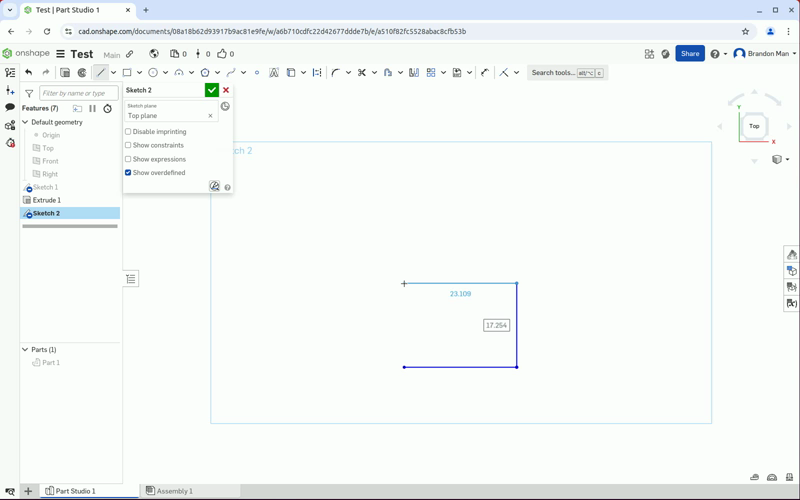
key_up(shift)
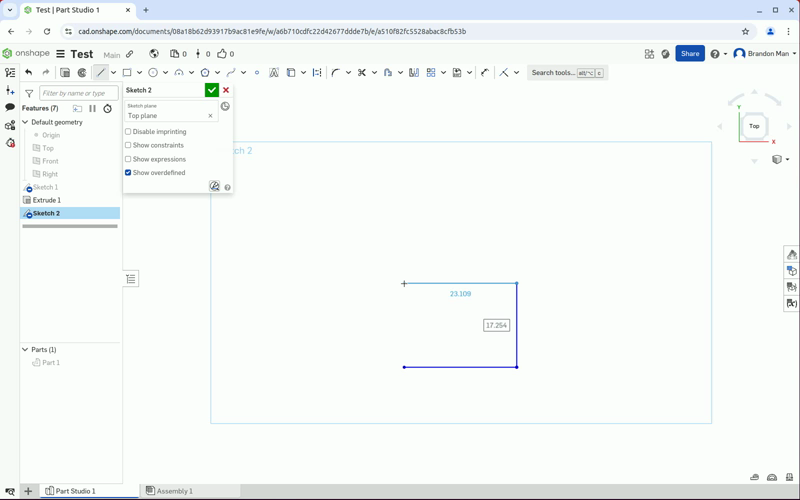
key_down(shift)
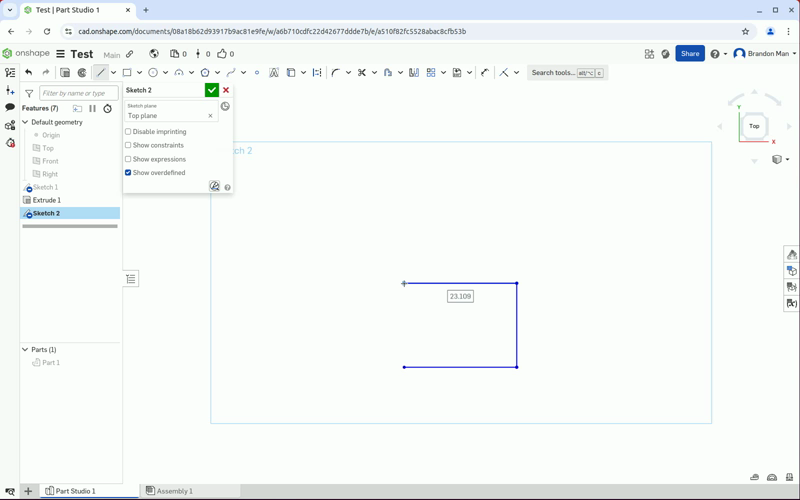
mouse_move(404, 367)
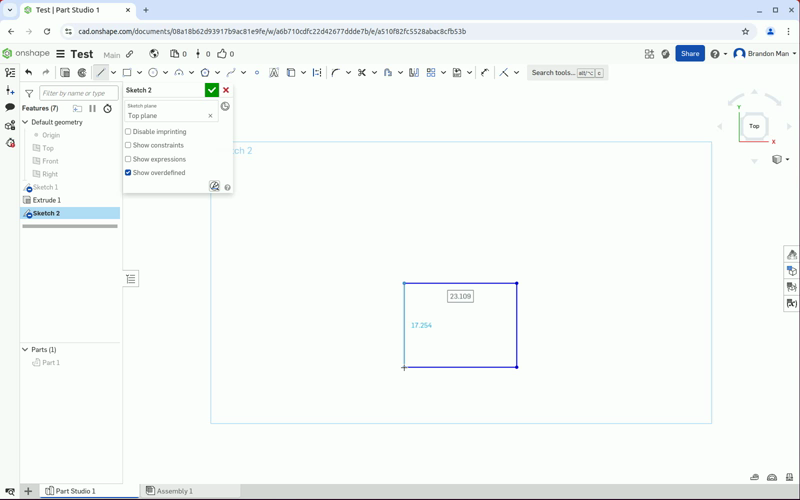
key_up(shift)
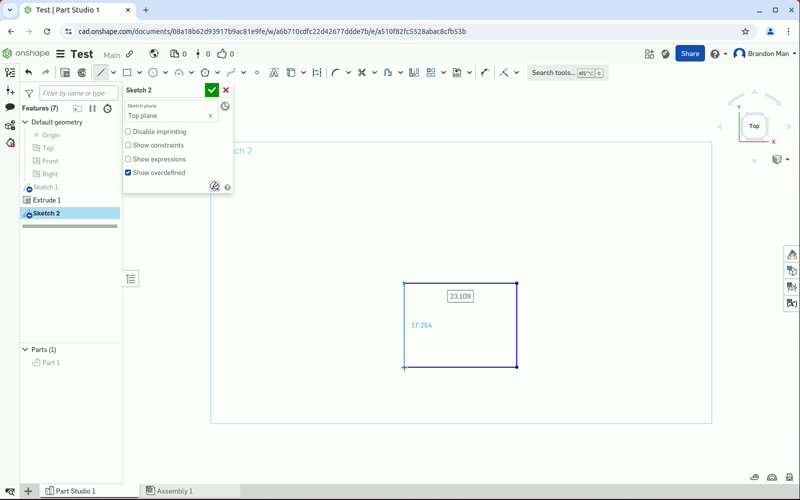
click(404, 367)
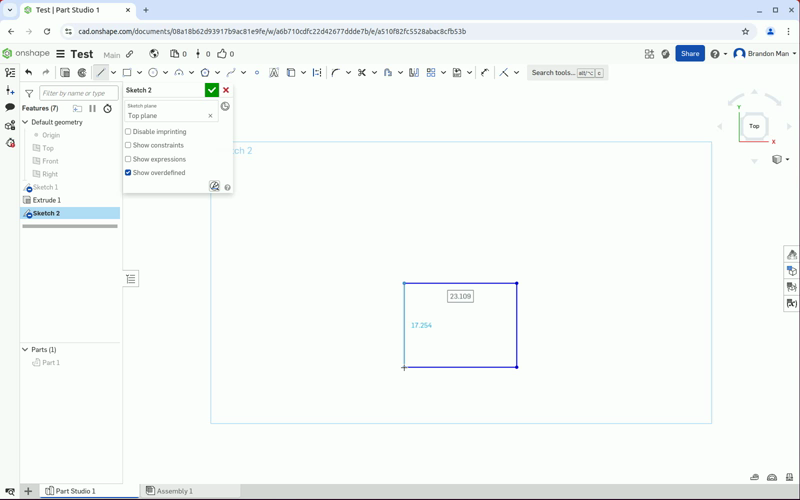
key(esc)
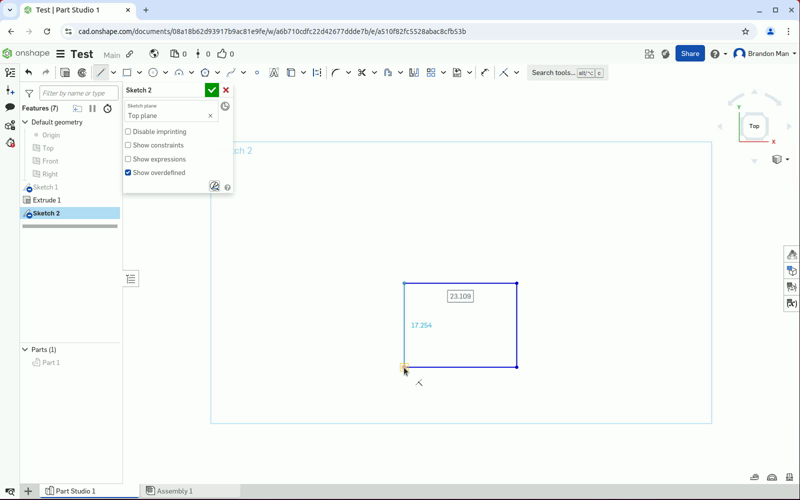
mouse_move(411, 358)
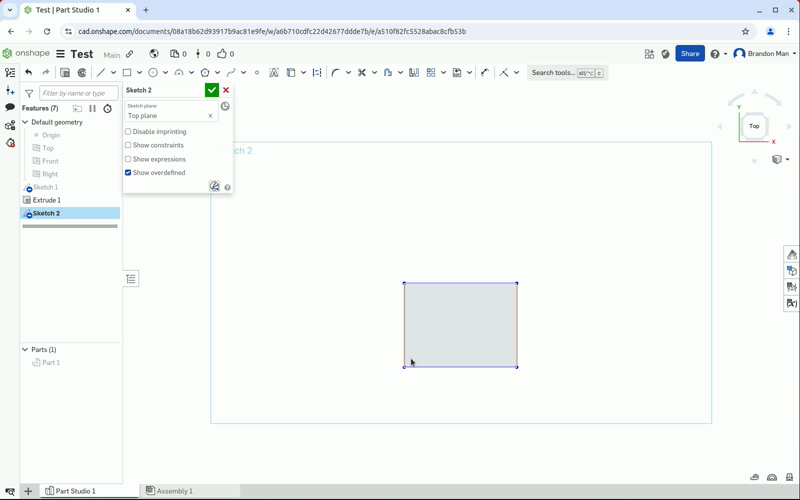
click(411, 358)
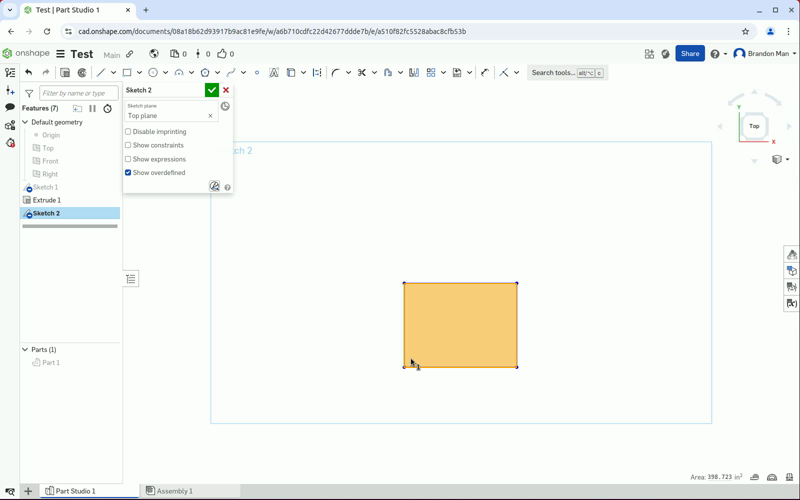
mouse_move(73, 352)
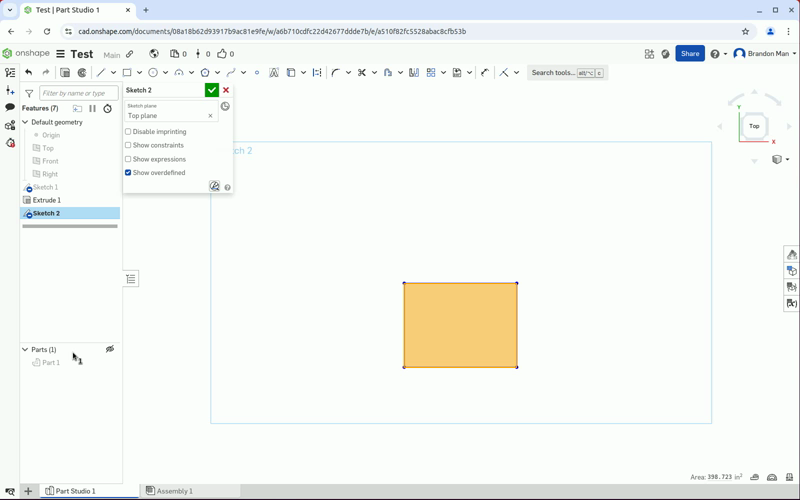
key(shift+y)
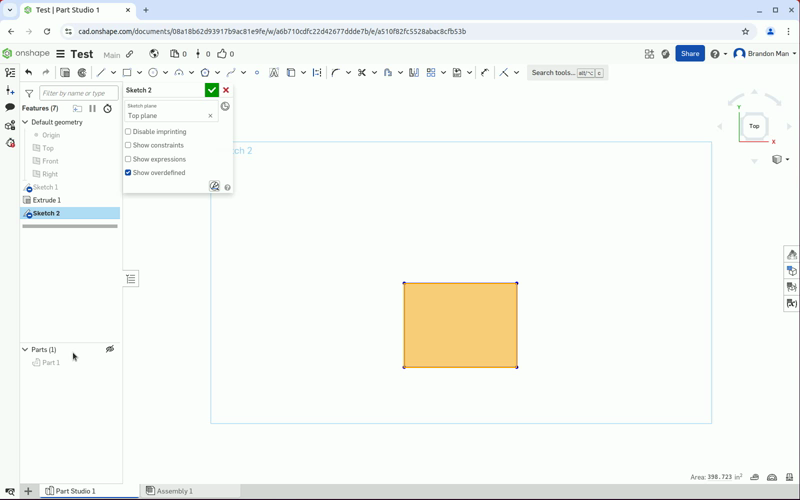
key(shift+e)
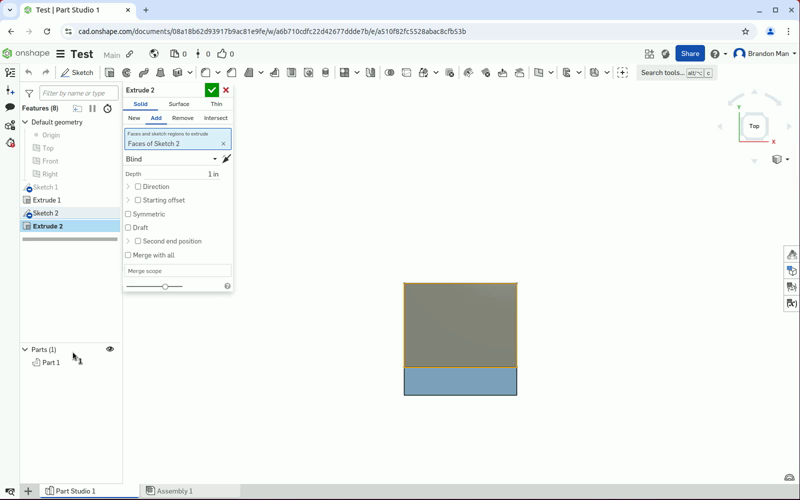
mouse_move(143, 106)
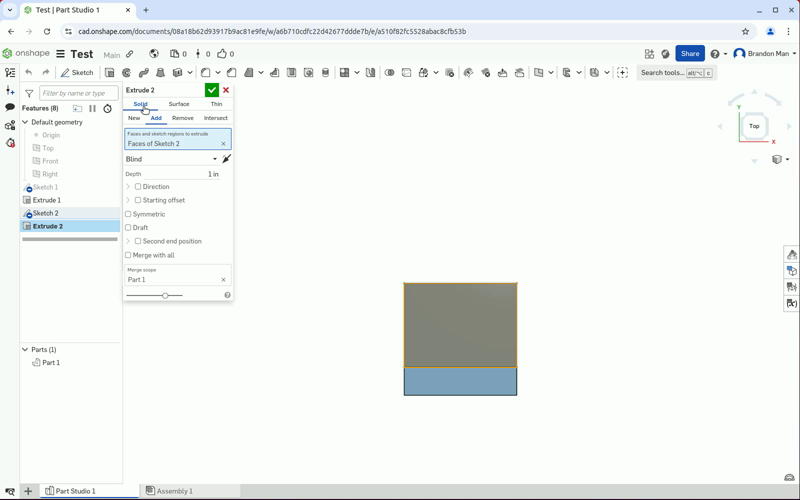
click(143, 106)
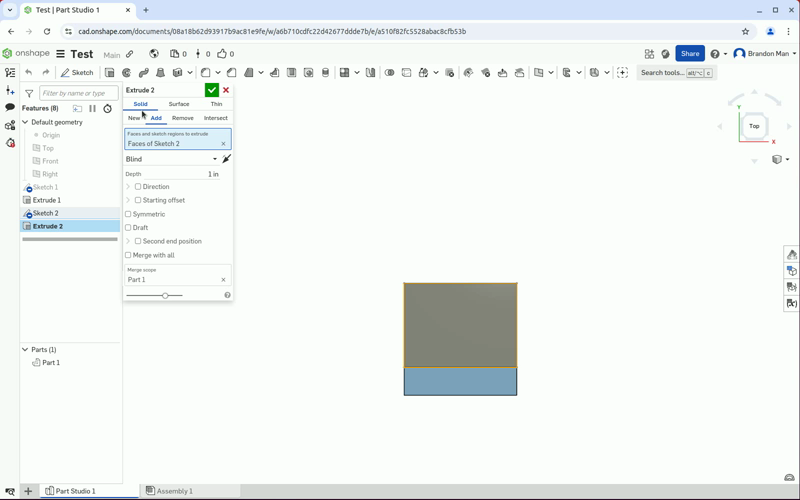
mouse_move(137, 120)
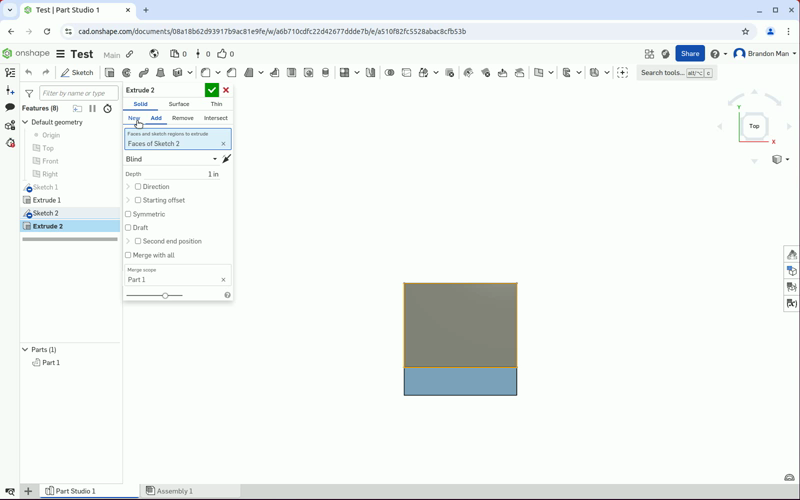
click(137, 120)
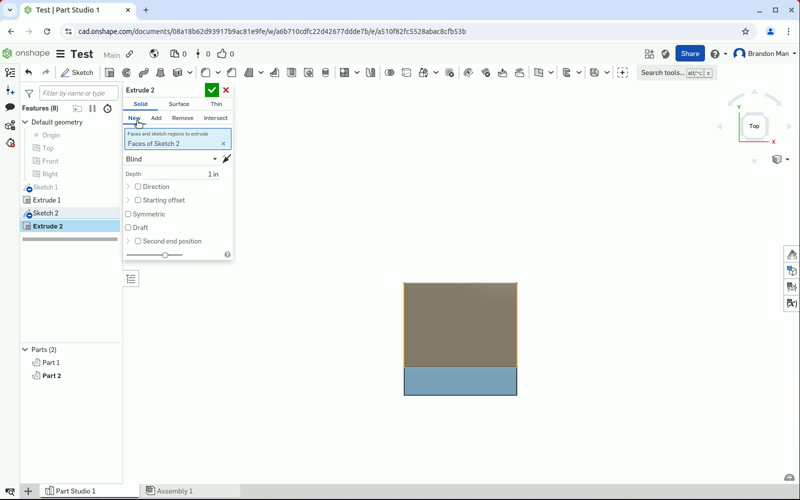
key(tab, 4)
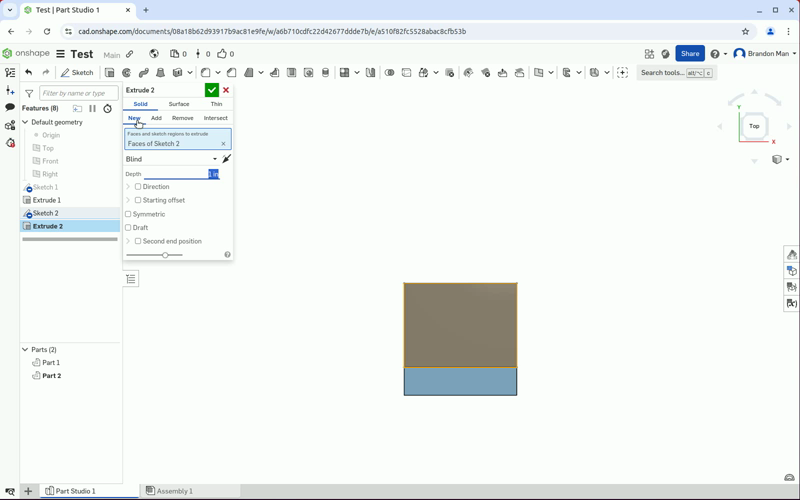
text(-3.851)
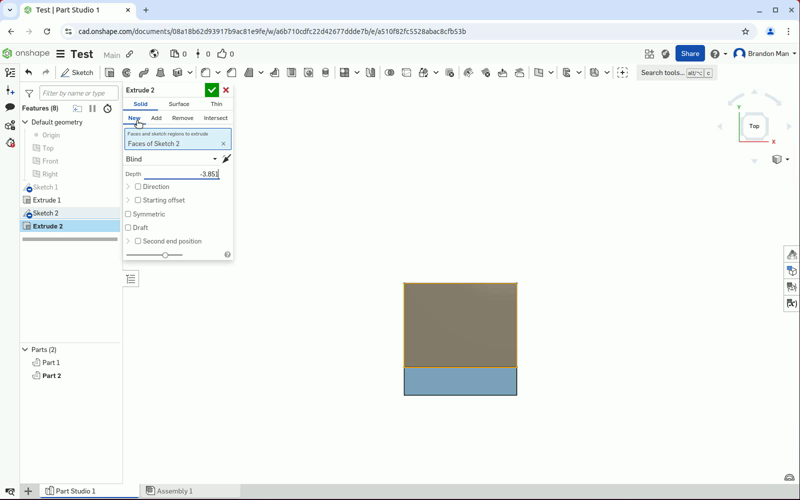
key(enter)
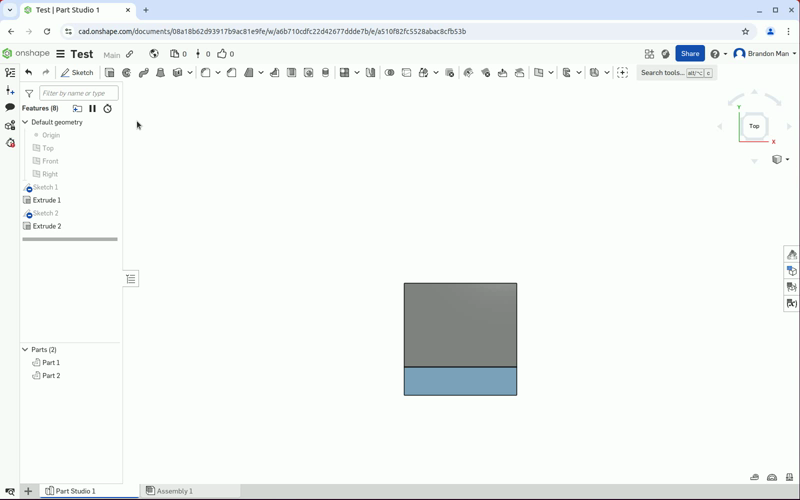
key(shift+h)
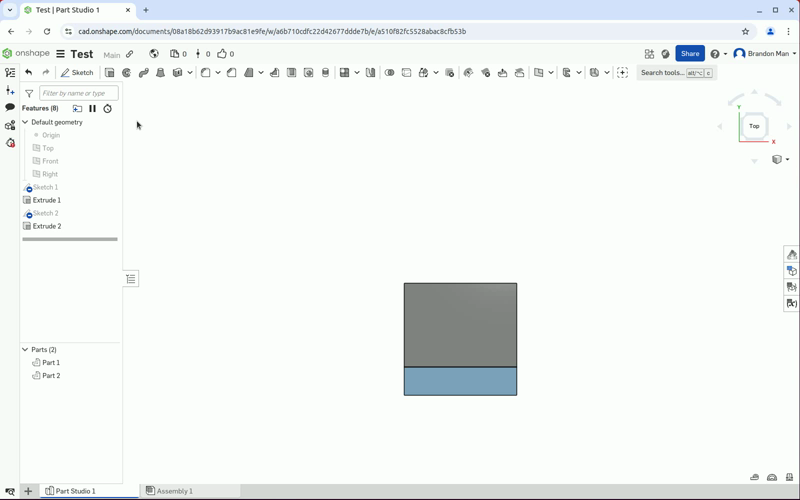
key(shift+h)
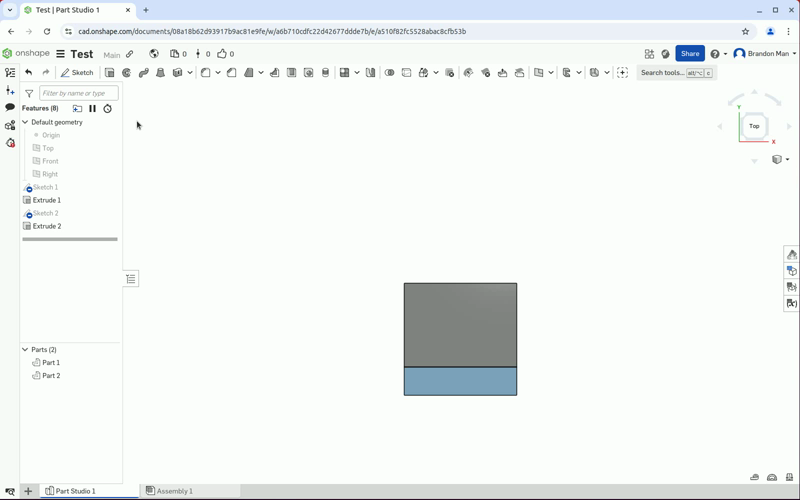
mouse_move(73, 189)
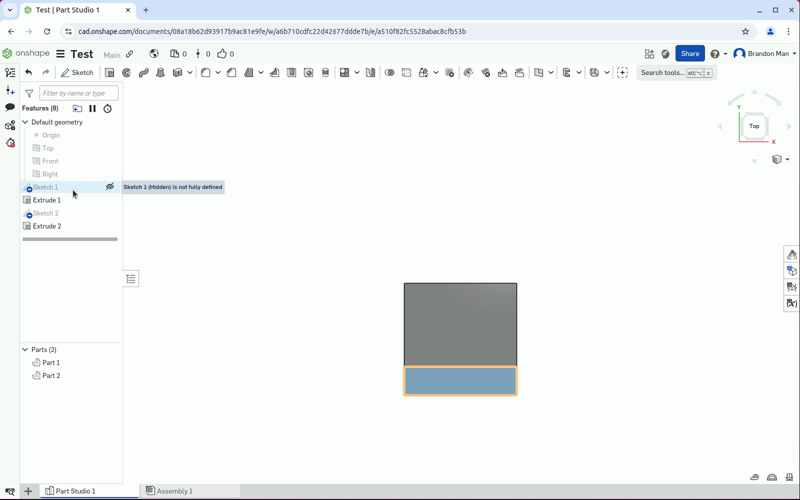
click(73, 189)
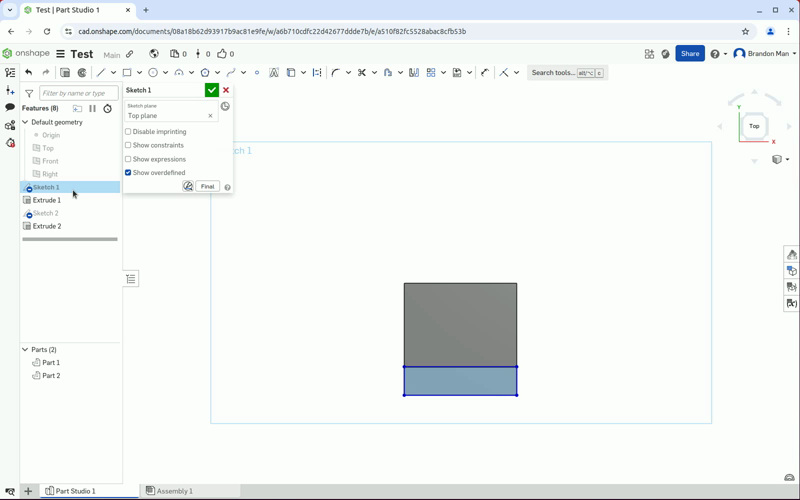
mouse_move(229, 92)
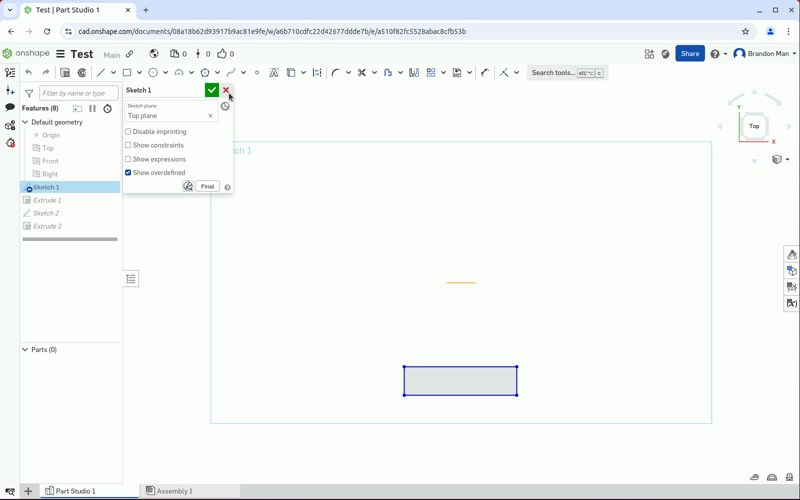
click(229, 92)
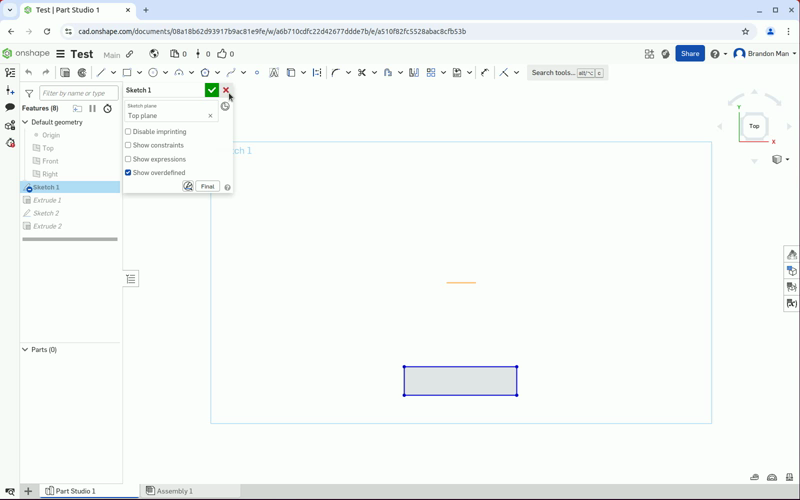
key(shift+s)
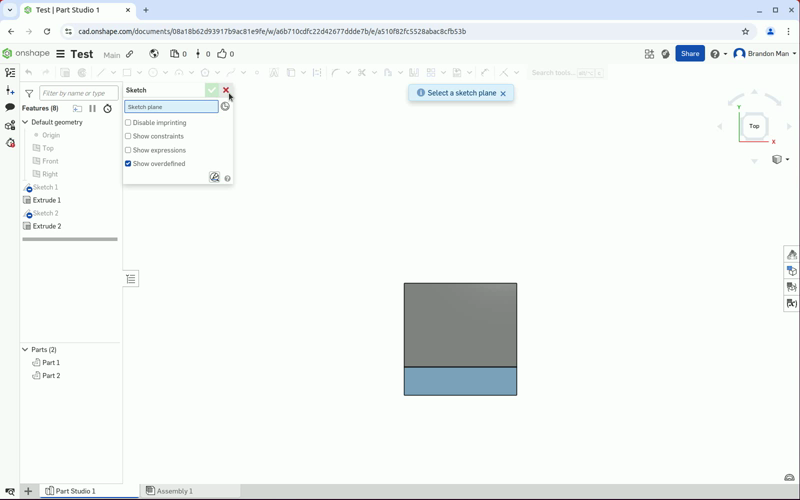
mouse_move(73, 150)
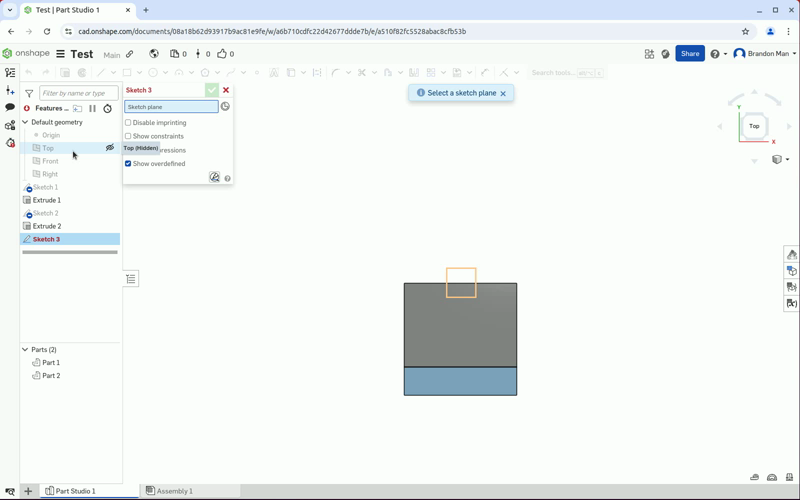
click(73, 150)
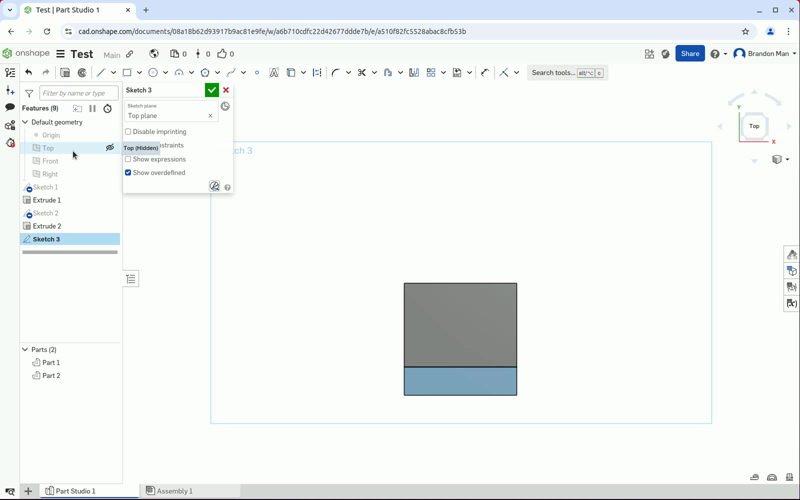
mouse_move(73, 352)
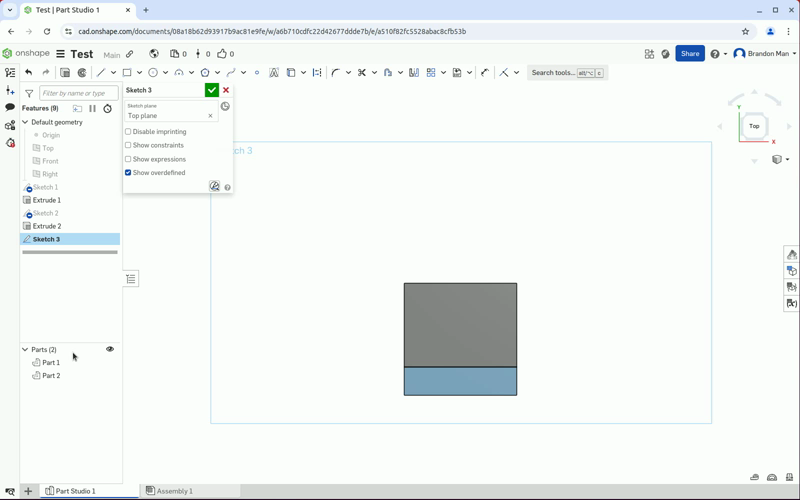
key(y)
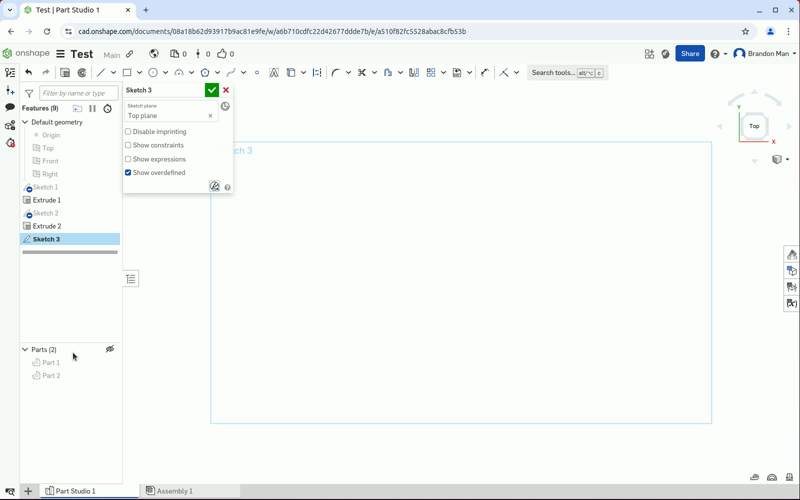
key(l)
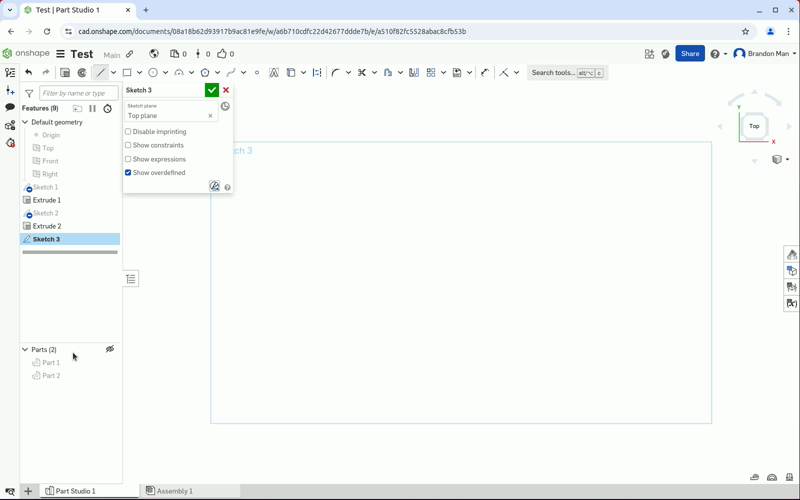
key_down(shift)
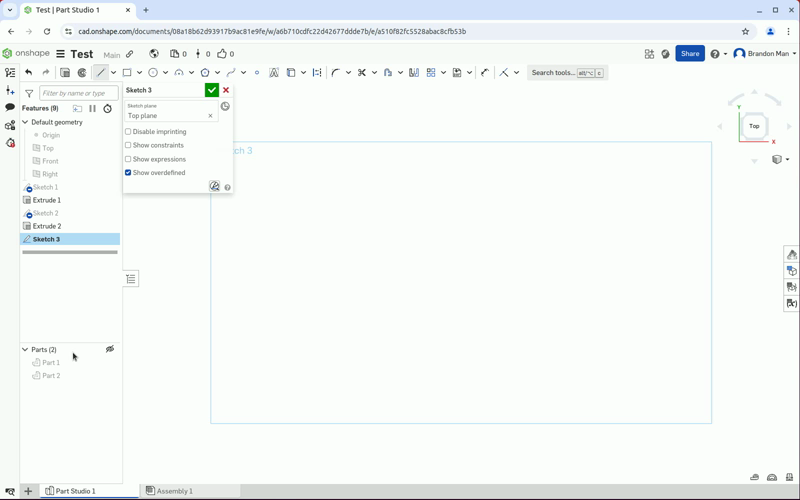
mouse_move(404, 395)
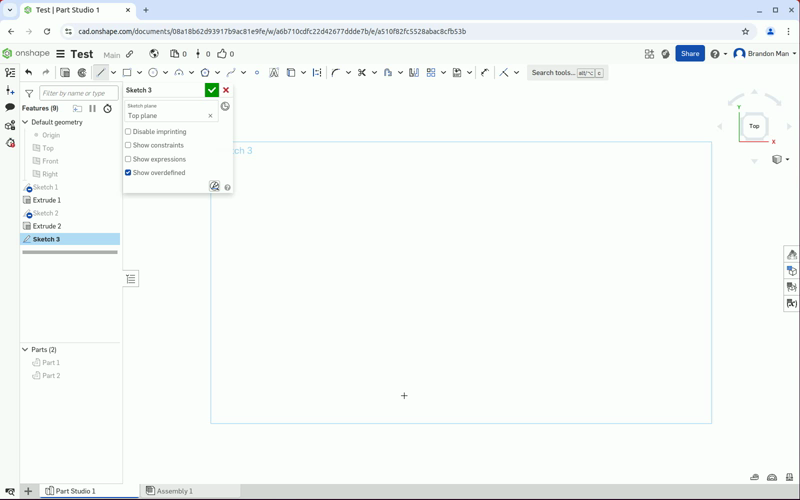
click(404, 395)
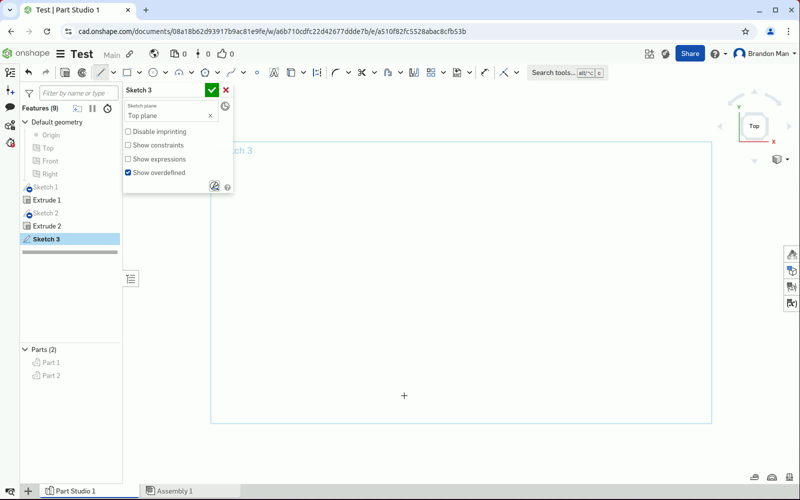
key_up(shift)
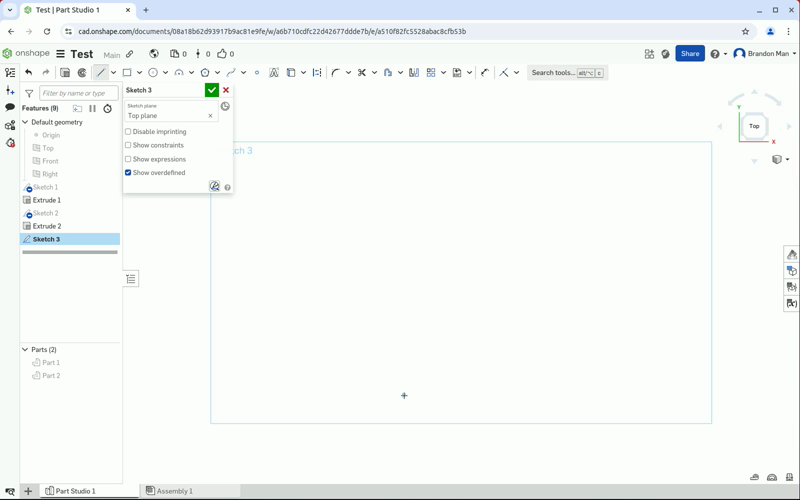
key_down(shift)
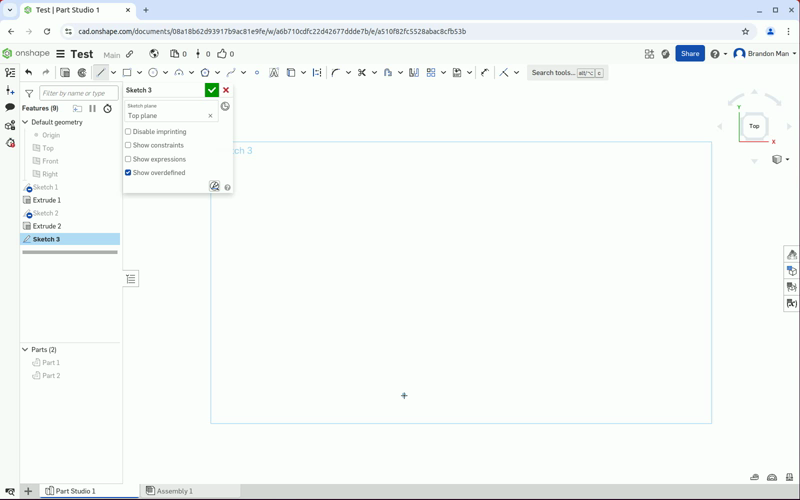
mouse_move(516, 395)
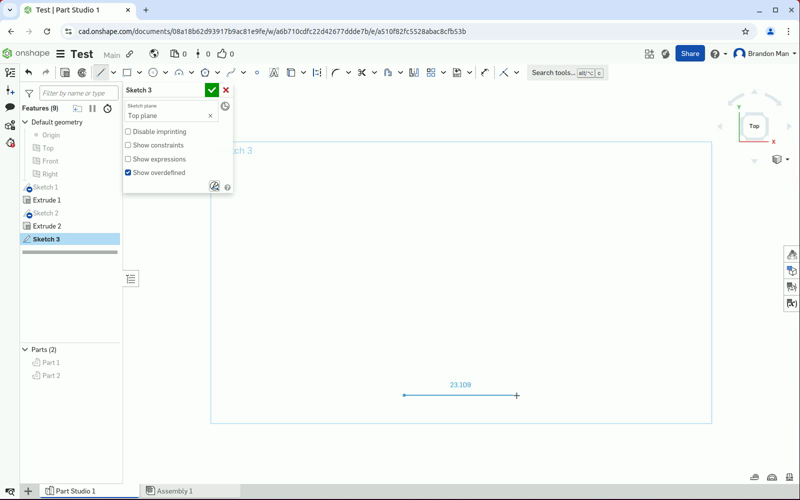
click(516, 395)
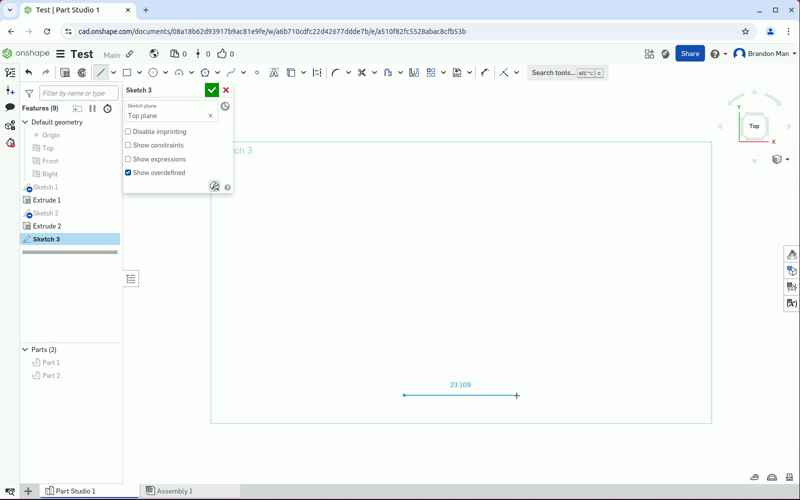
key_up(shift)
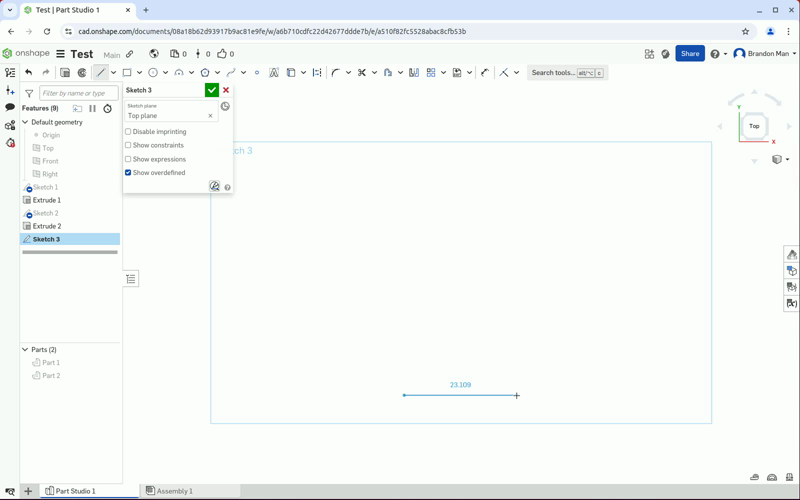
key_down(shift)
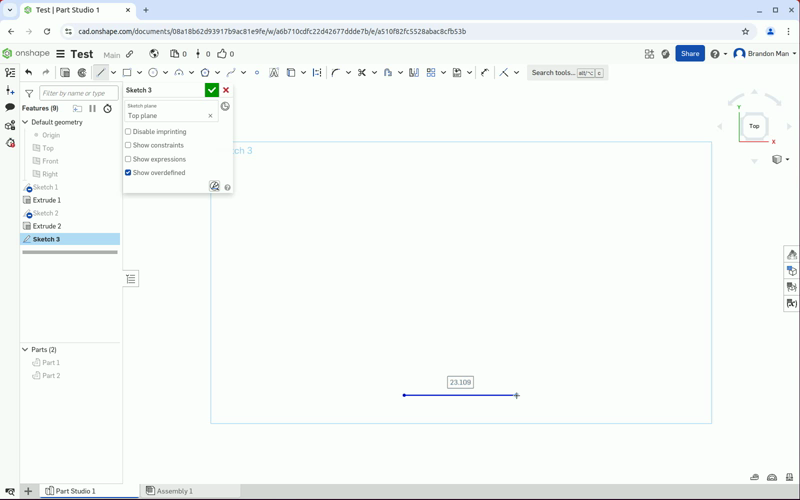
mouse_move(546, 395)
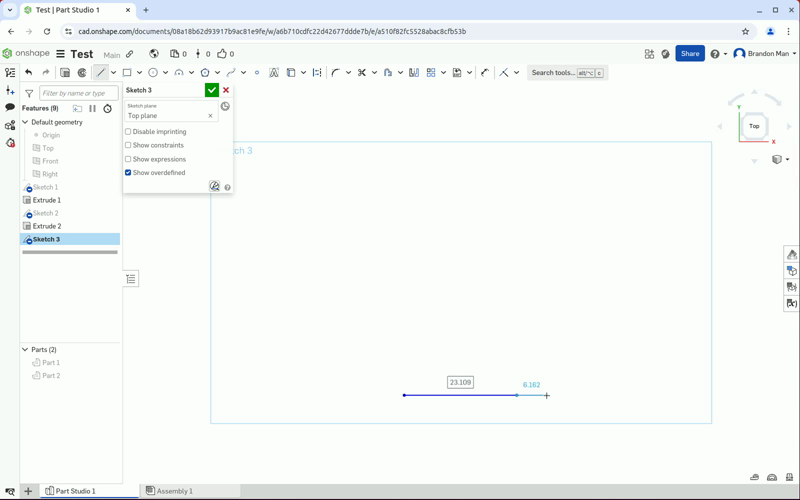
mouse_move(516, 366)
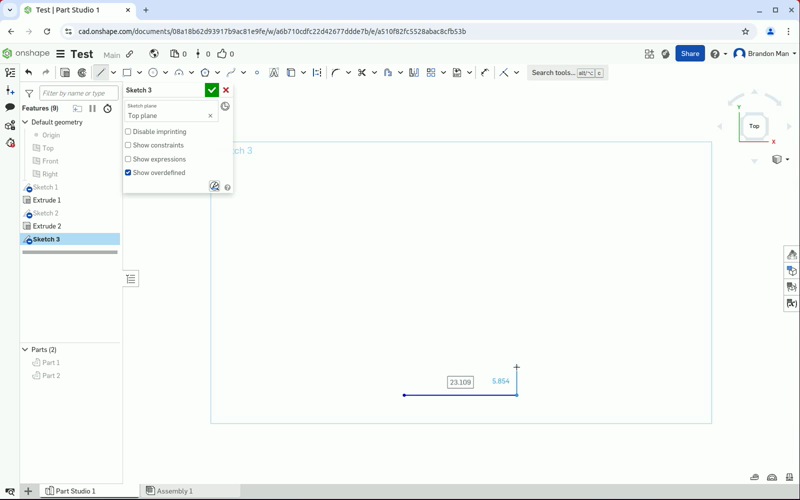
click(516, 366)
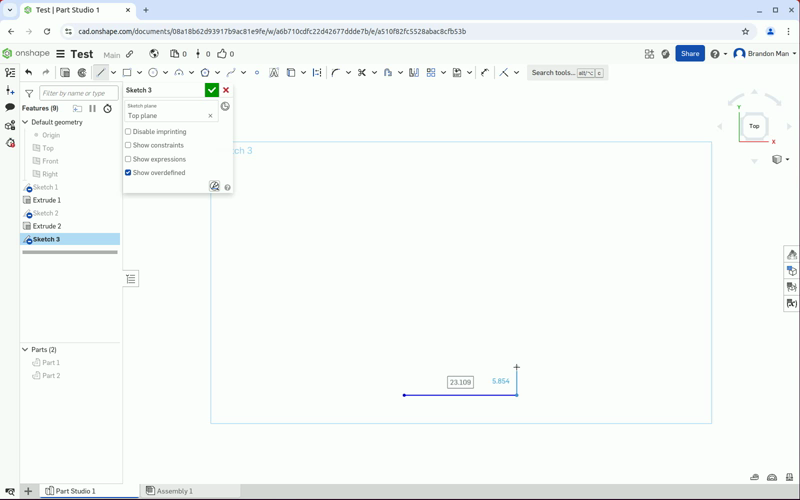
key_up(shift)
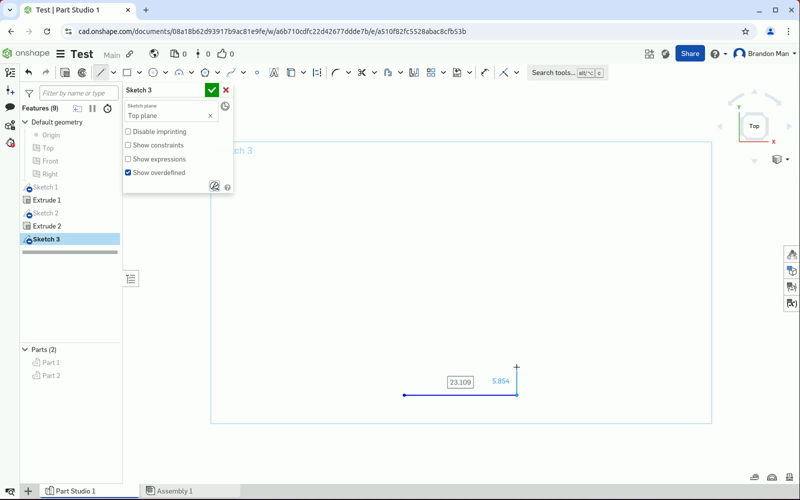
key_down(shift)
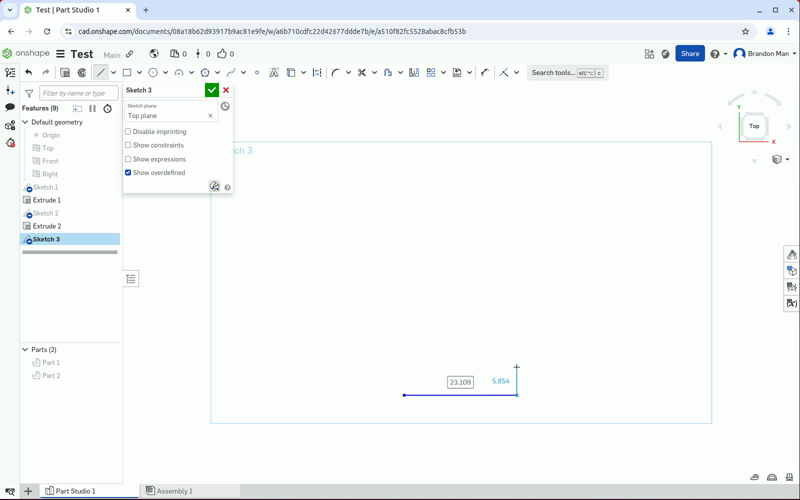
mouse_move(404, 366)
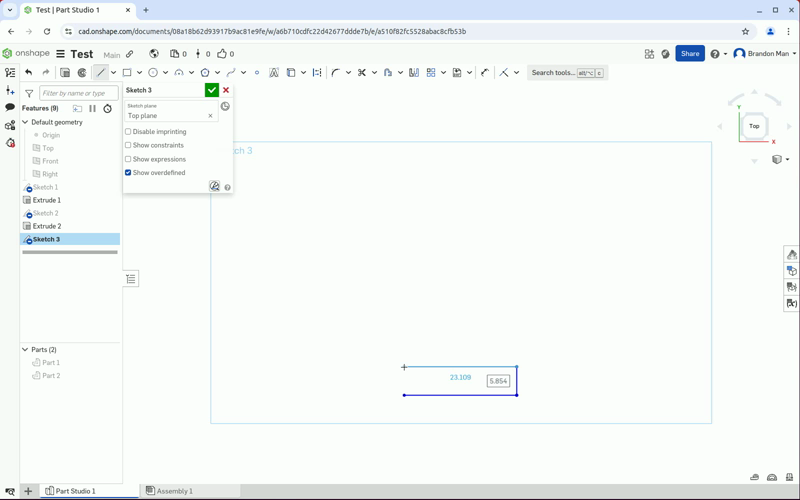
click(404, 366)
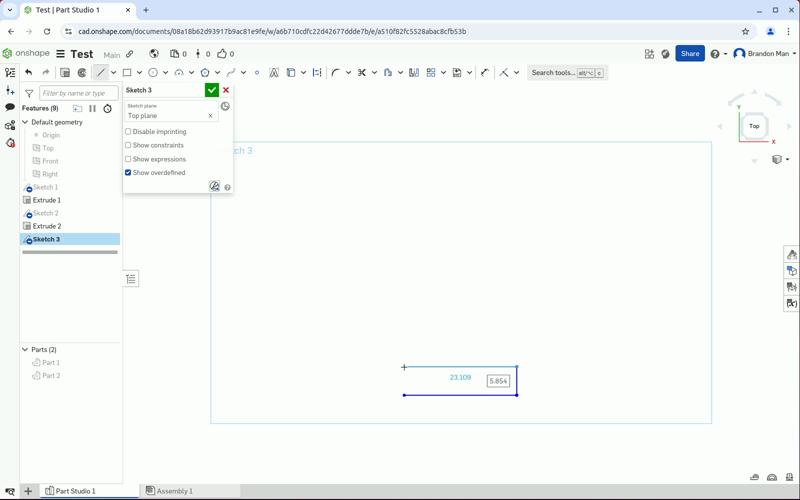
key_up(shift)
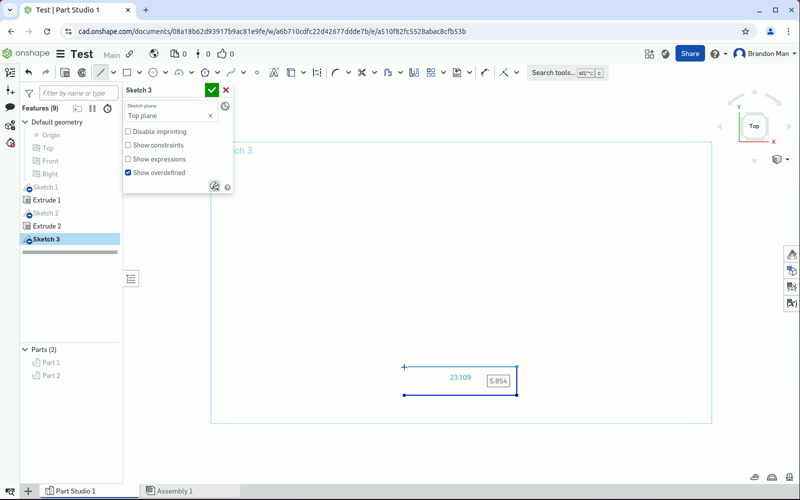
mouse_move(434, 366)
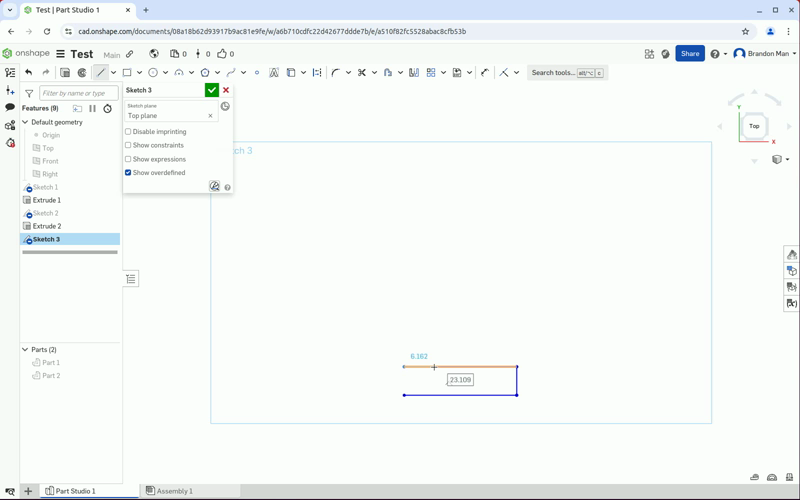
key_down(shift)
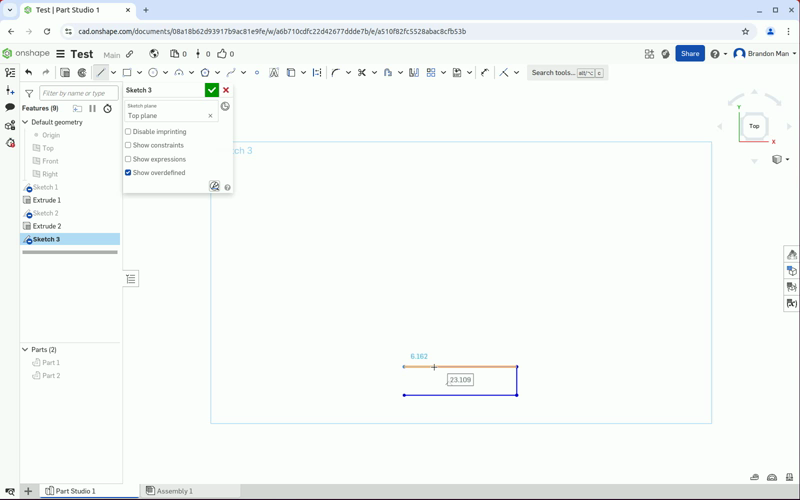
mouse_move(404, 395)
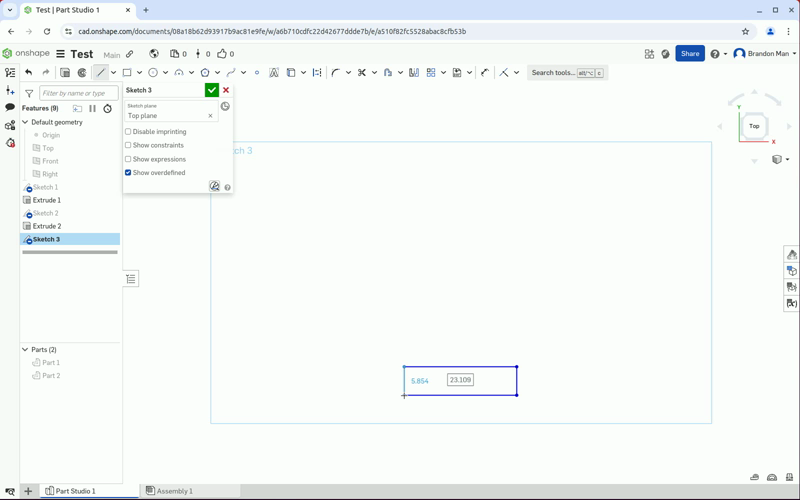
key_up(shift)
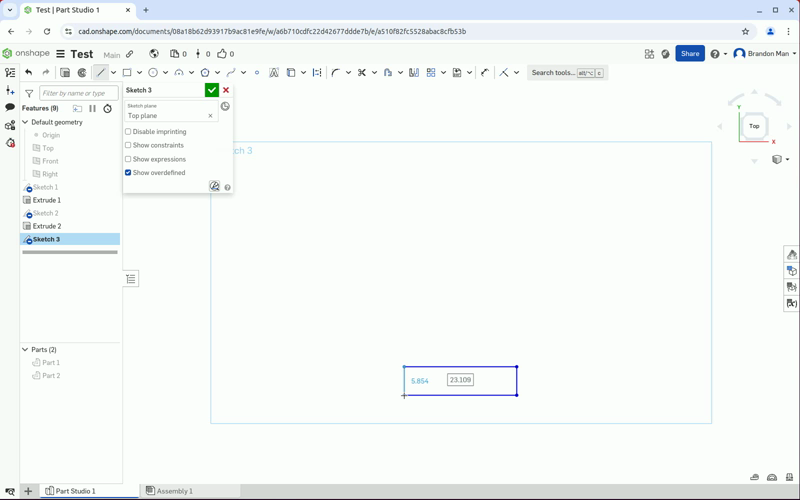
click(404, 395)
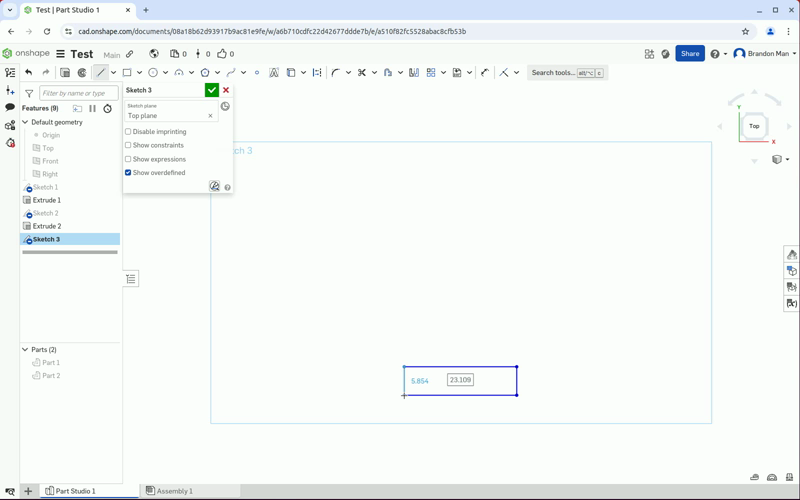
key(esc)
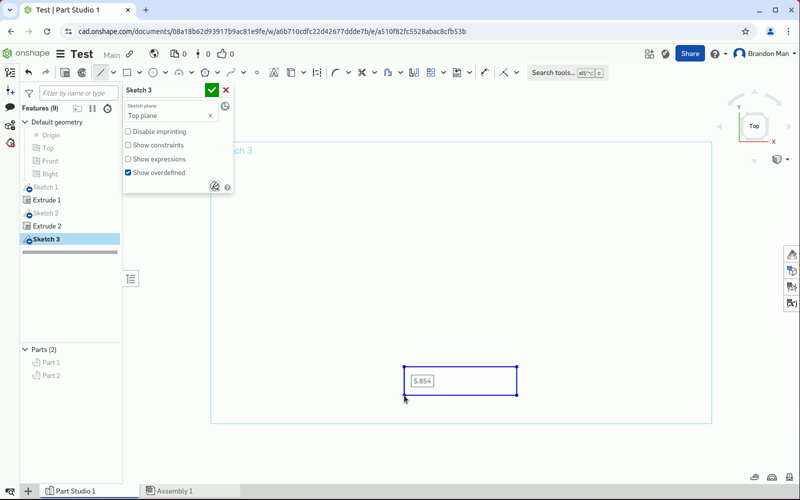
mouse_move(447, 383)
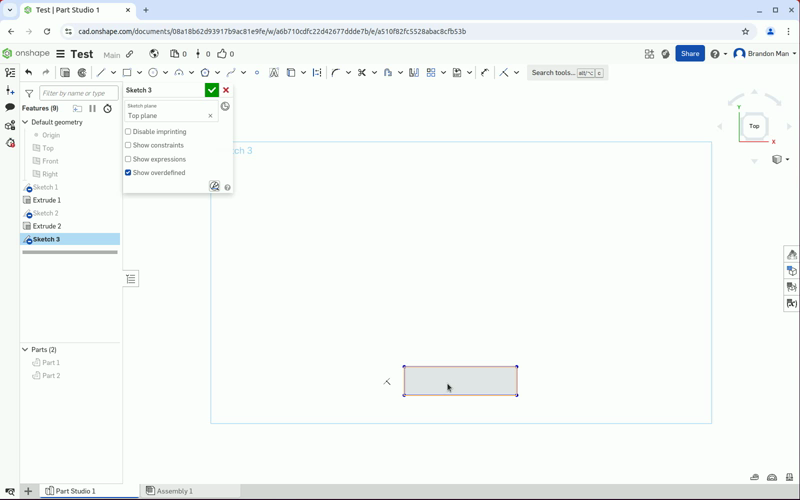
click(447, 383)
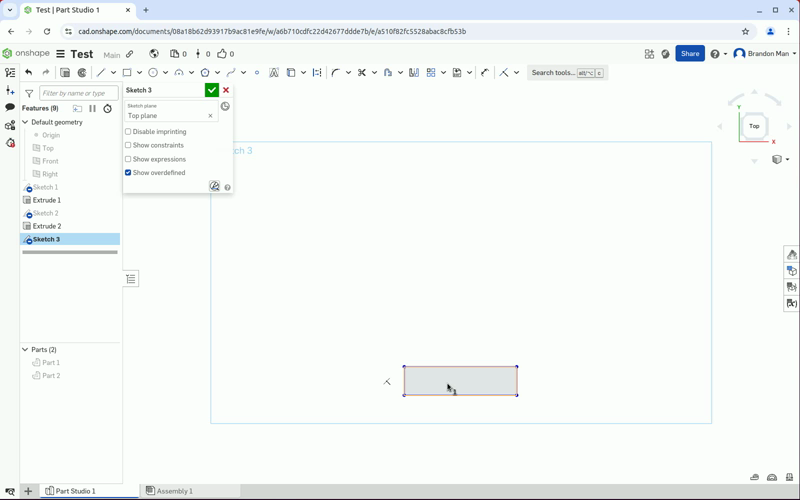
mouse_move(73, 352)
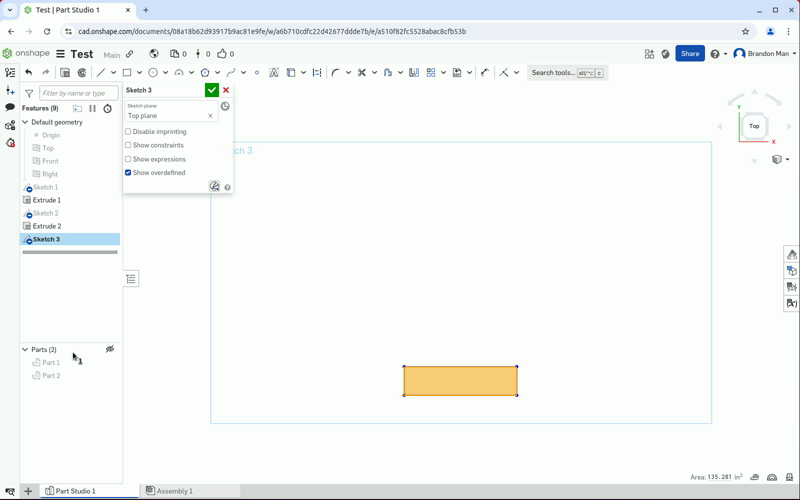
key(shift+y)
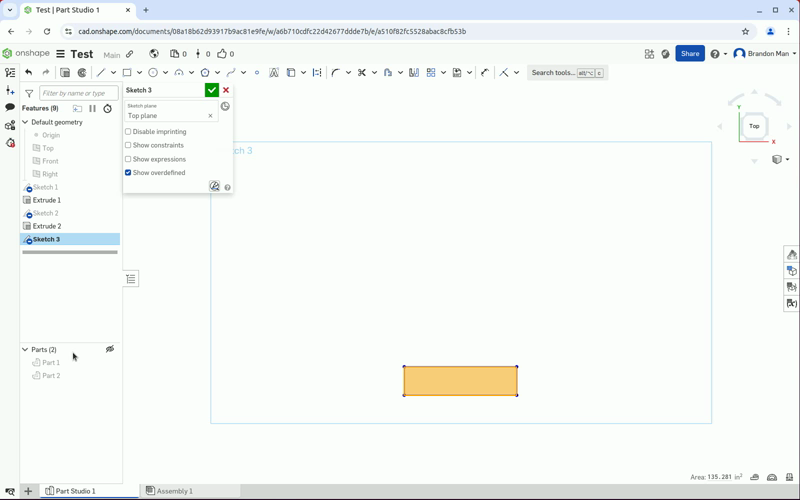
key(shift+e)
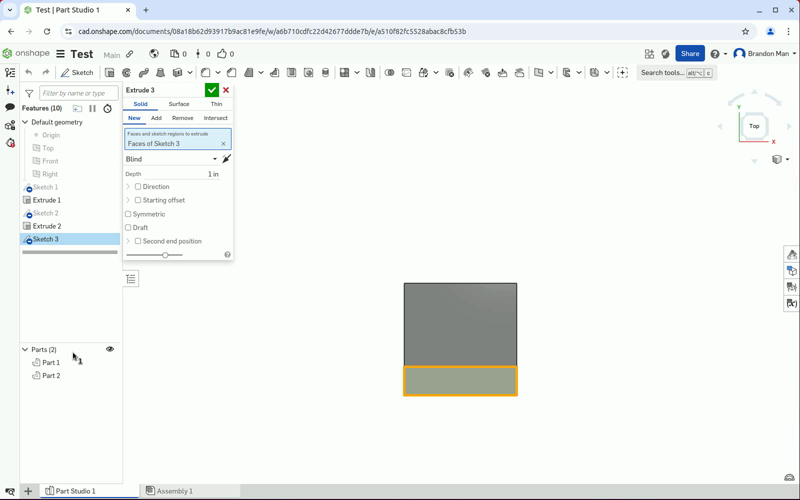
mouse_move(143, 106)
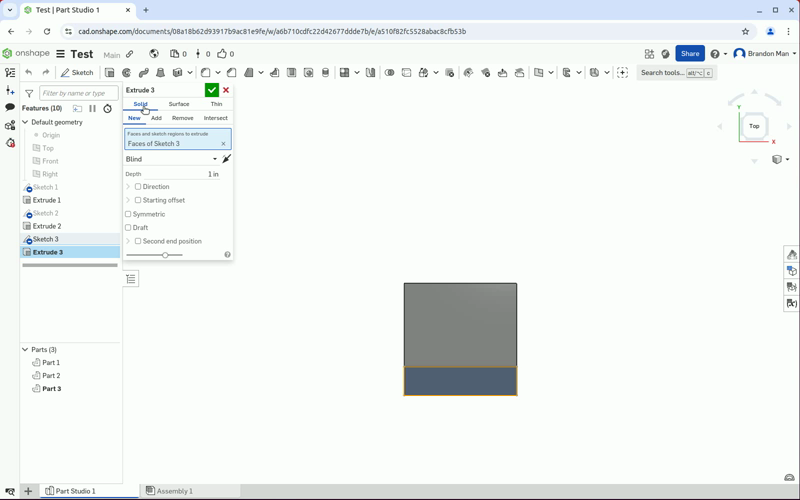
click(143, 106)
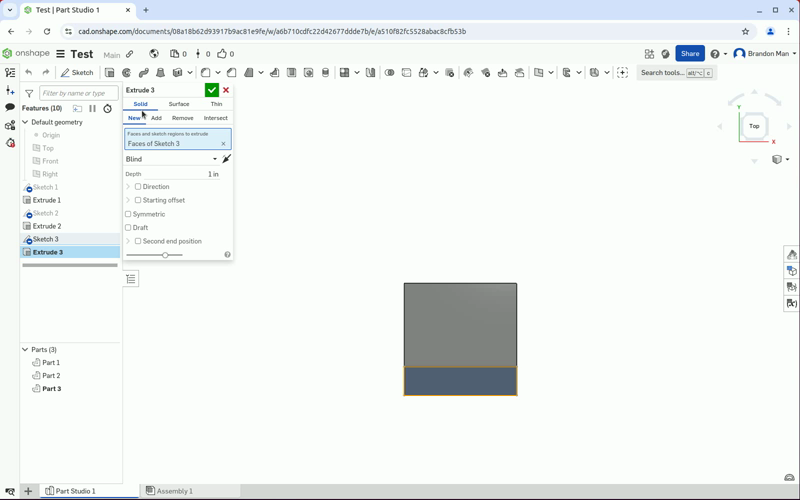
mouse_move(137, 120)
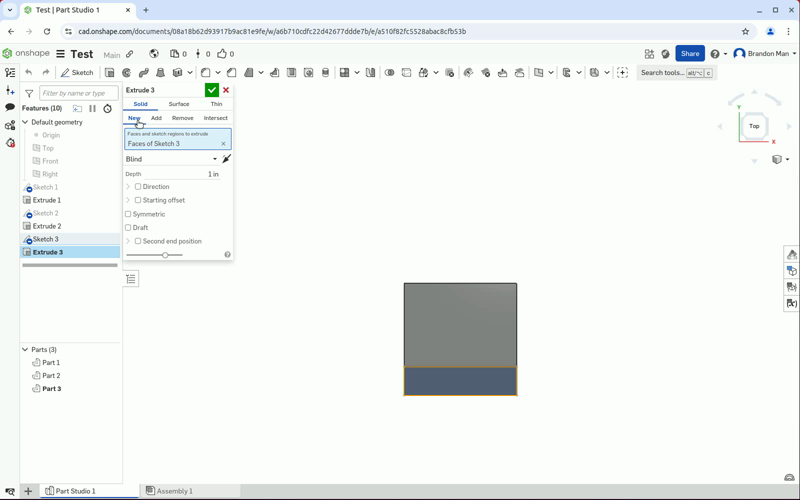
click(137, 120)
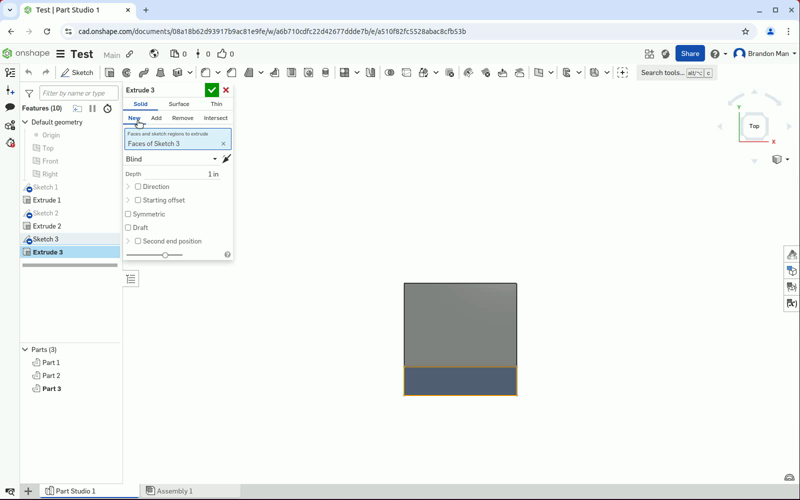
key(tab, 4)
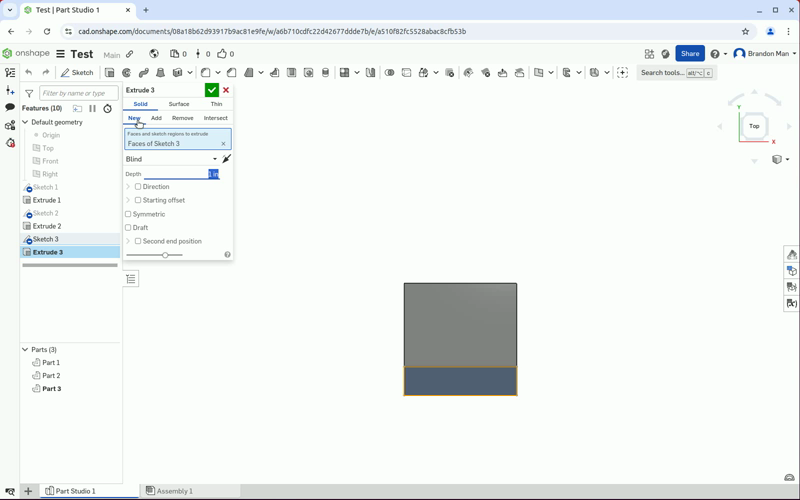
text(9.628)
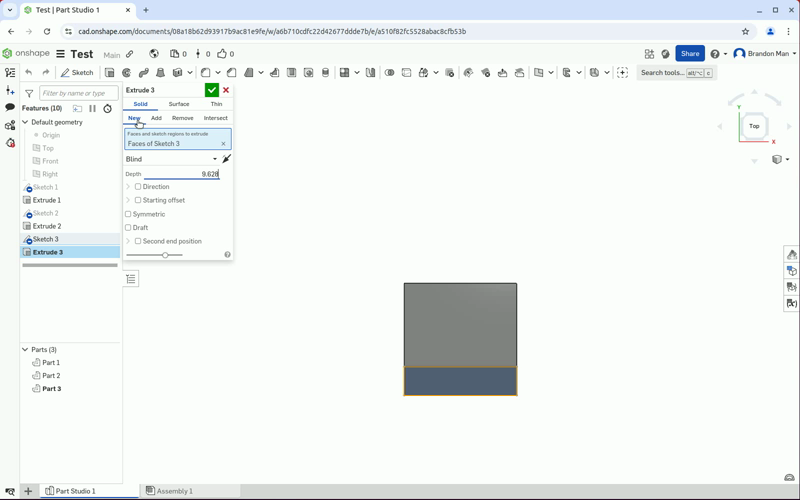
key(enter)
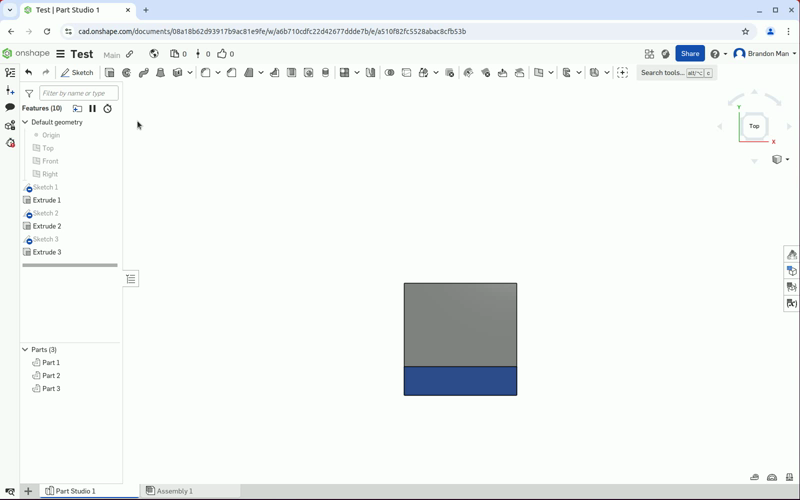
key(shift+h)
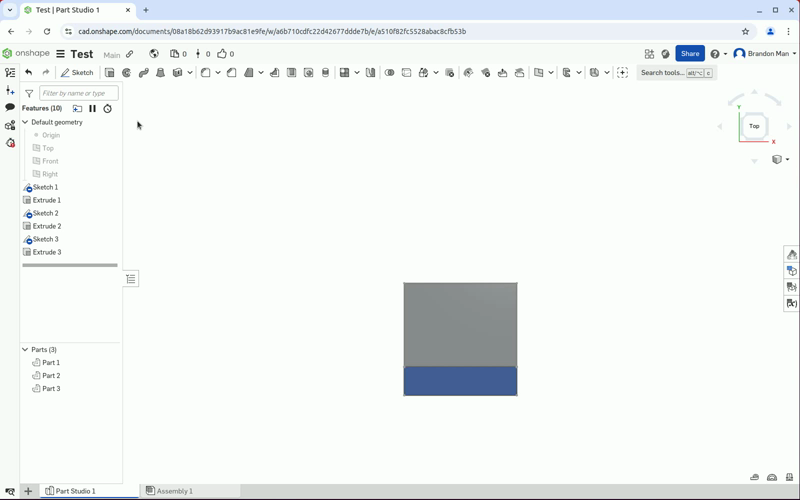
key(shift+h)
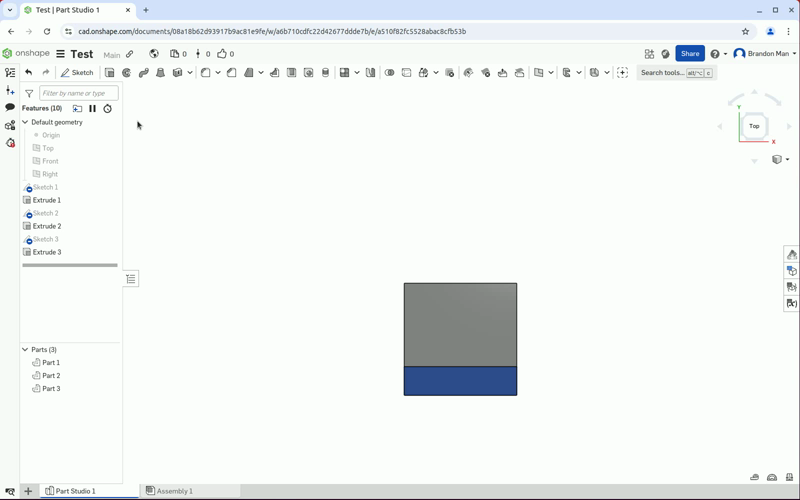
mouse_move(73, 189)
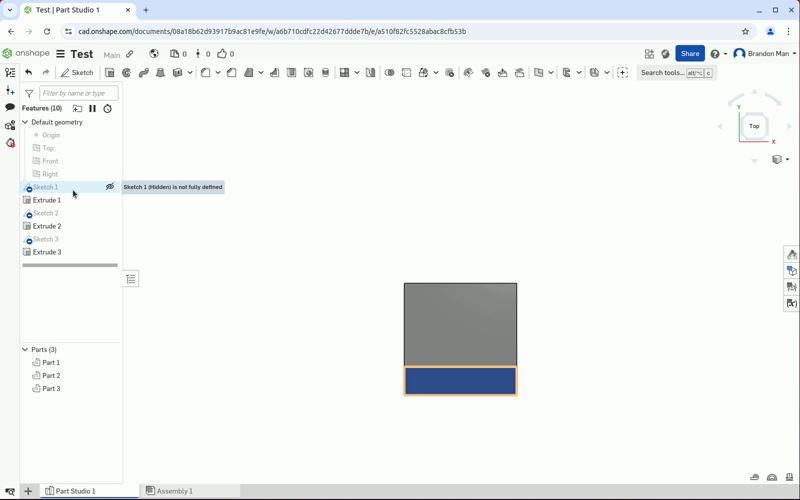
click(73, 189)
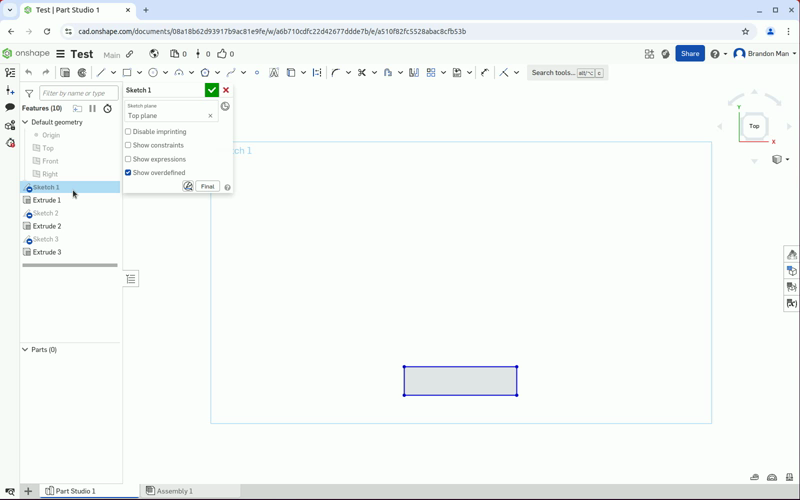
mouse_move(229, 92)
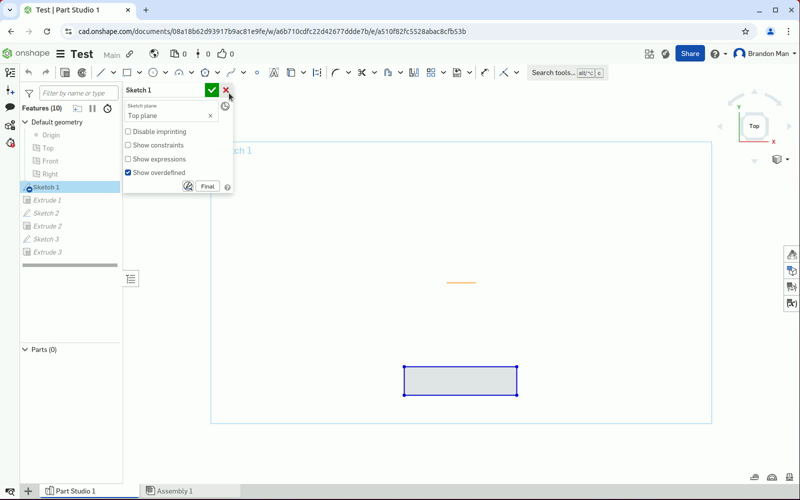
click(229, 92)
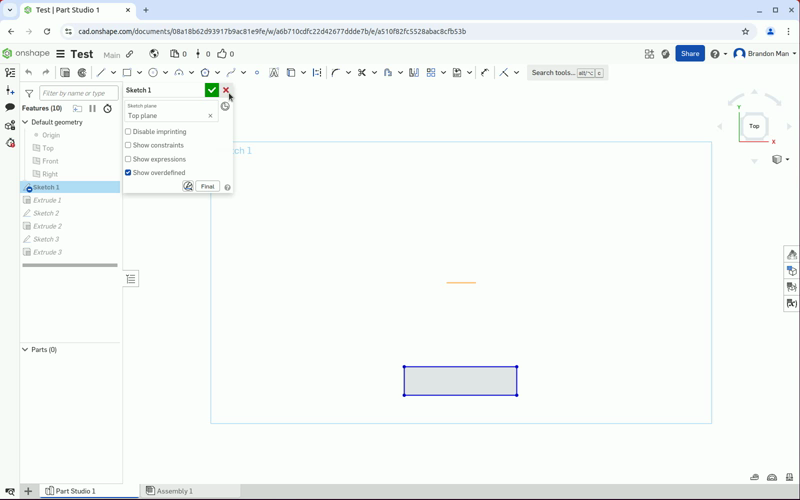
key(shift+s)
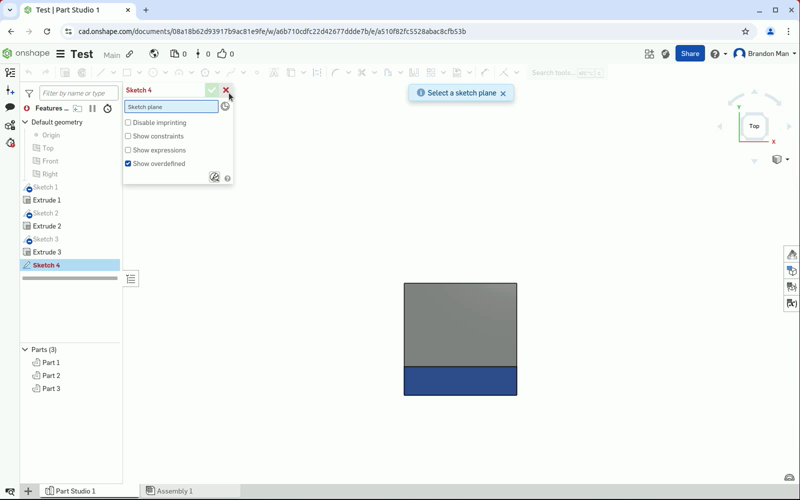
mouse_move(73, 150)
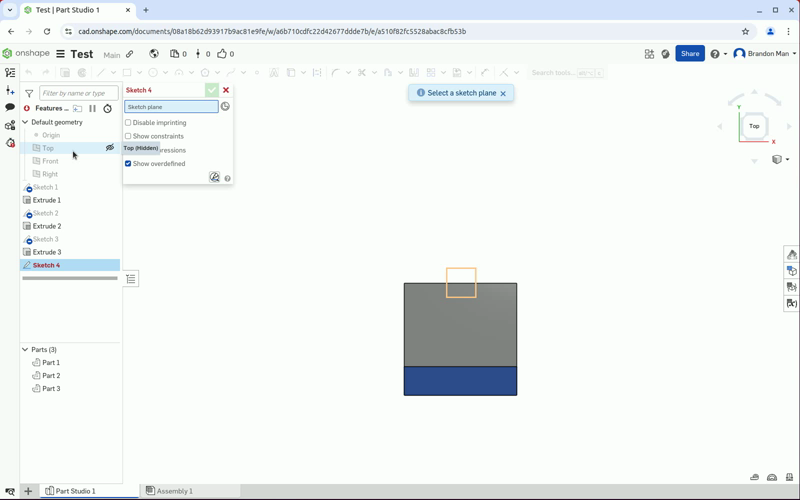
click(73, 150)
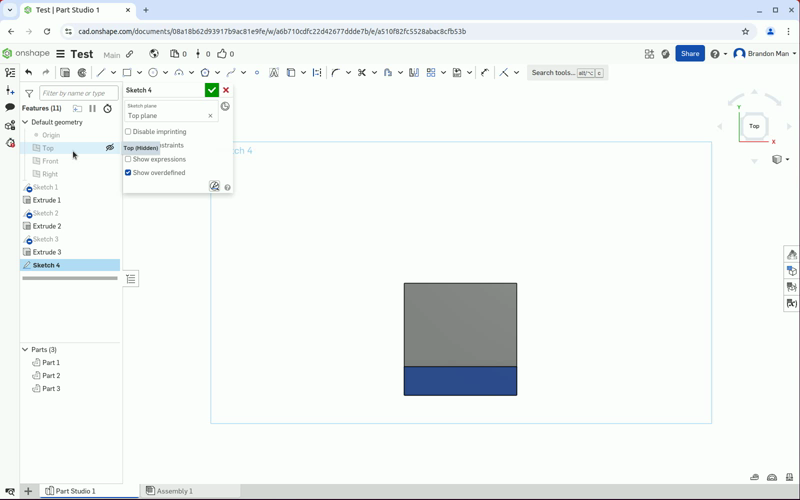
mouse_move(73, 352)
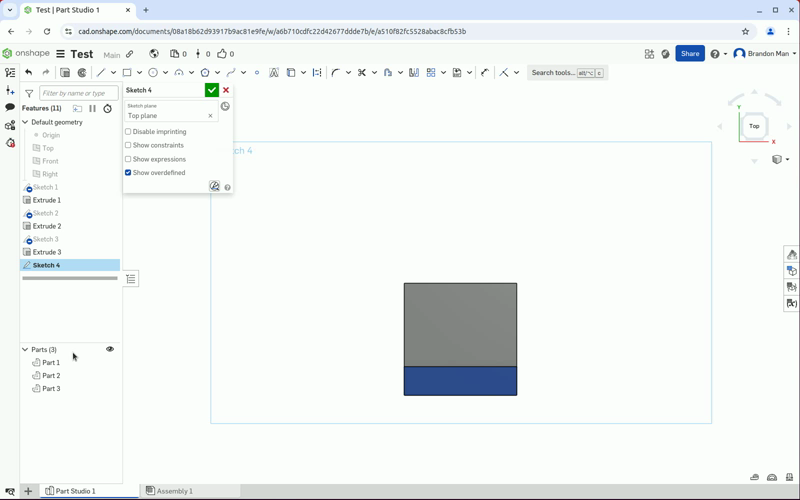
key(y)
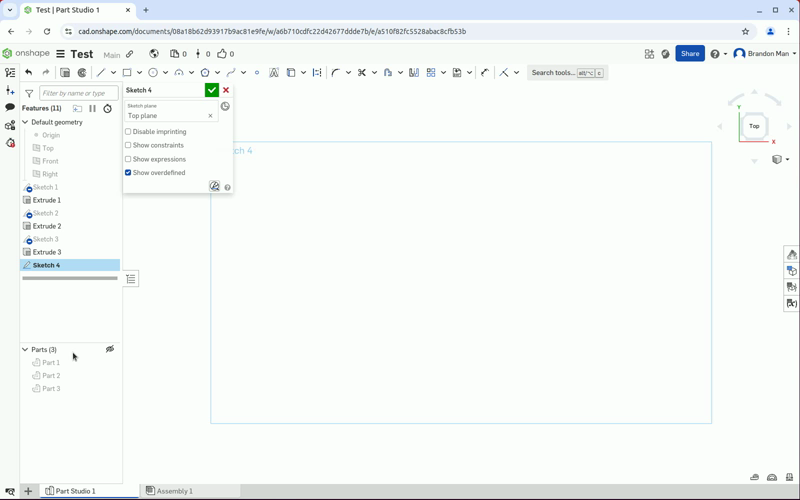
key(l)
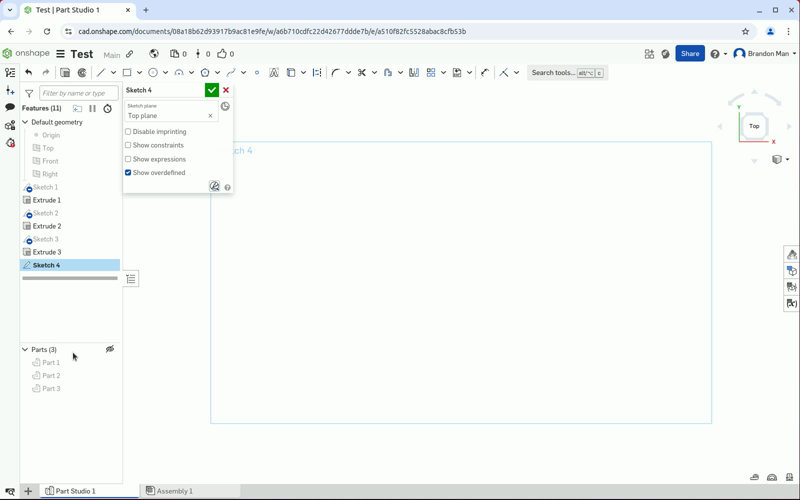
key_down(shift)
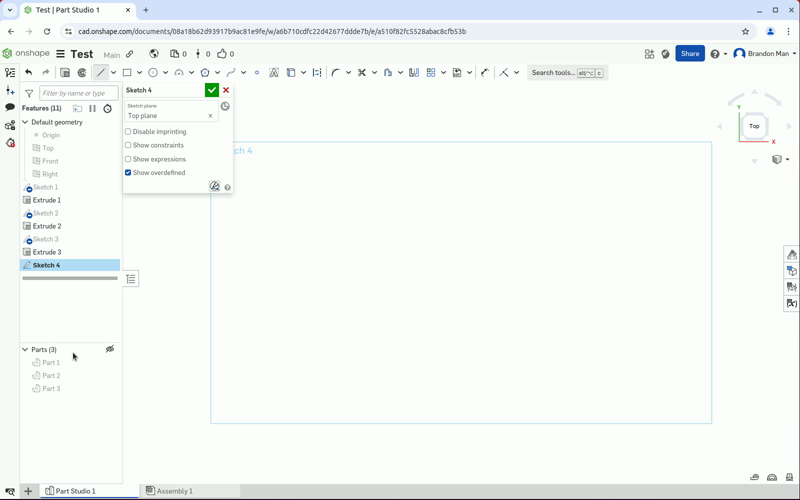
mouse_move(404, 367)
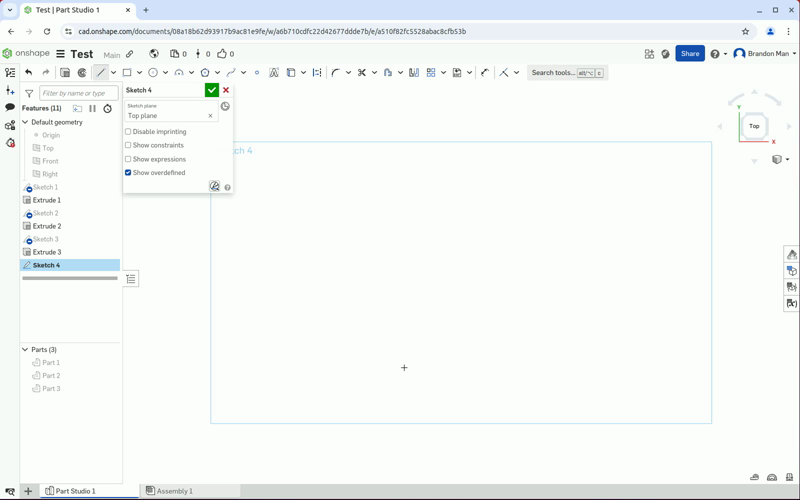
click(404, 367)
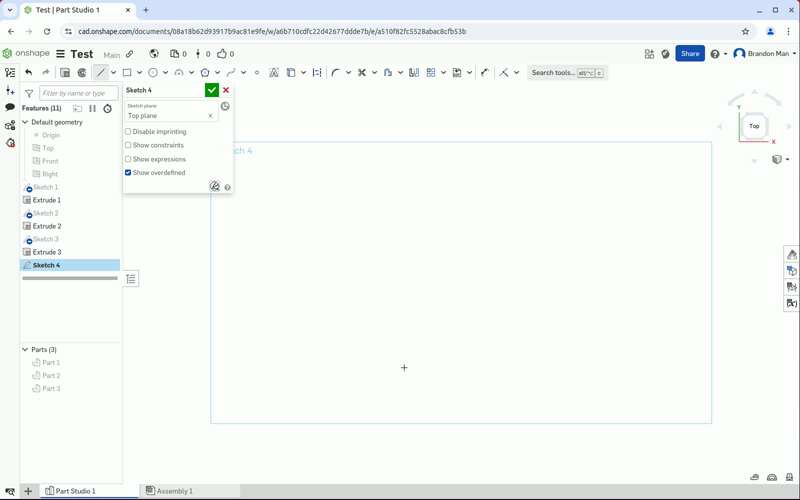
key_up(shift)
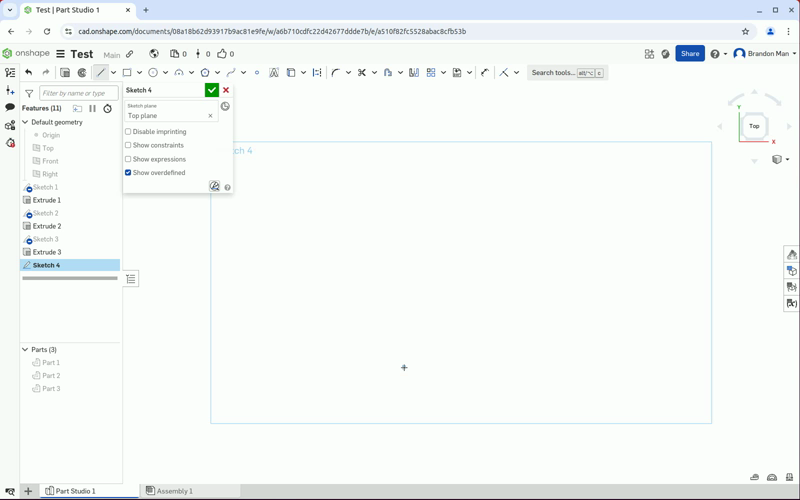
key_down(shift)
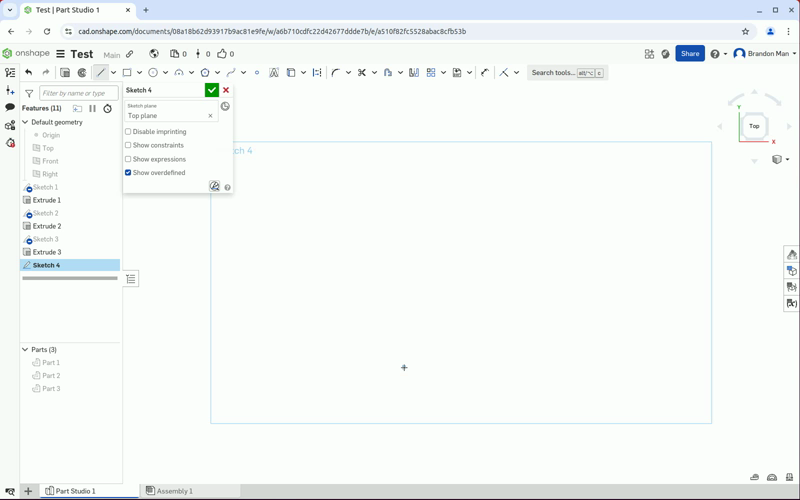
mouse_move(516, 367)
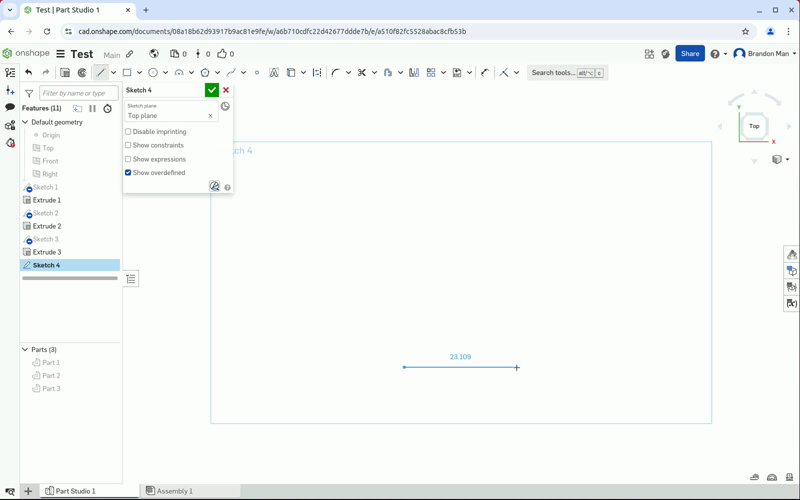
click(516, 367)
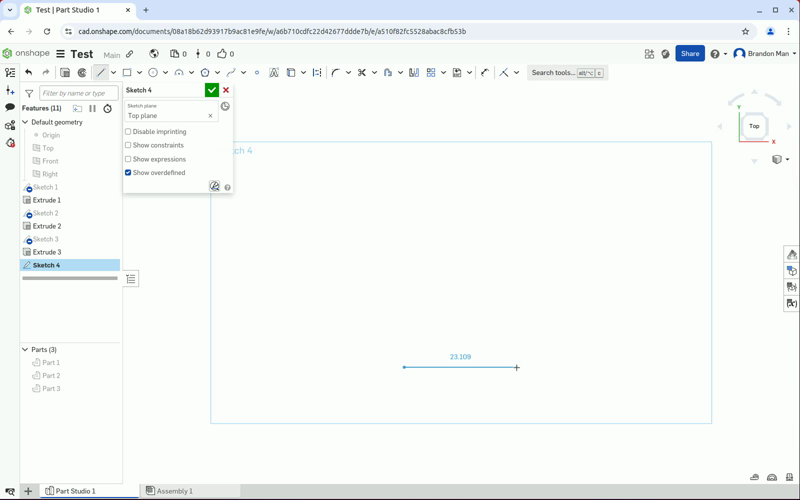
key_up(shift)
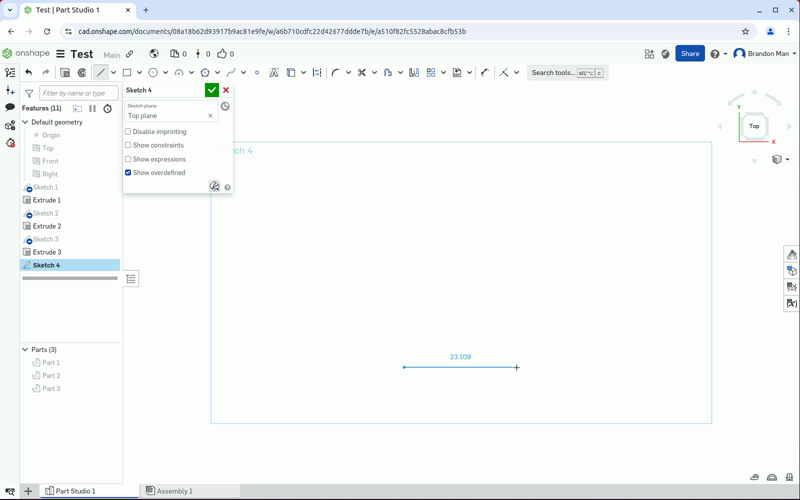
key_down(shift)
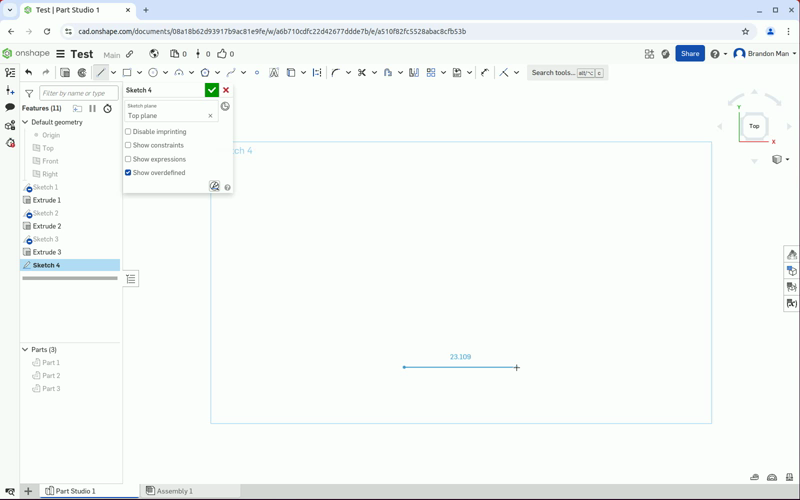
mouse_move(516, 283)
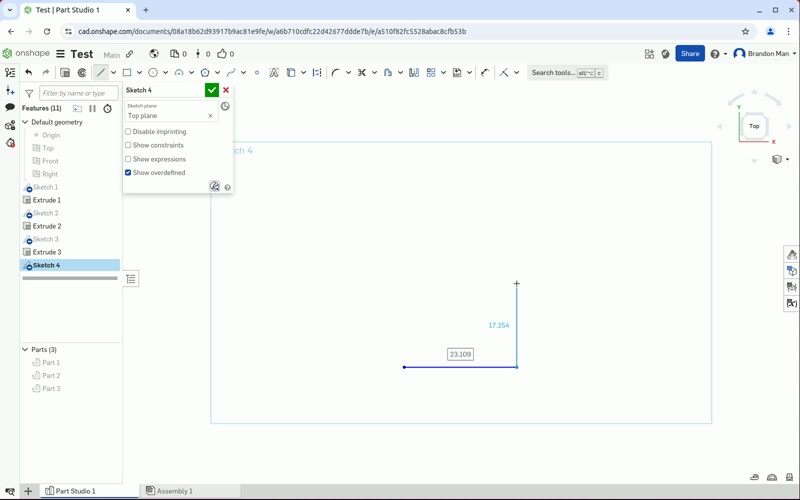
click(516, 283)
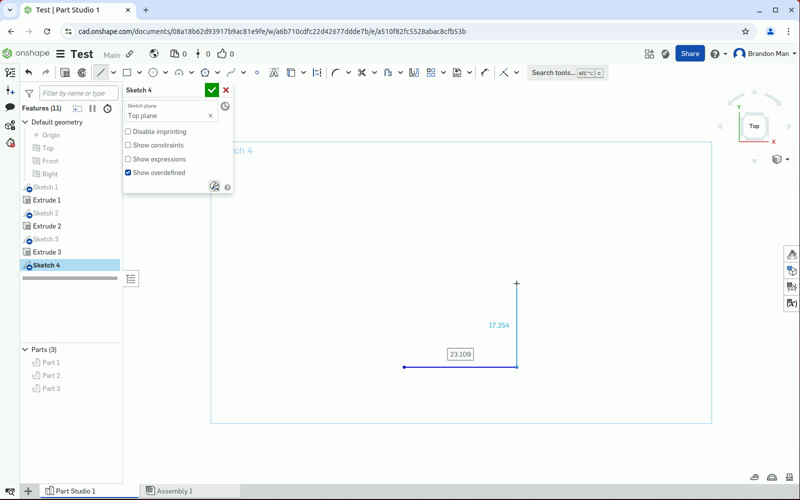
key_up(shift)
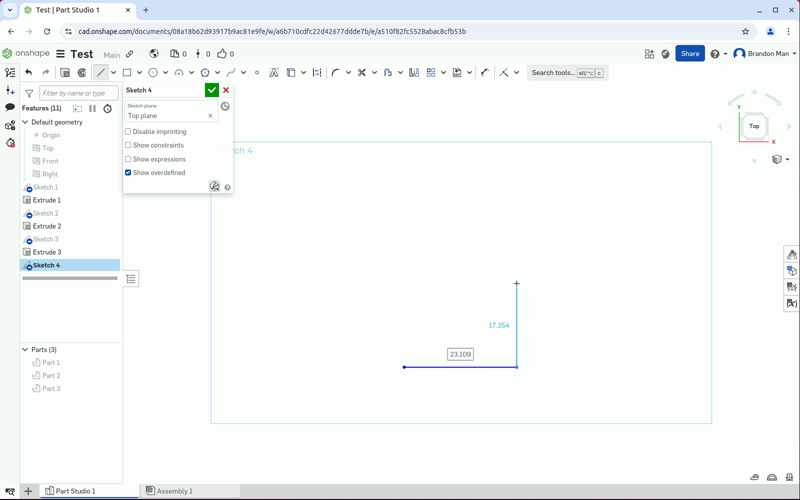
key_down(shift)
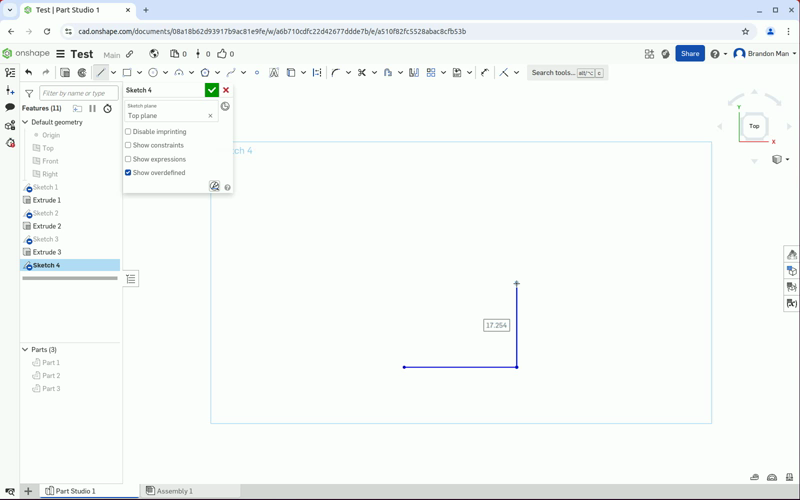
mouse_move(404, 283)
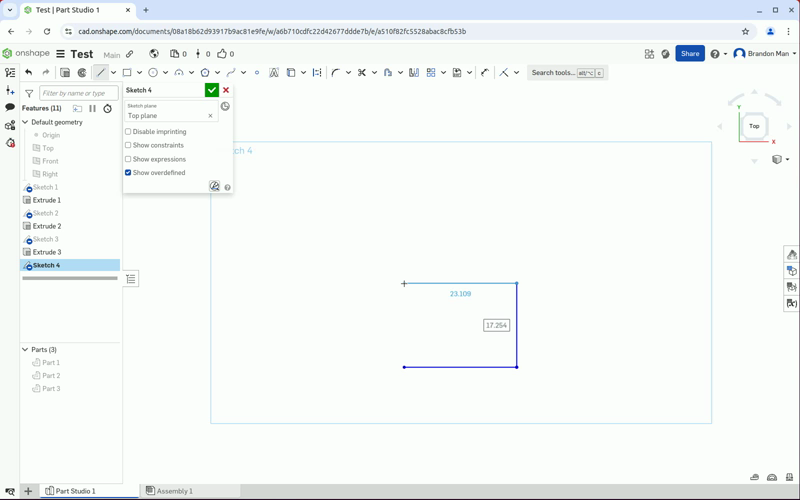
click(404, 283)
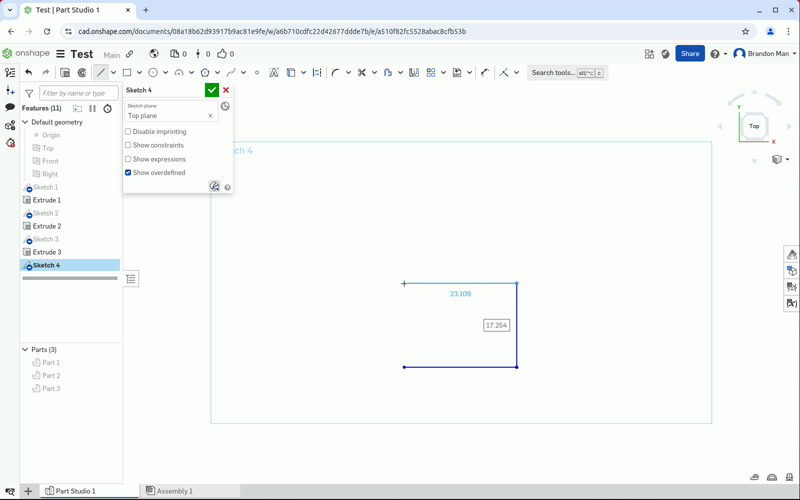
key_up(shift)
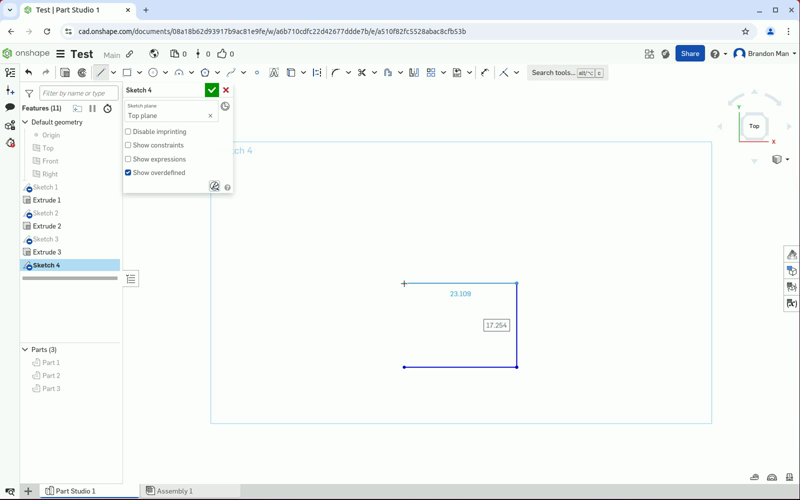
key_down(shift)
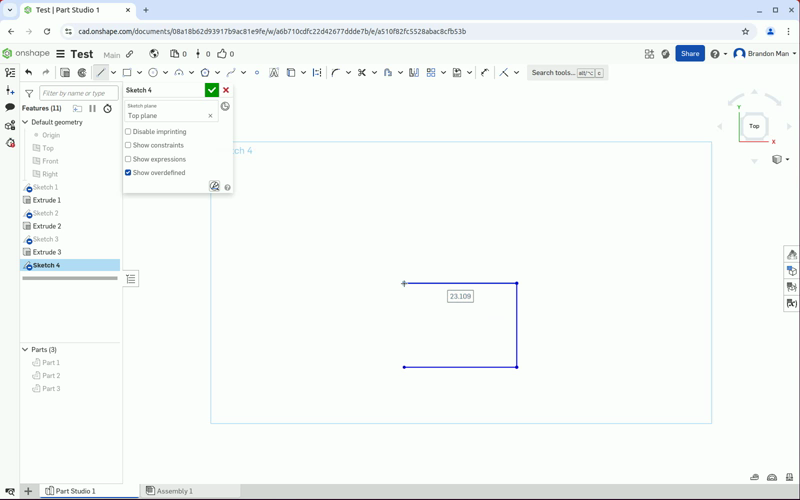
mouse_move(404, 367)
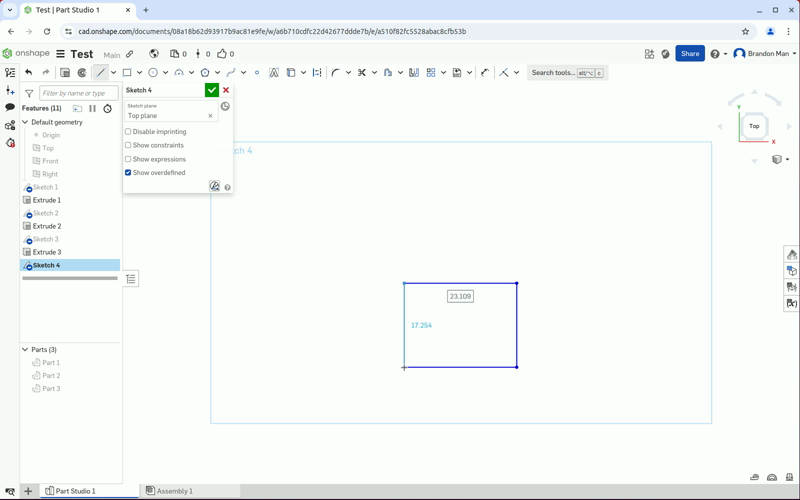
key_up(shift)
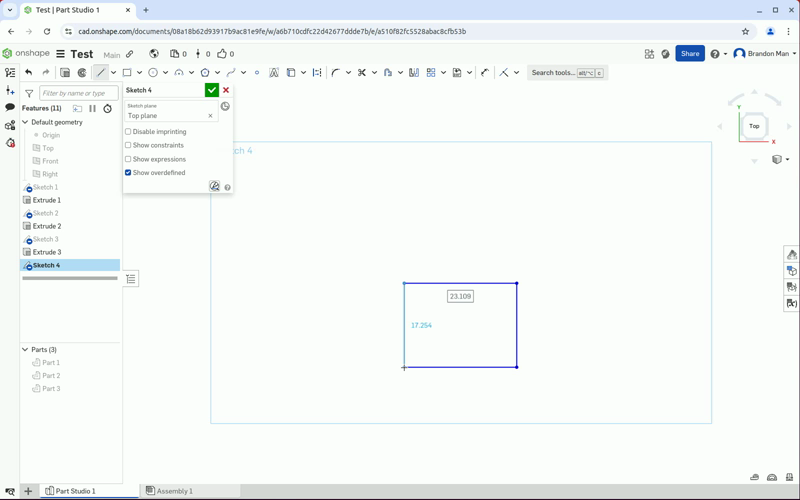
click(404, 367)
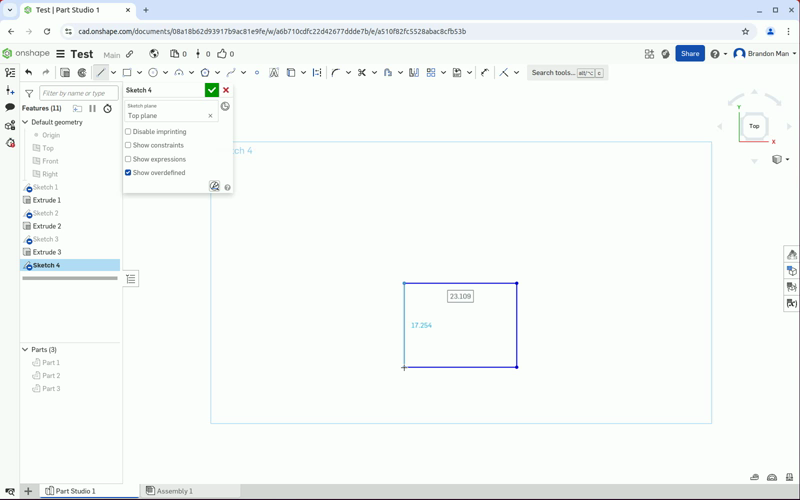
key(esc)
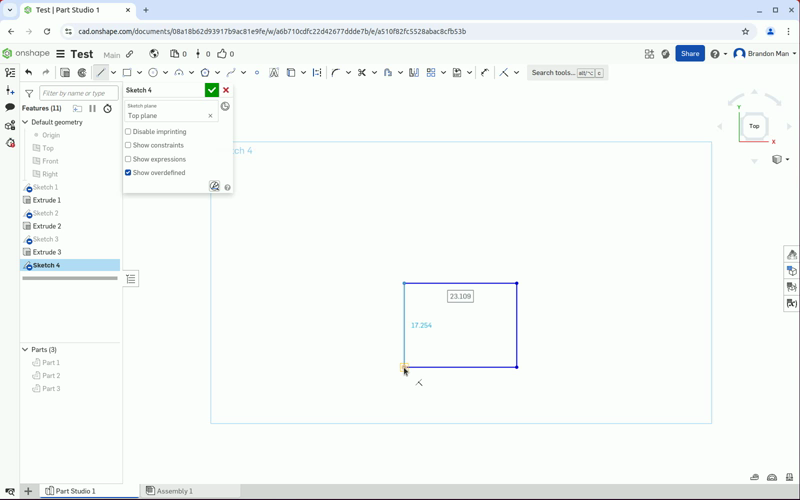
mouse_move(416, 307)
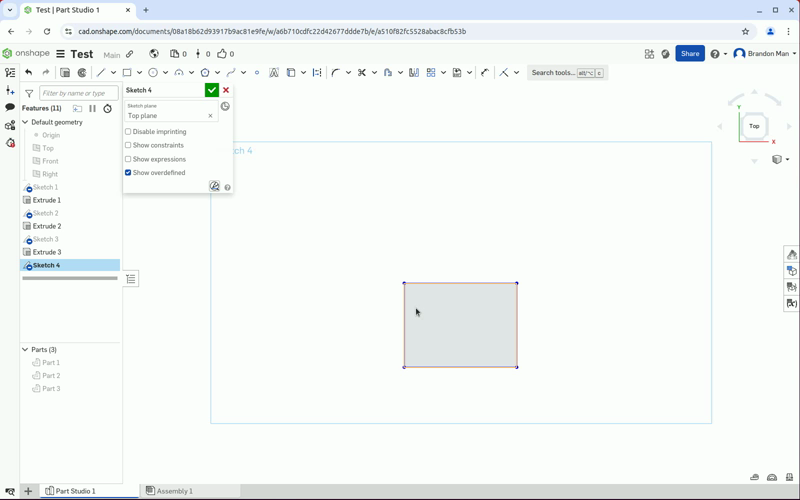
click(416, 307)
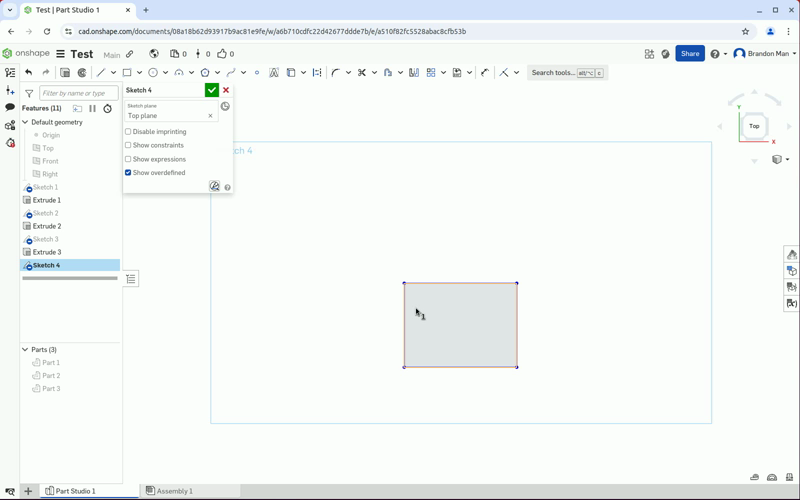
mouse_move(73, 352)
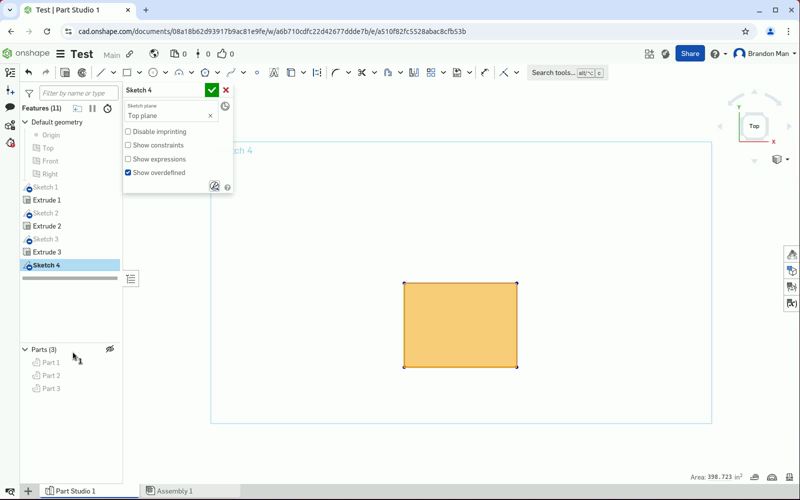
key(shift+y)
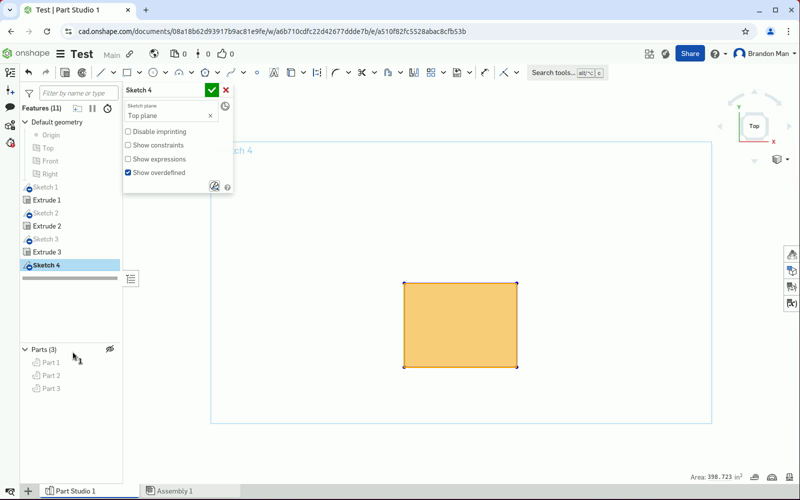
key(shift+e)
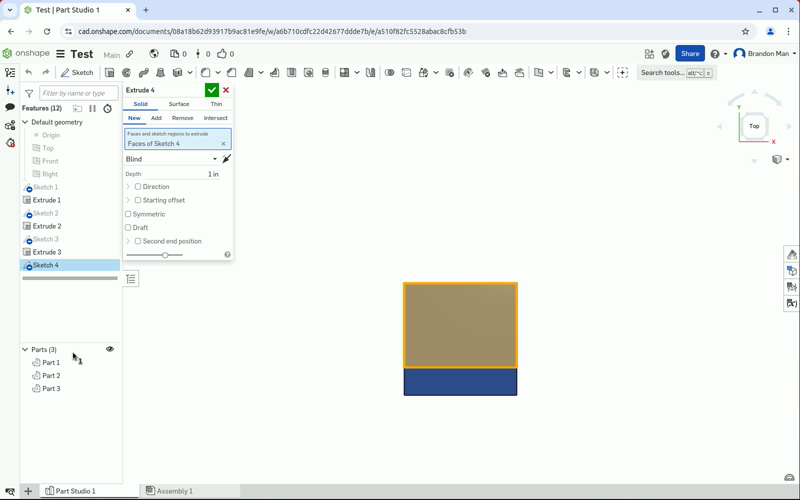
mouse_move(143, 106)
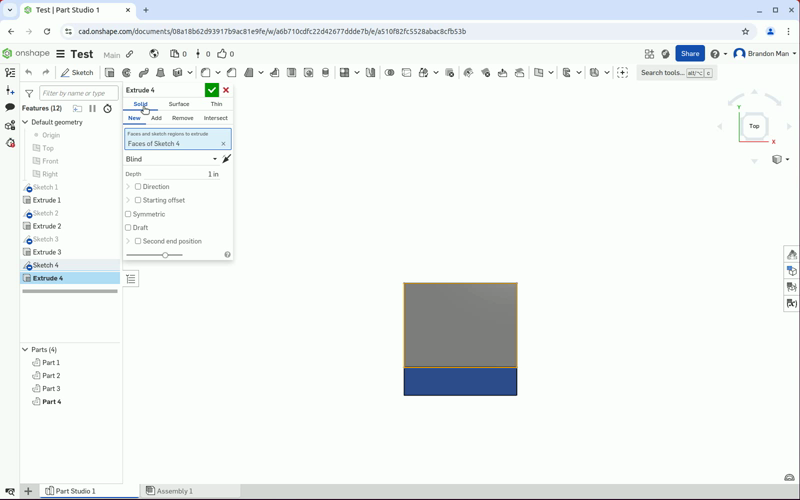
click(143, 106)
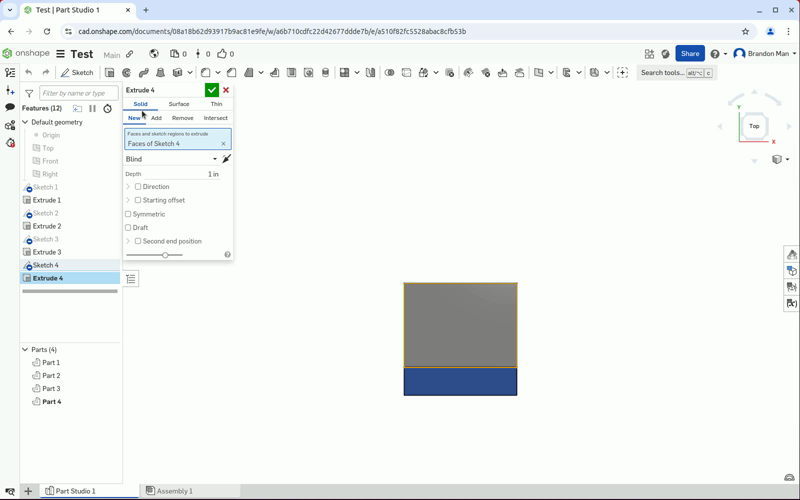
mouse_move(137, 120)
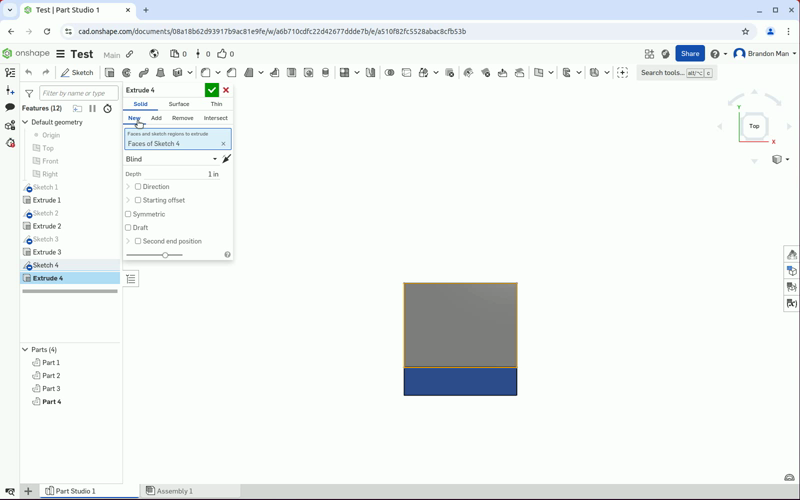
click(137, 120)
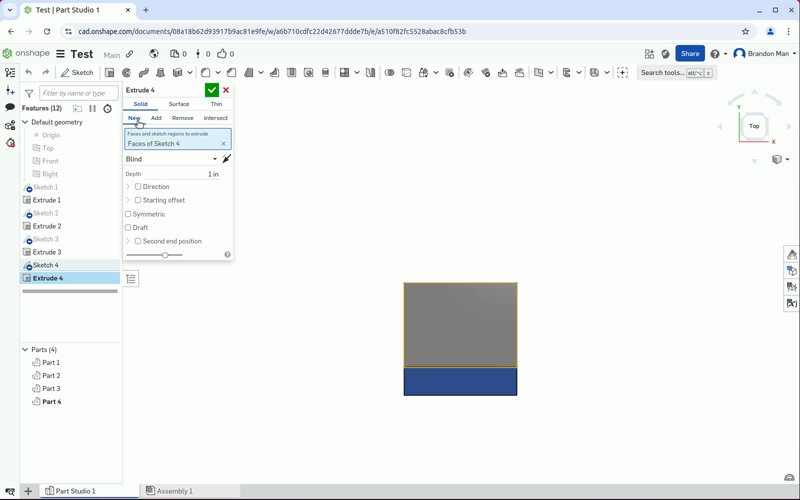
key(tab, 4)
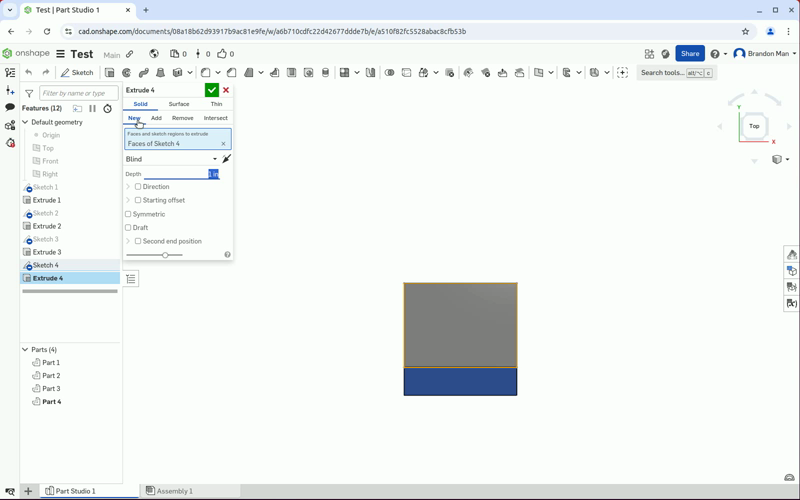
text(5.777)
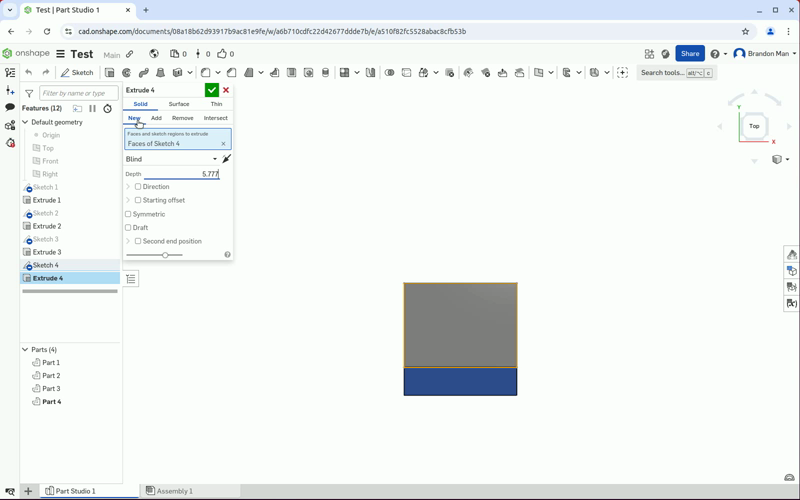
key(enter)
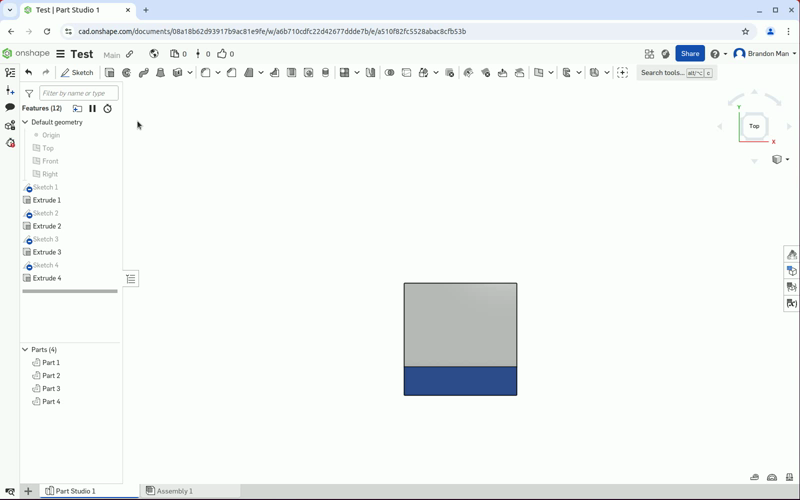
key(shift+h)
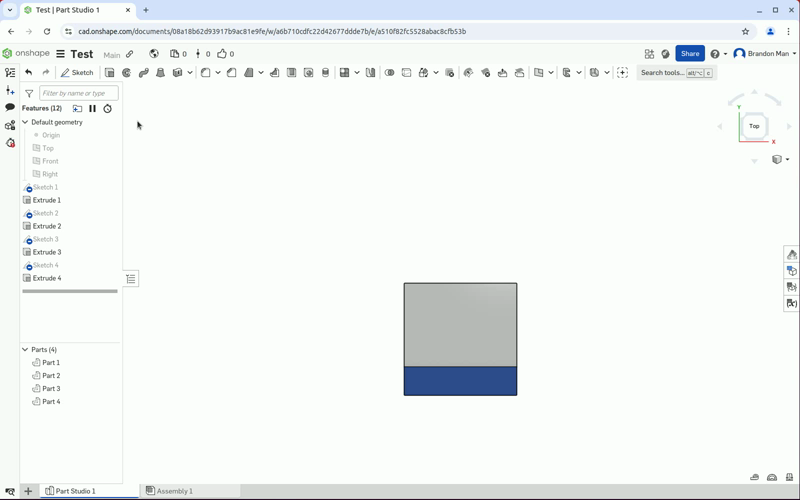
key(shift+h)
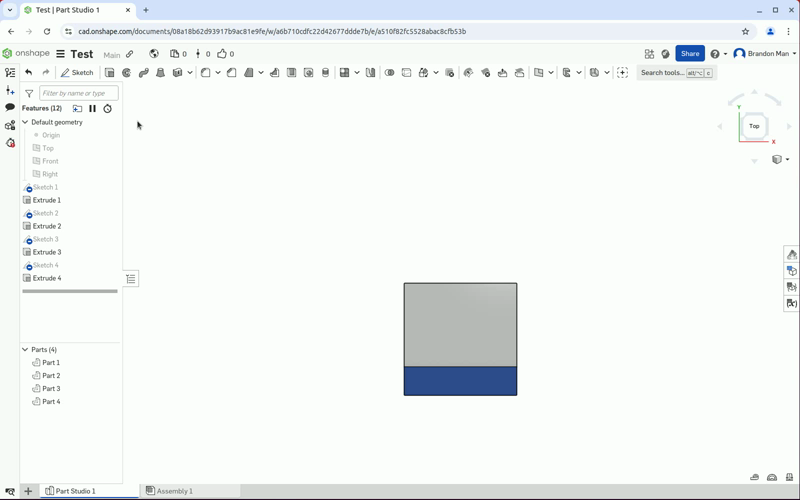
key(shift+7)
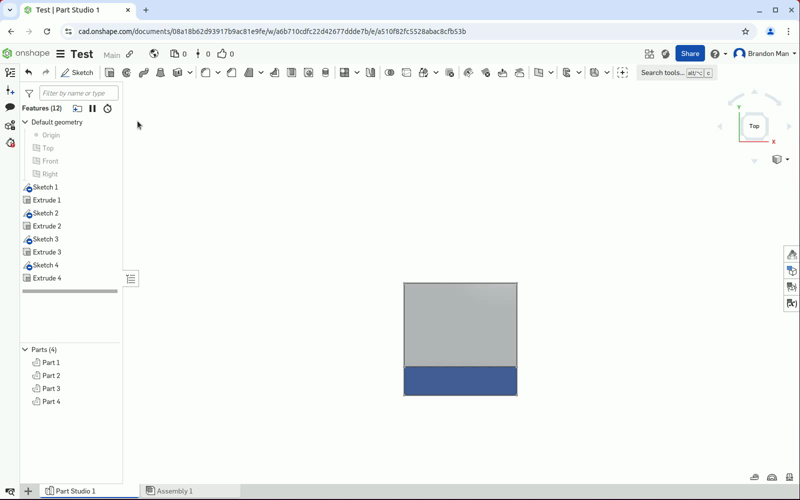
key(up, 3)
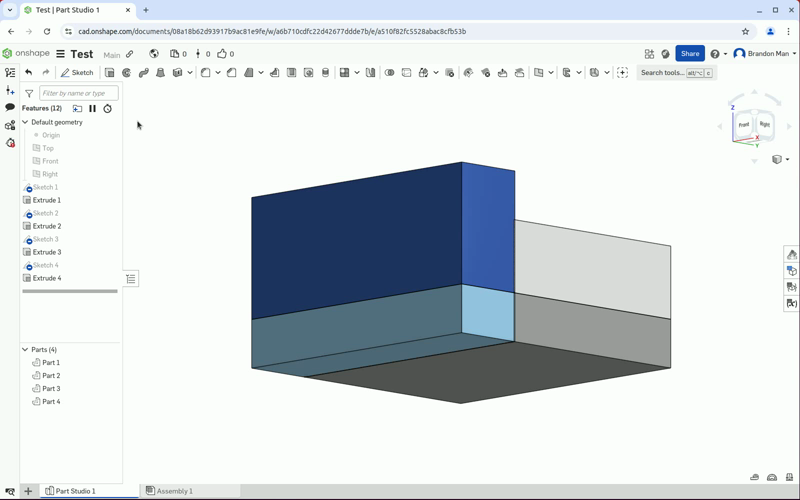
key(left, 3)
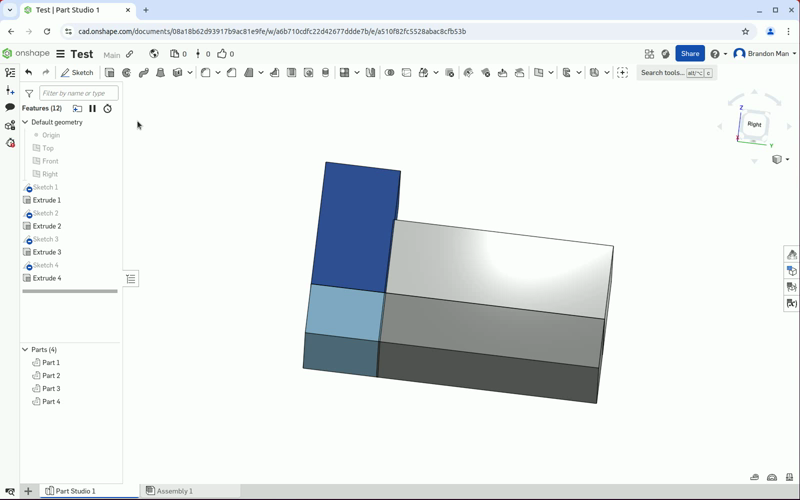
key(right, 3)
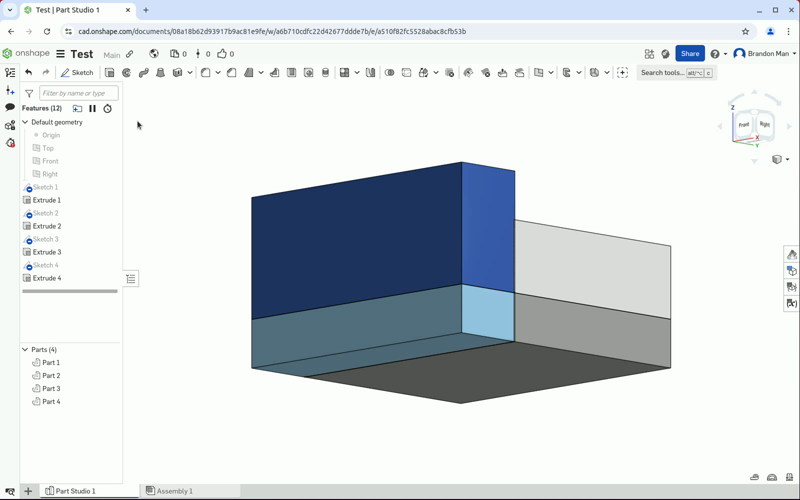
key(down, 3)
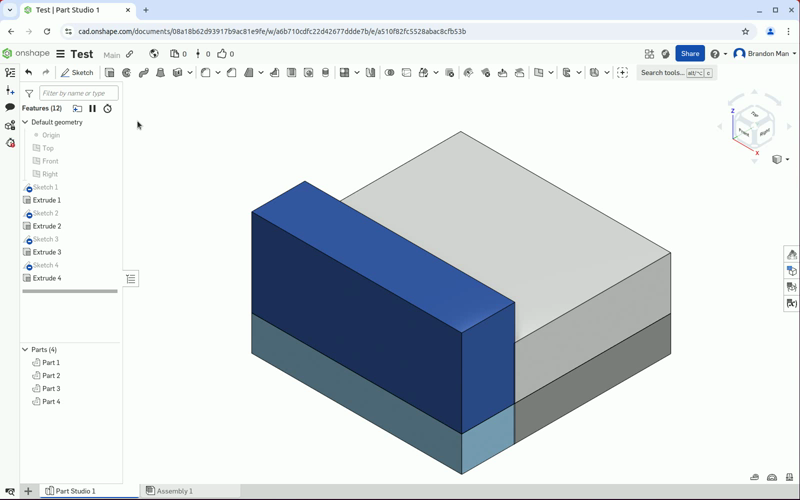
mouse_move(73, 189)
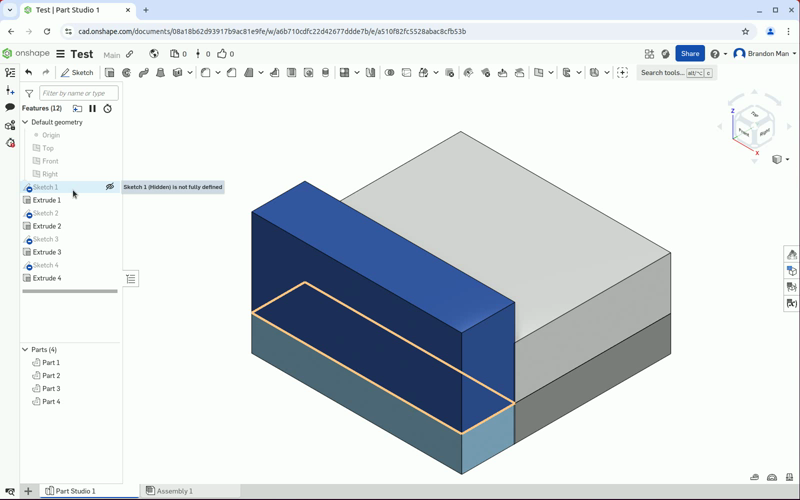
click(73, 189)